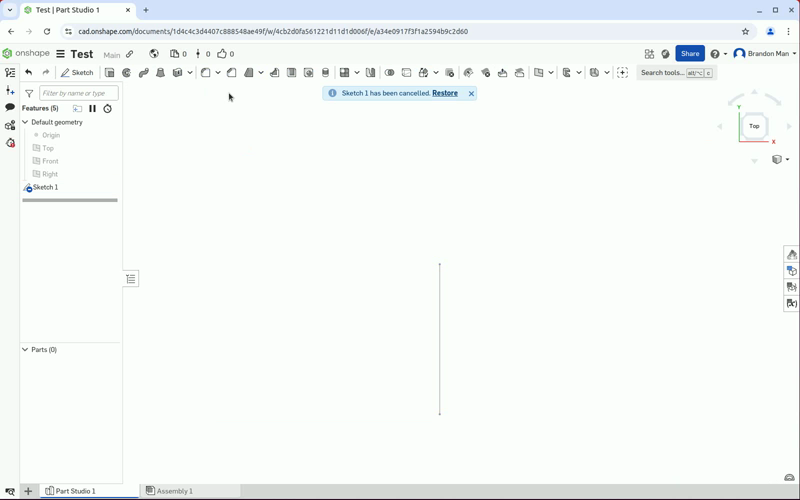
key(shift+h)
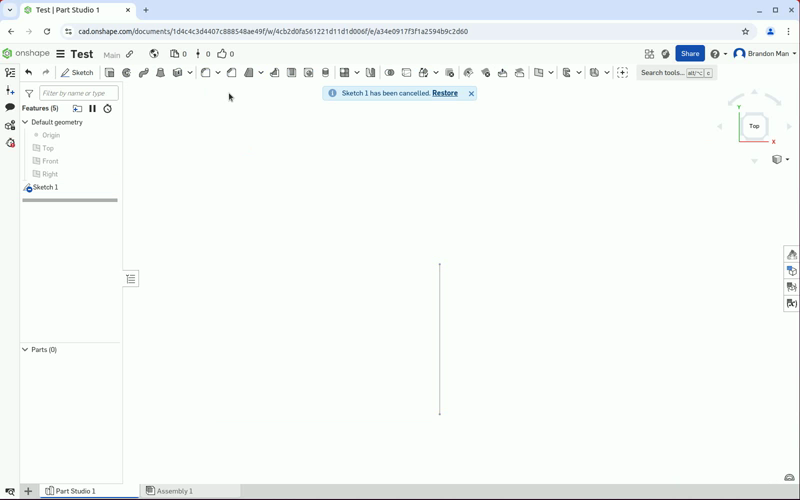
key(shift+s)
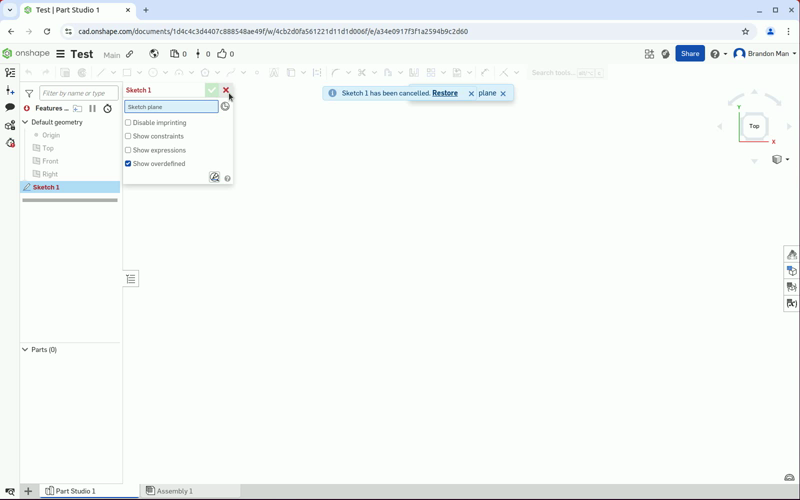
mouse_move(73, 150)
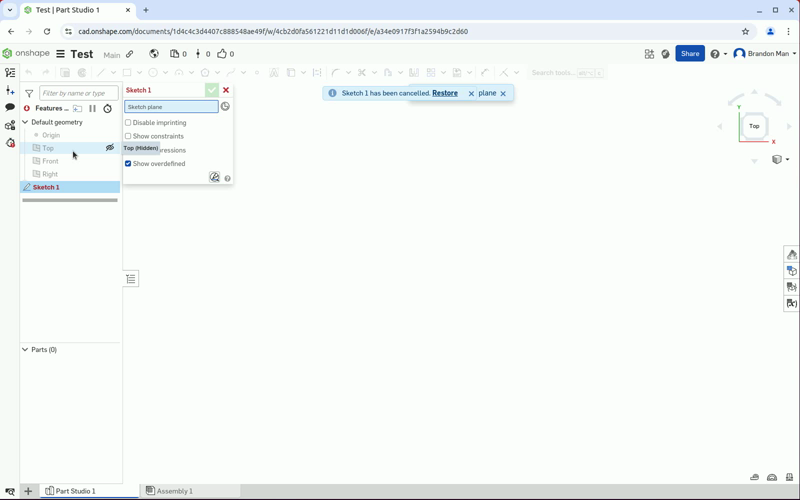
click(73, 150)
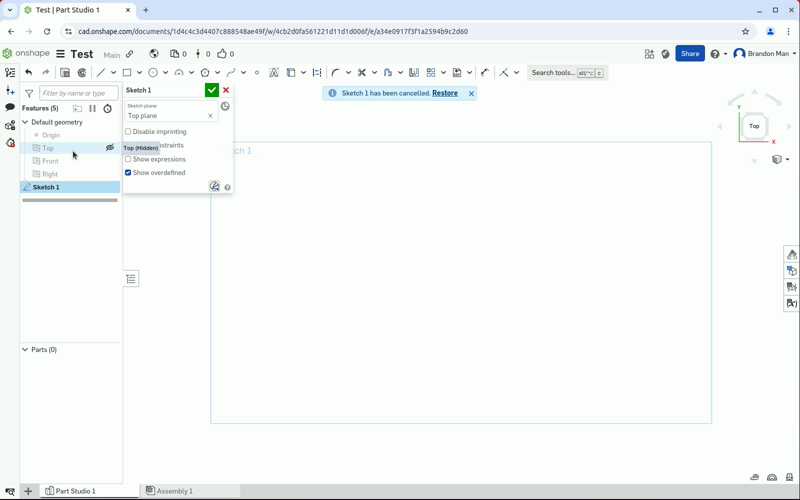
mouse_move(73, 352)
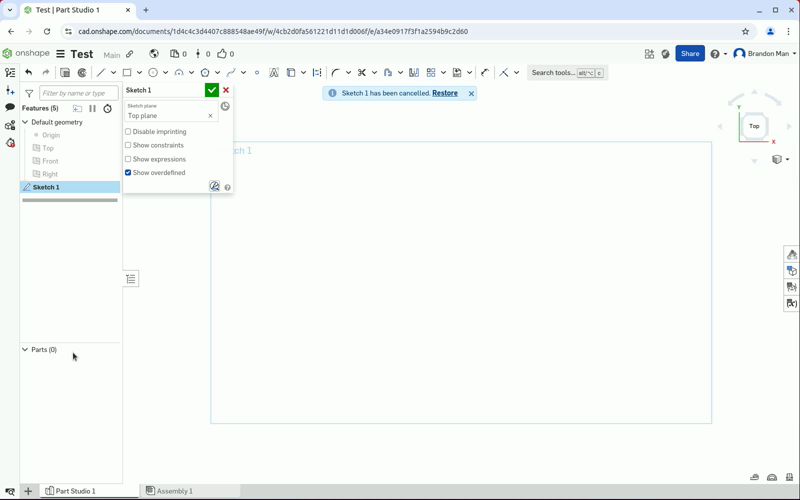
key(y)
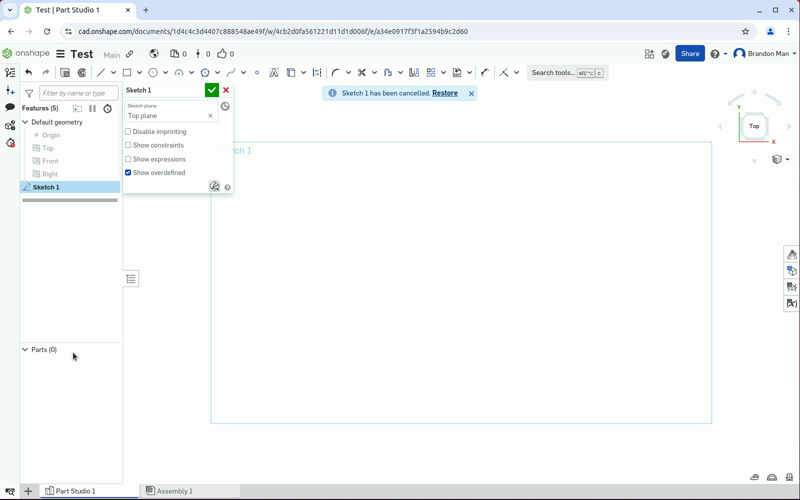
key(l)
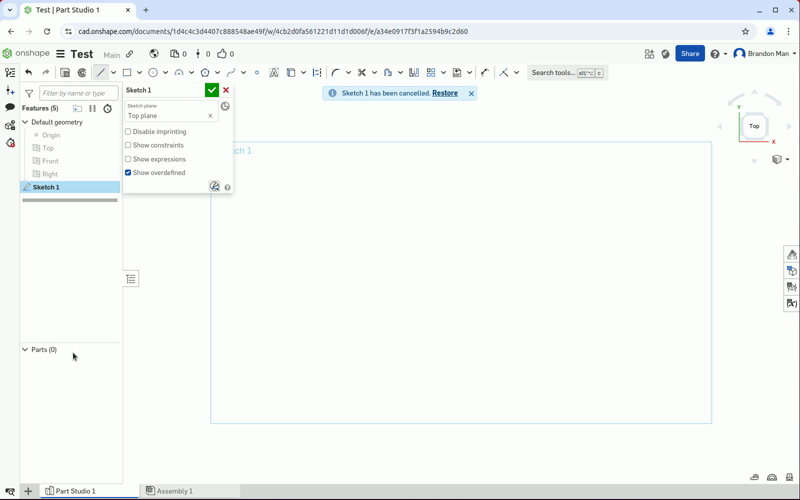
key_down(shift)
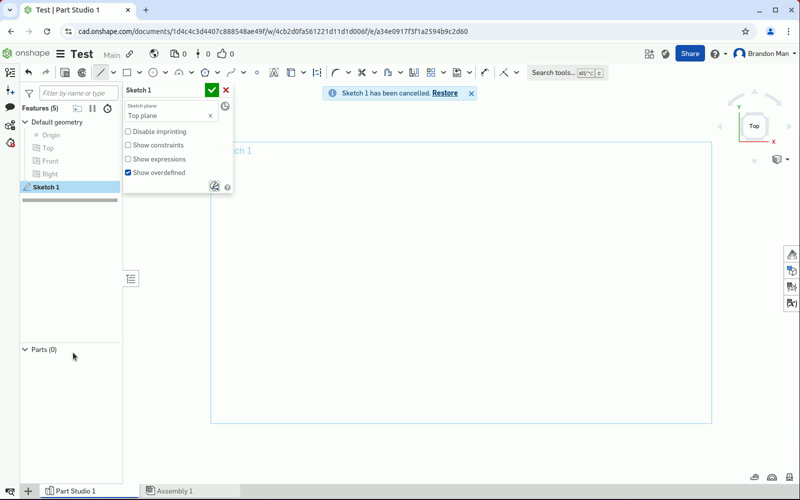
mouse_move(460, 282)
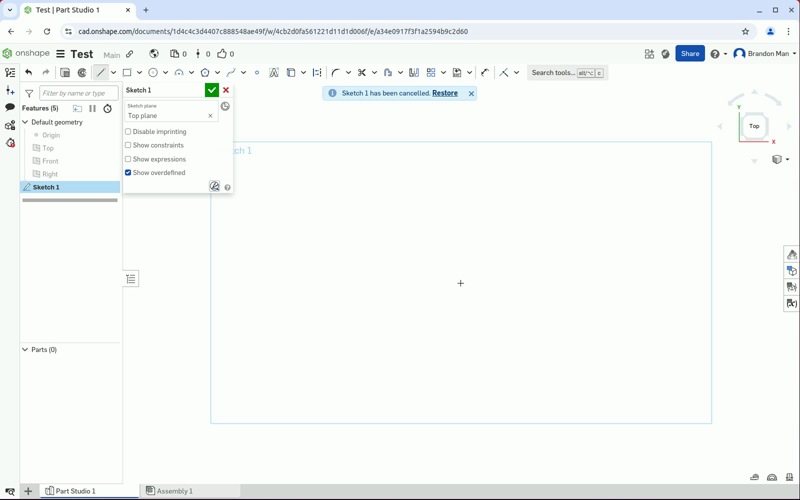
click(460, 282)
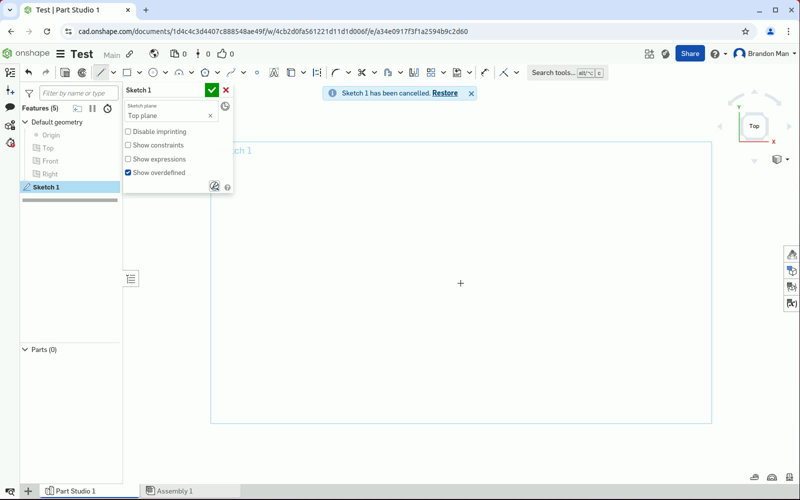
key_up(shift)
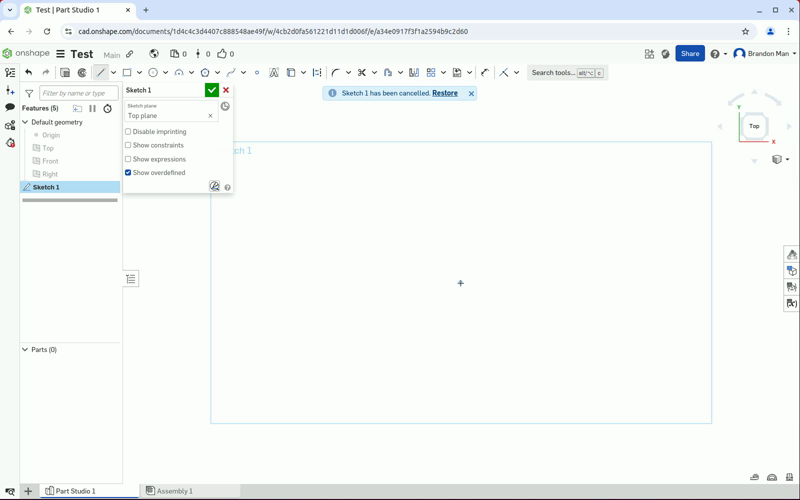
key_down(shift)
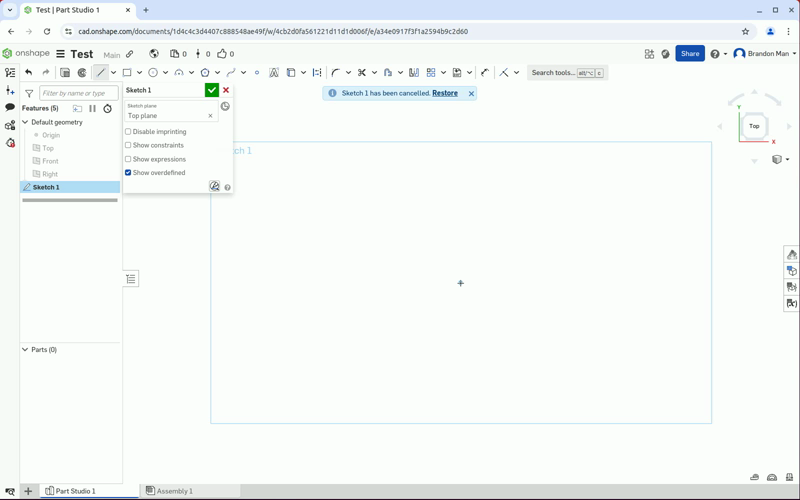
mouse_move(573, 282)
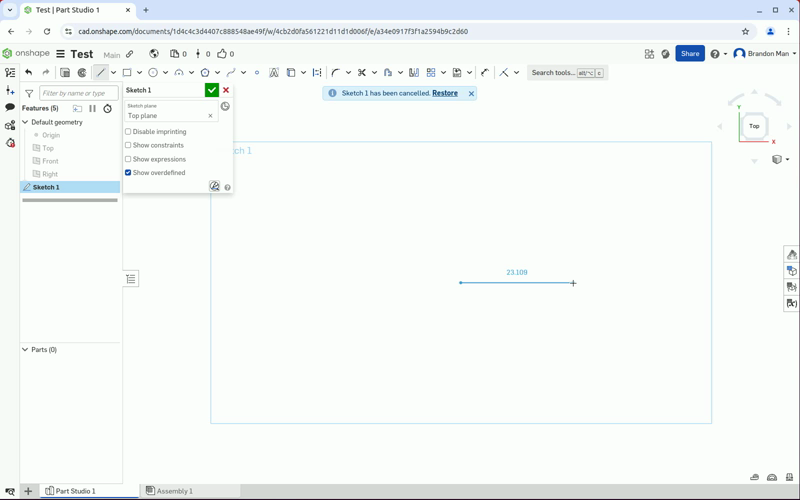
click(573, 282)
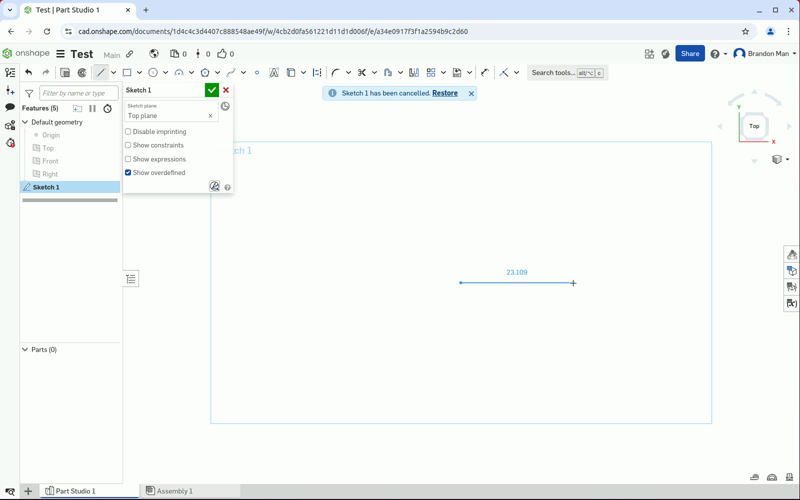
key_up(shift)
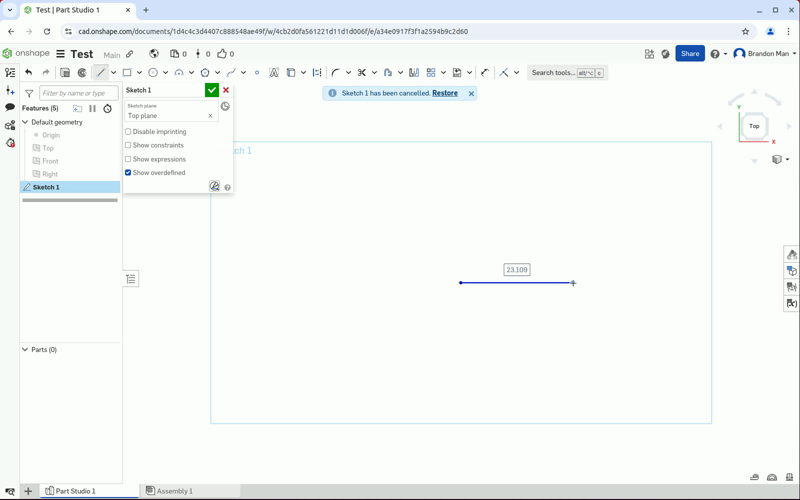
key_down(shift)
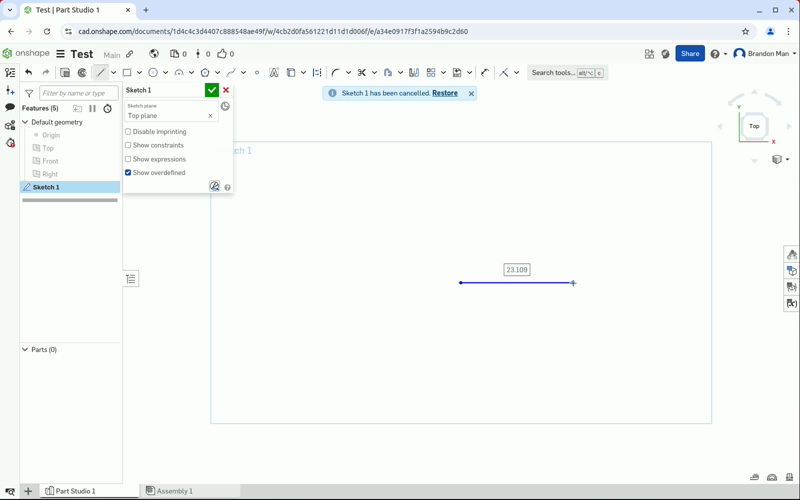
mouse_move(589, 282)
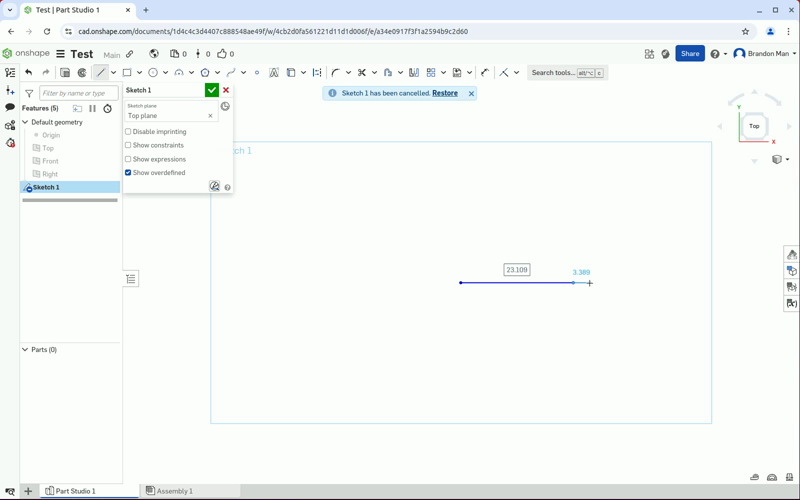
mouse_move(573, 245)
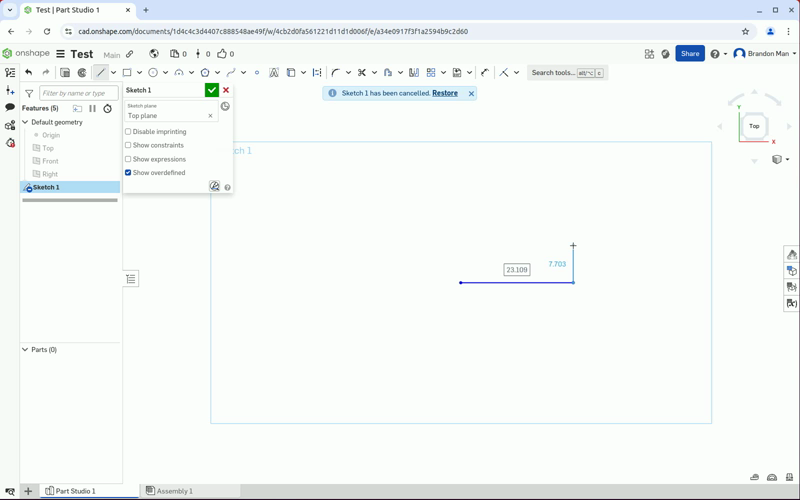
click(573, 245)
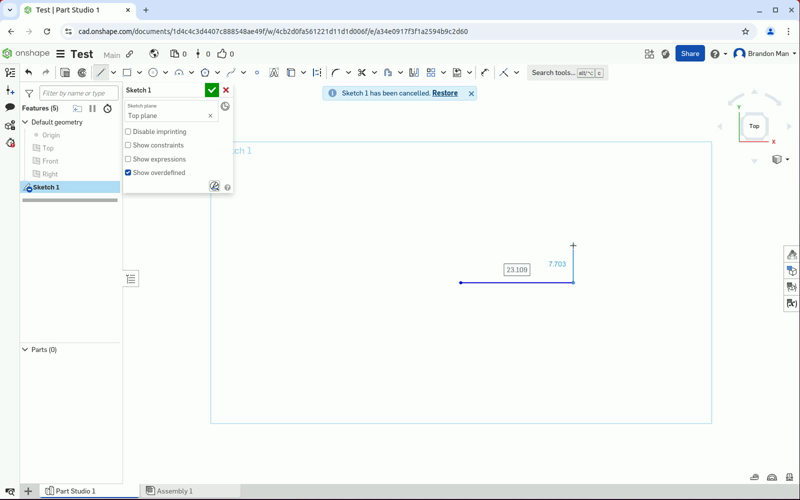
key_up(shift)
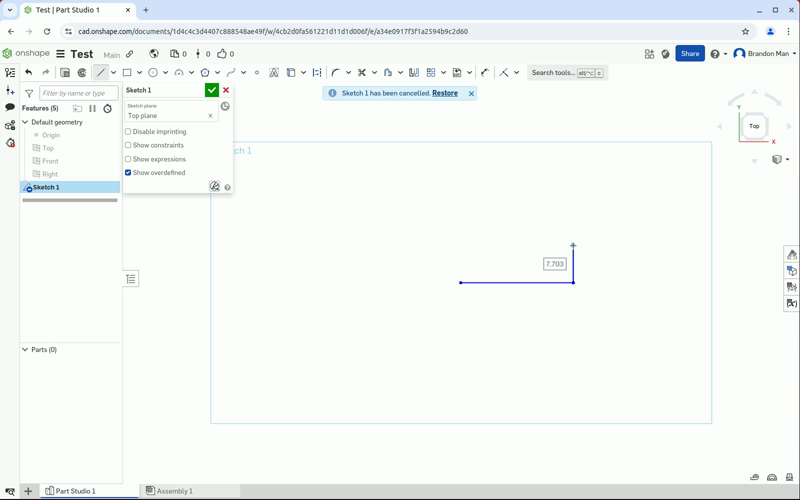
key_down(shift)
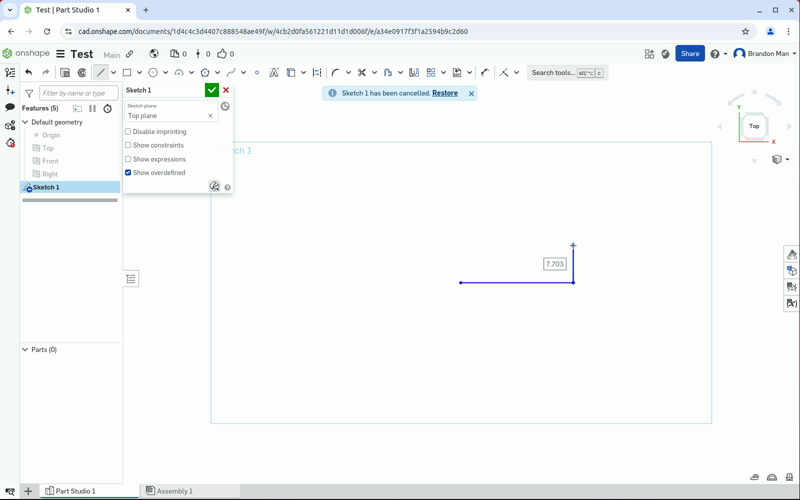
mouse_move(460, 245)
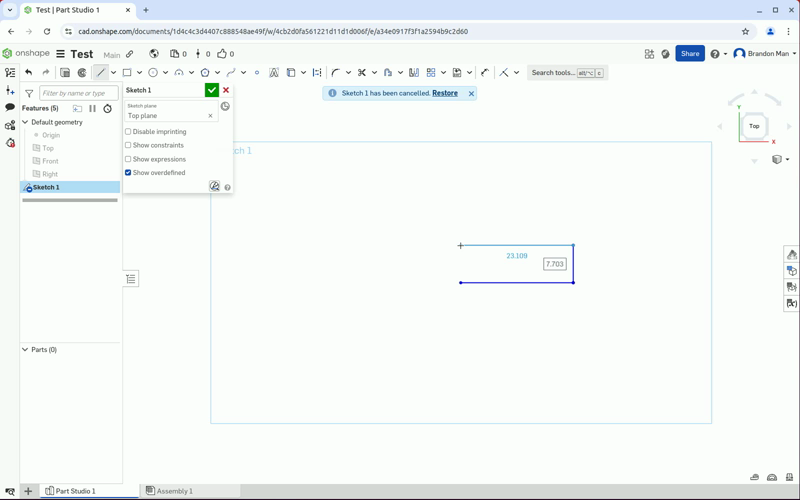
click(460, 245)
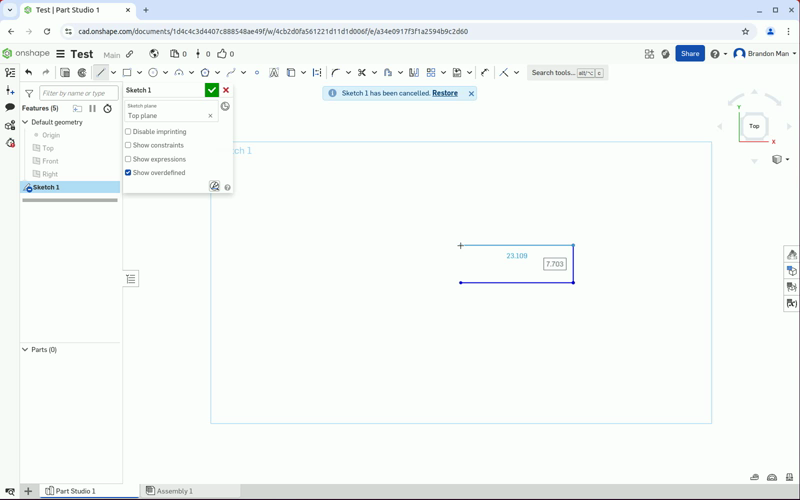
key_up(shift)
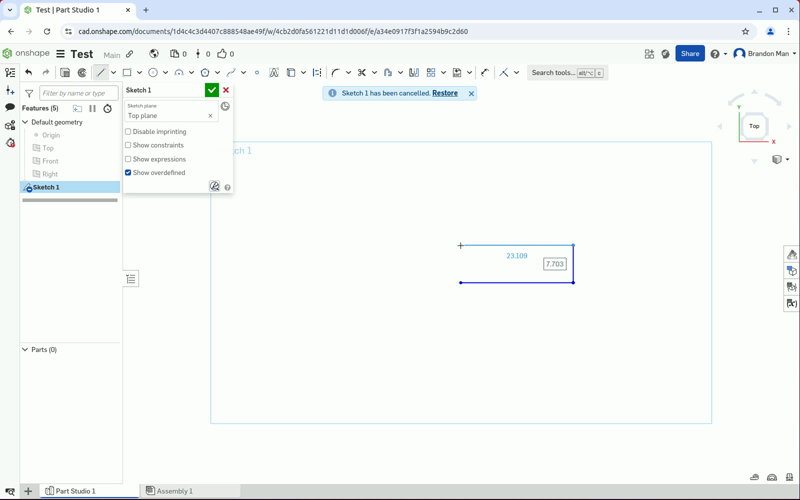
mouse_move(490, 245)
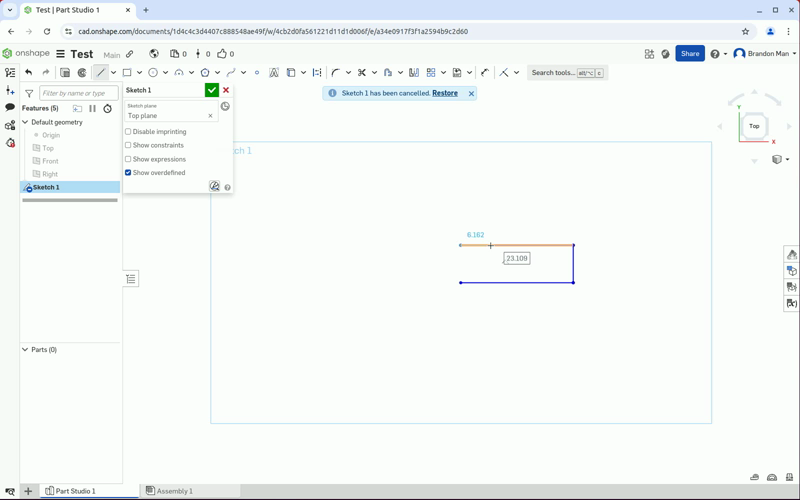
key_down(shift)
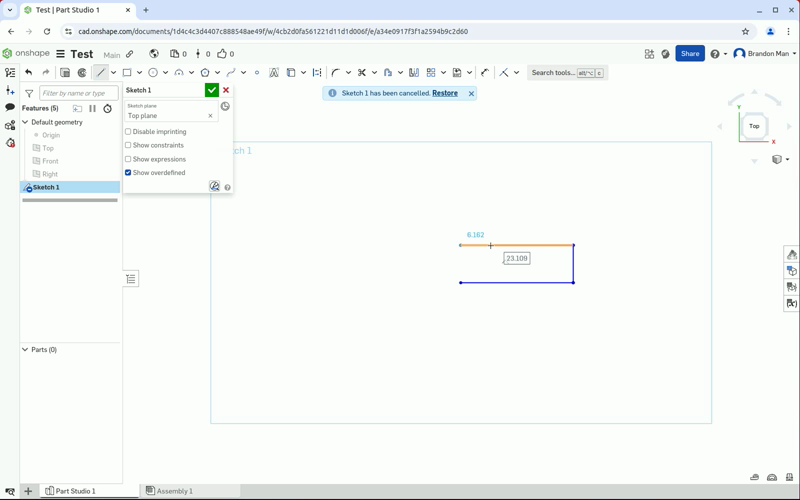
mouse_move(460, 282)
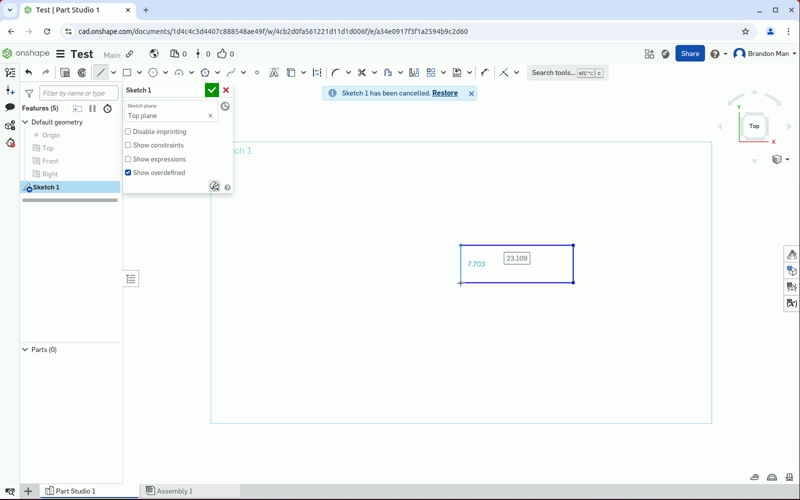
key_up(shift)
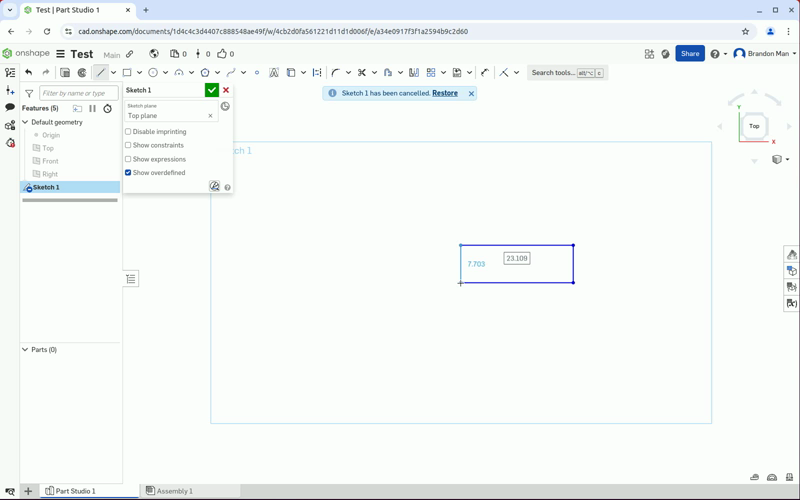
click(460, 282)
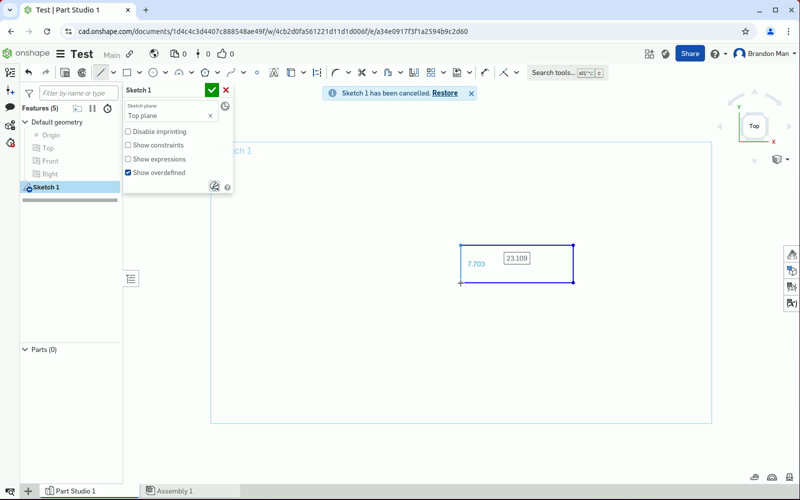
key(esc)
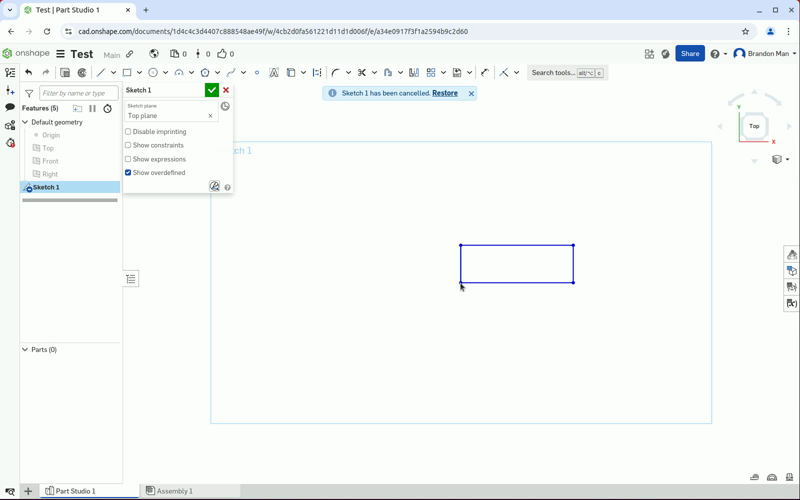
key(c)
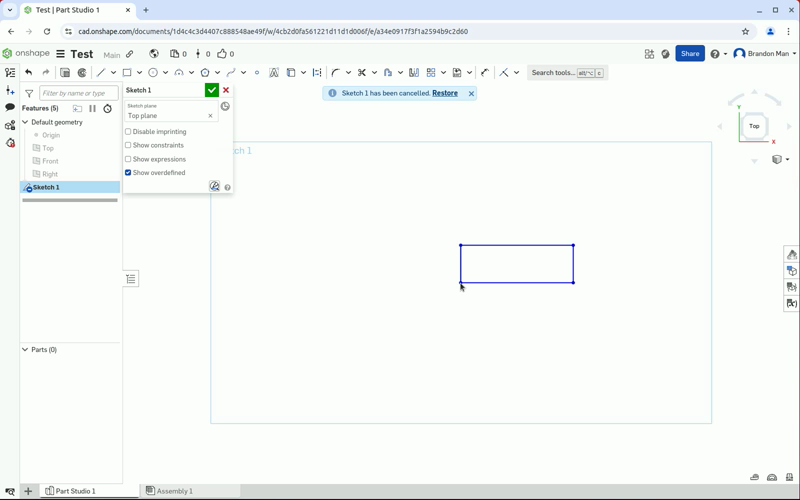
key_down(shift)
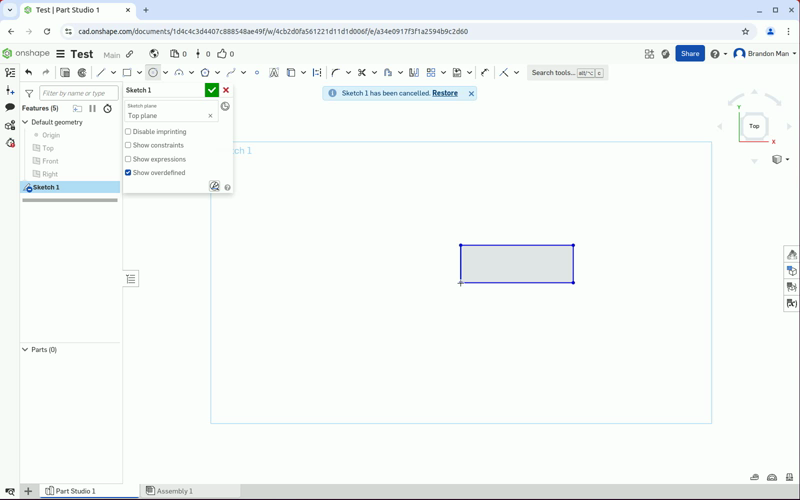
mouse_move(479, 264)
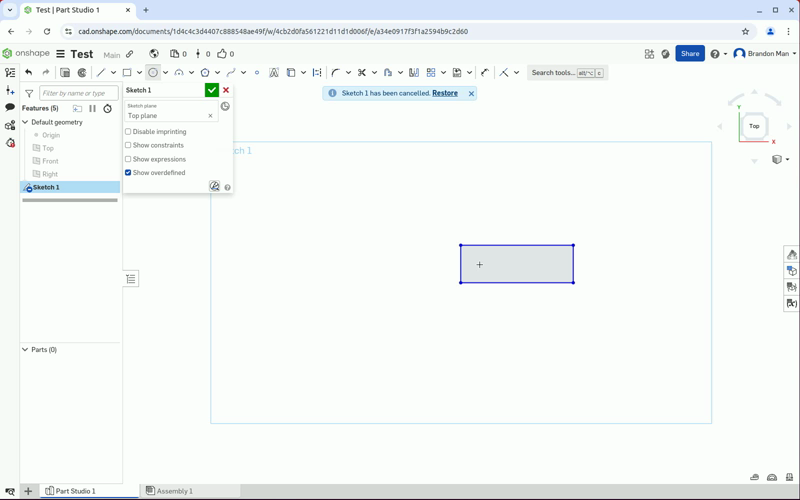
click(479, 264)
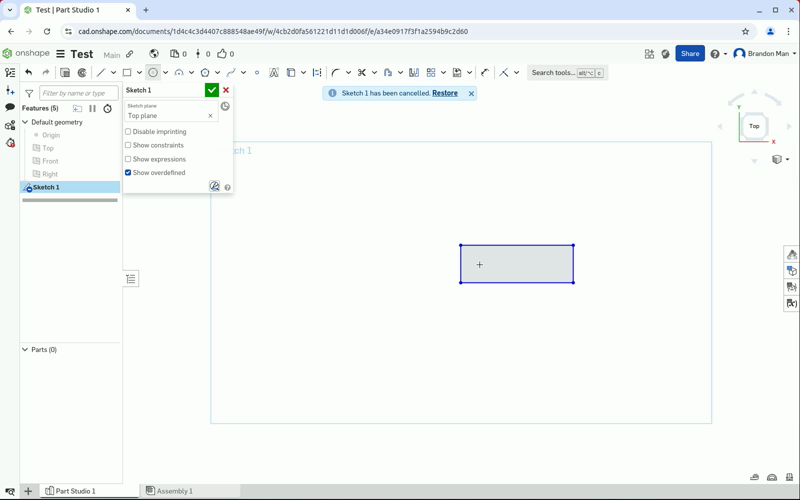
key_up(shift)
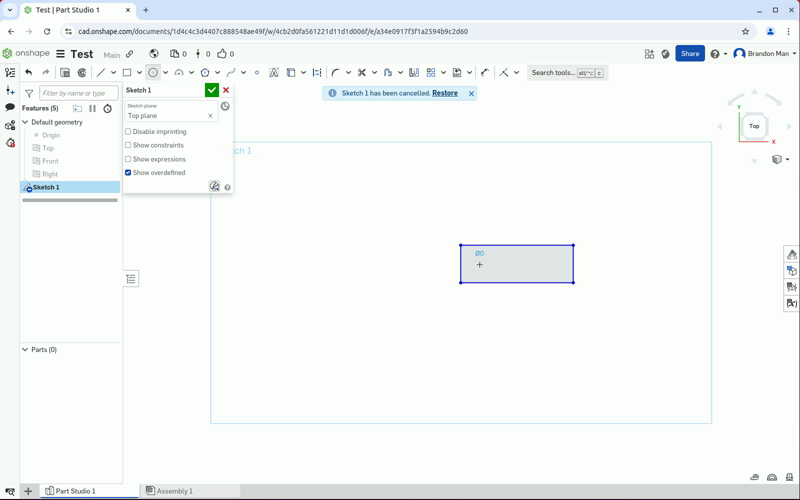
mouse_move(489, 264)
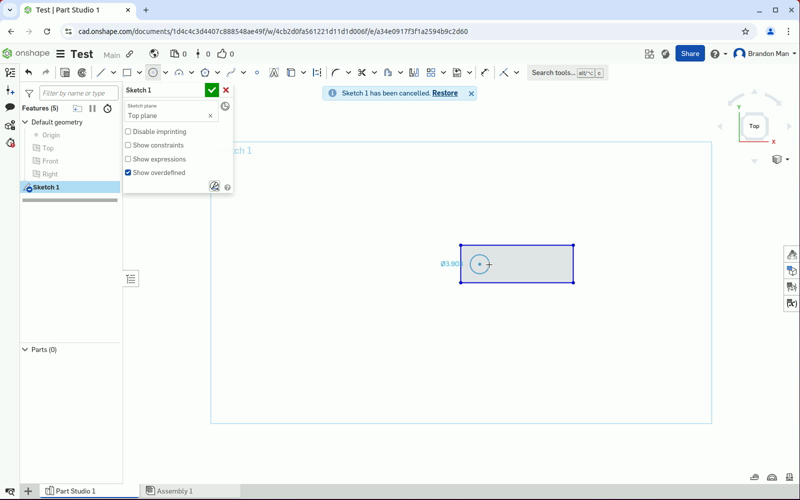
click(489, 264)
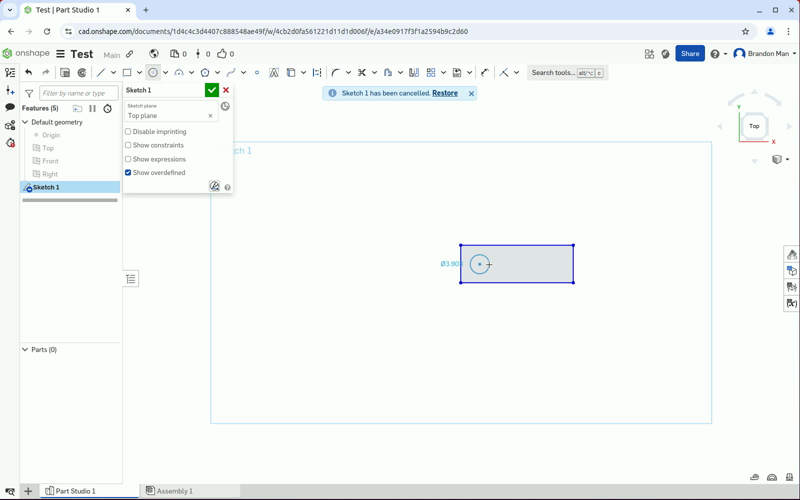
key(esc)
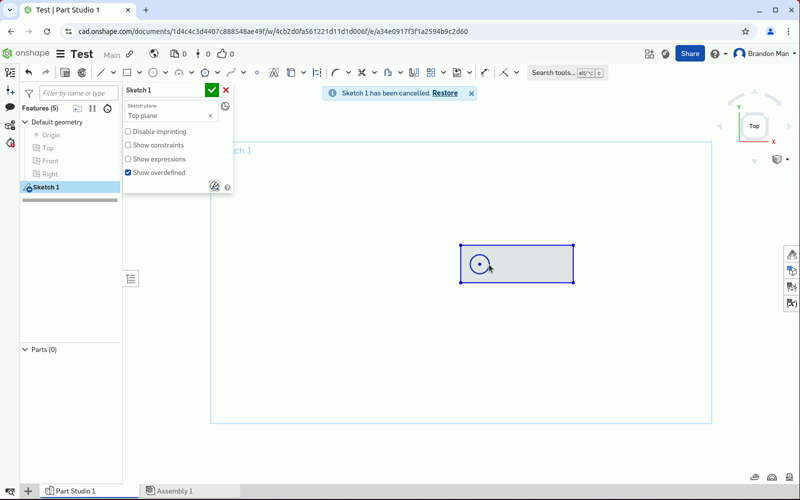
key(c)
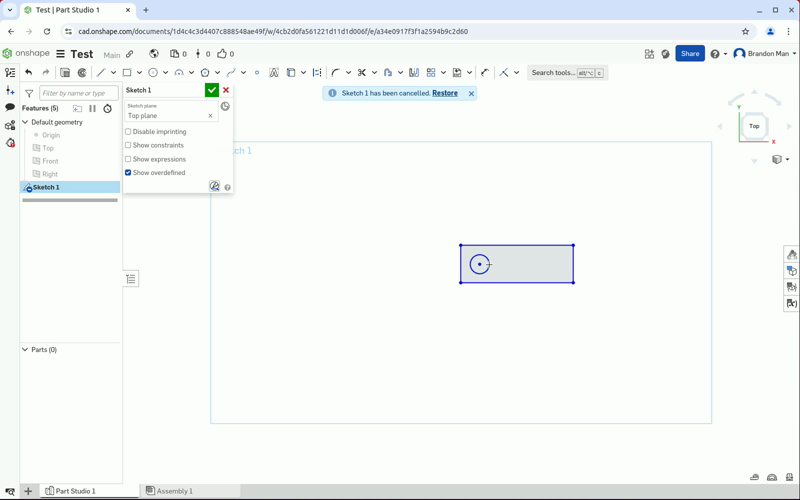
key_down(shift)
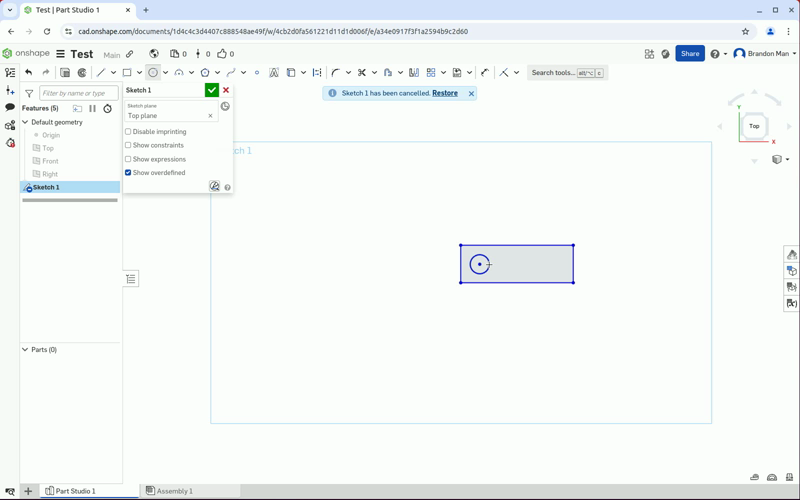
mouse_move(554, 264)
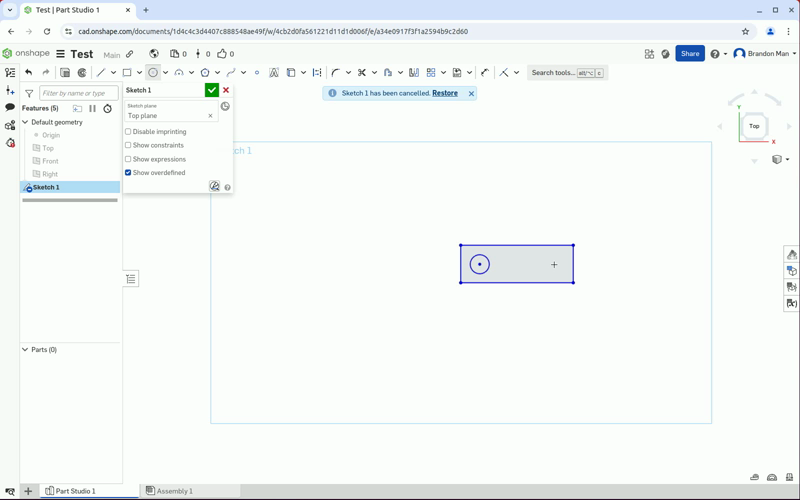
click(554, 264)
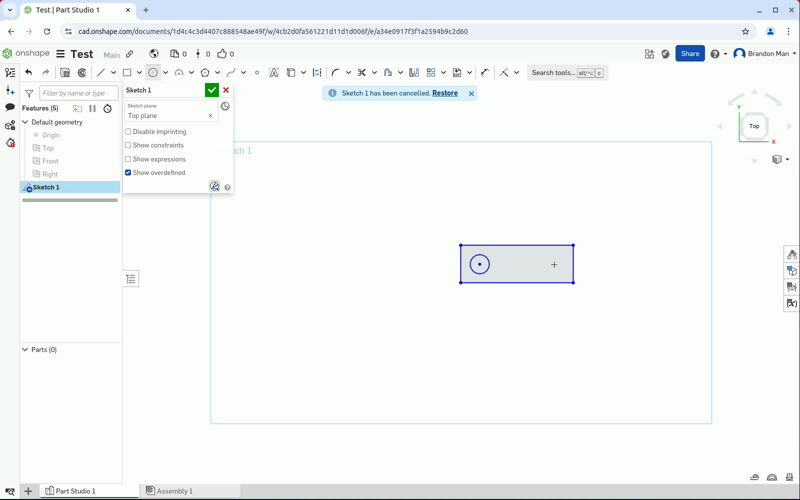
key_up(shift)
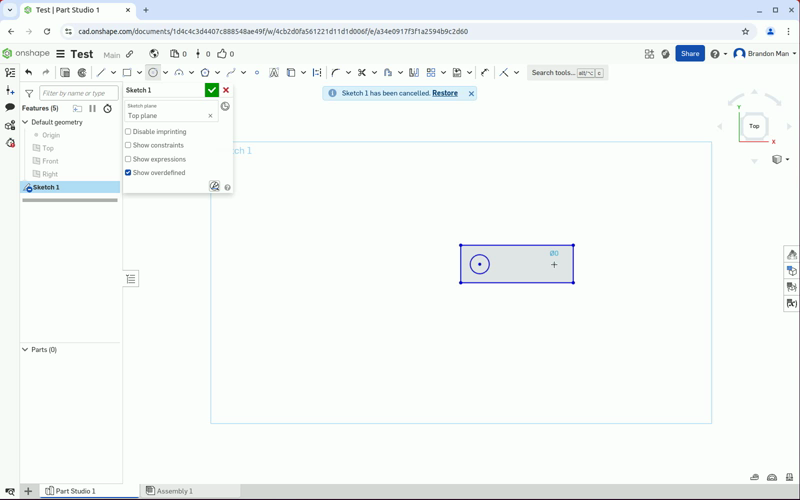
mouse_move(564, 264)
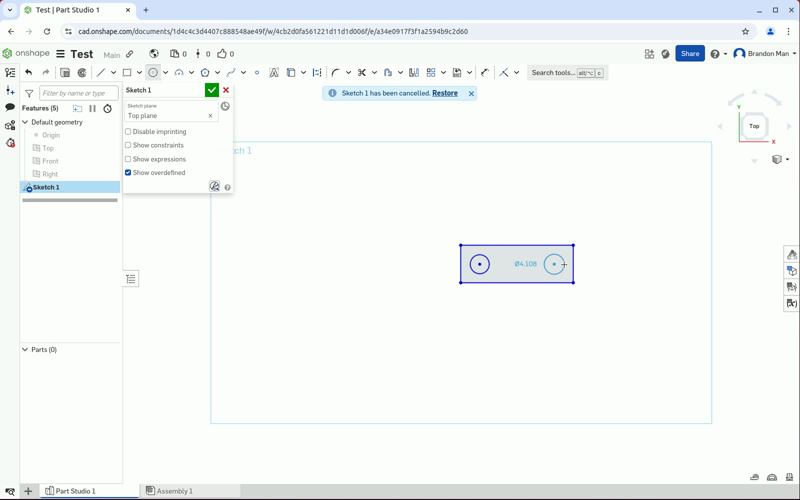
click(564, 264)
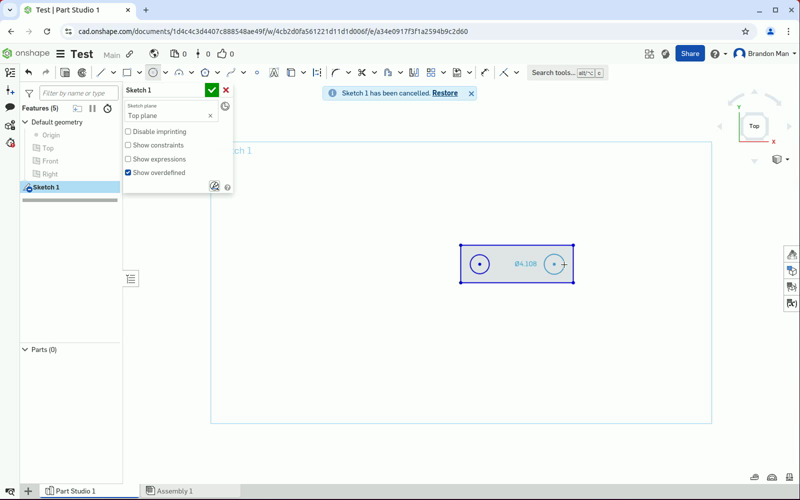
key(esc)
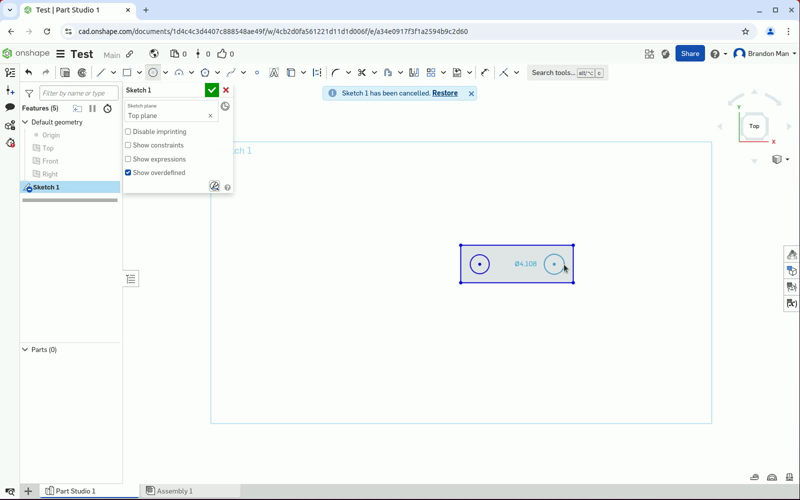
mouse_move(492, 263)
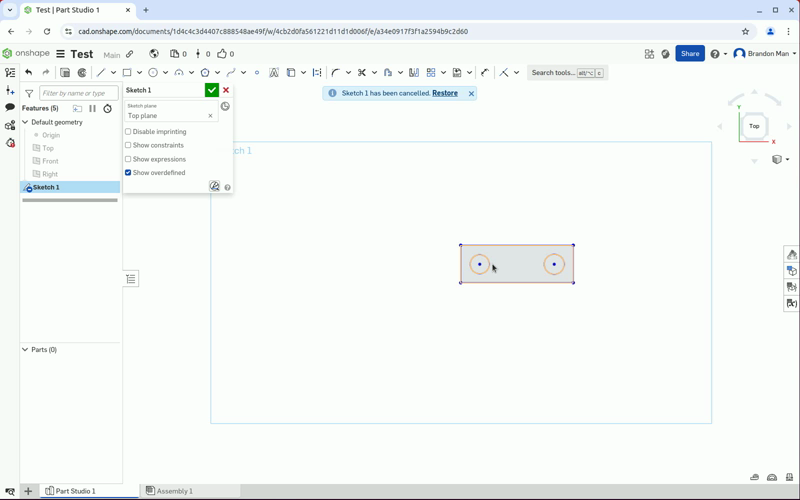
click(492, 263)
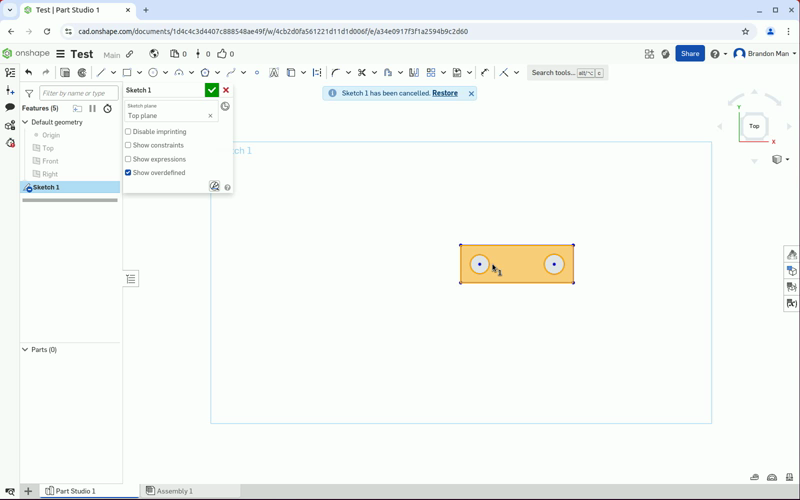
mouse_move(73, 352)
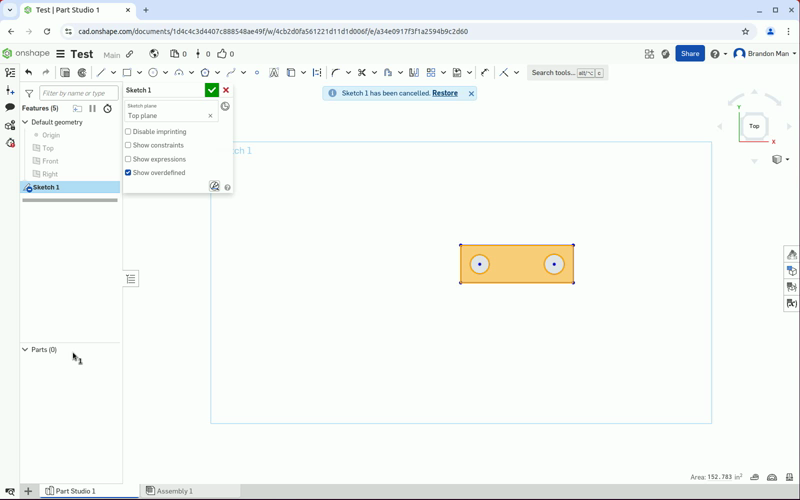
key(shift+y)
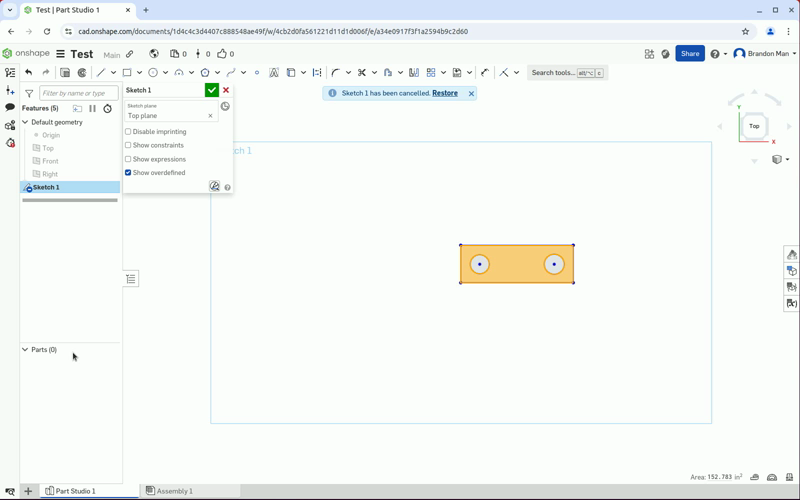
key(shift+e)
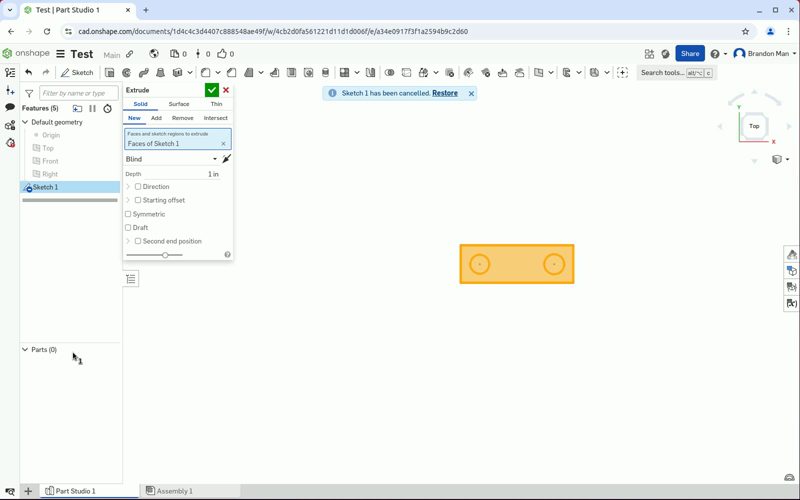
mouse_move(143, 106)
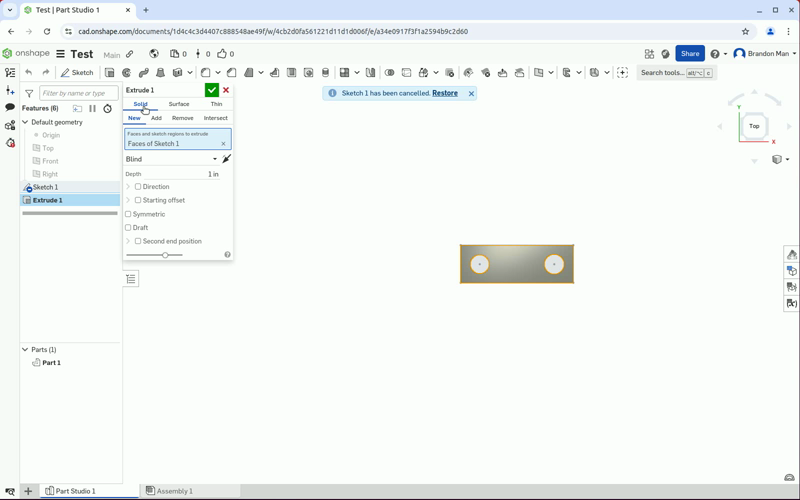
click(143, 106)
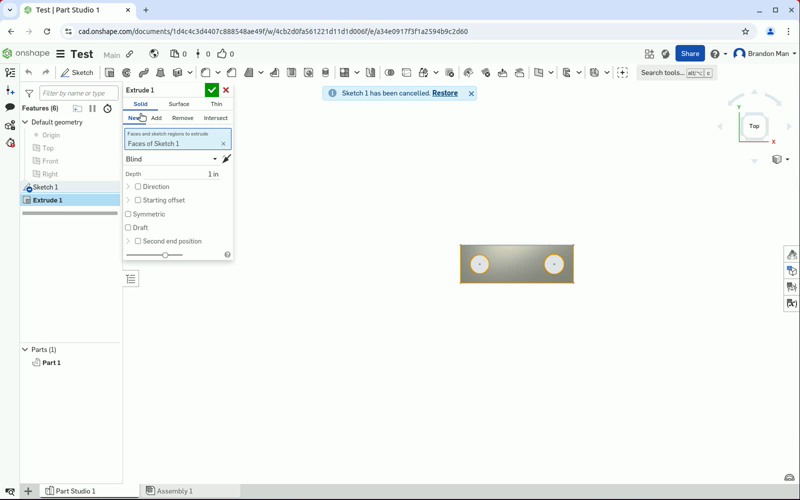
mouse_move(137, 120)
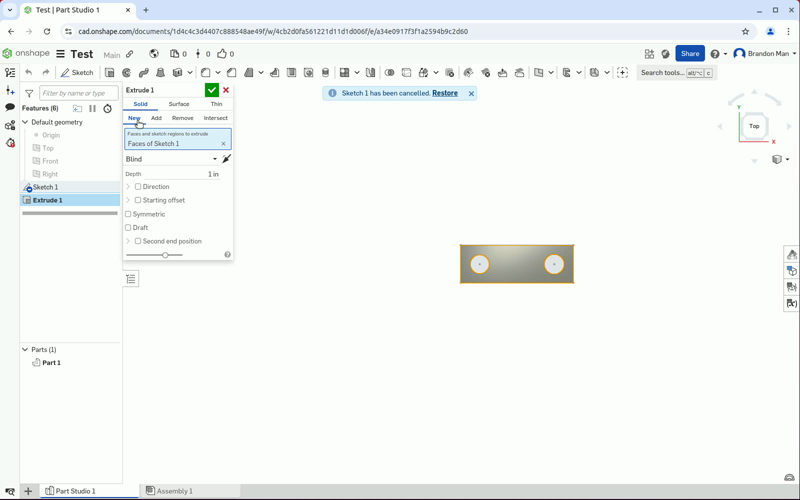
click(137, 120)
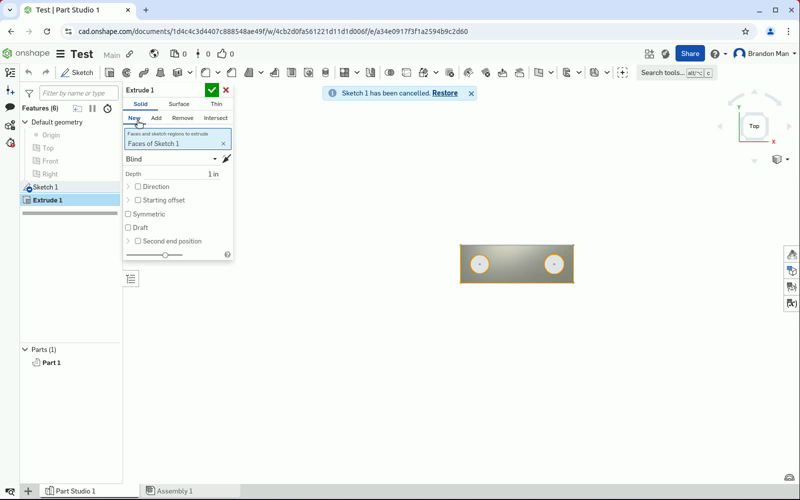
key(tab, 4)
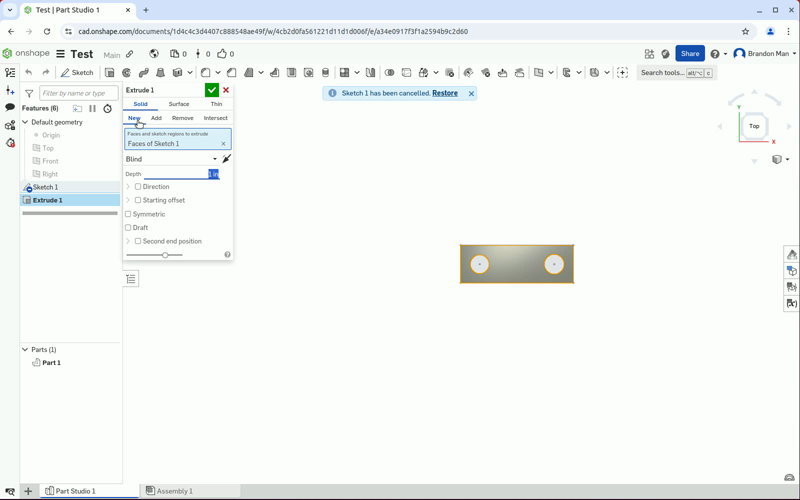
text(19.257)
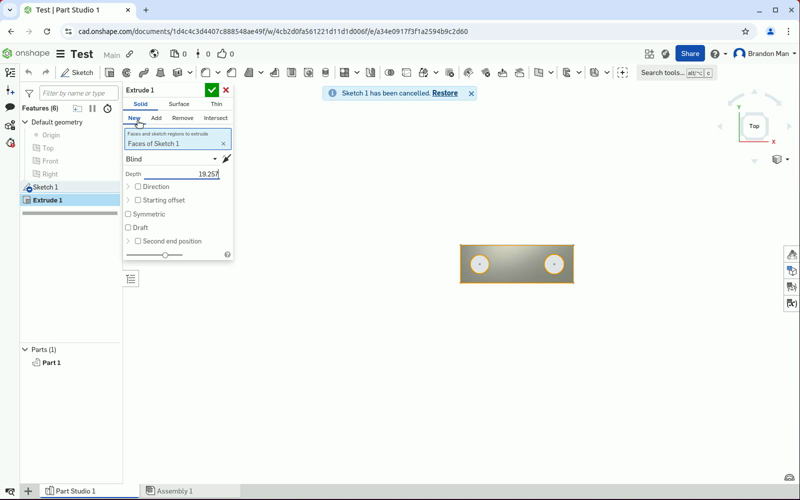
key(enter)
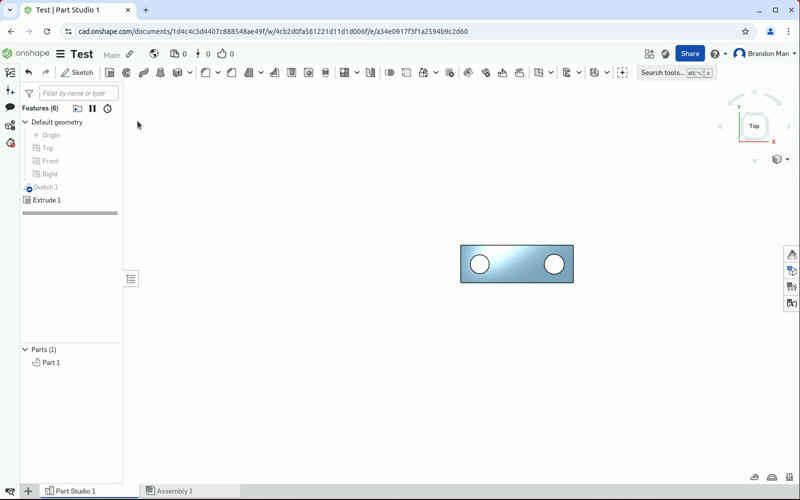
key(shift+h)
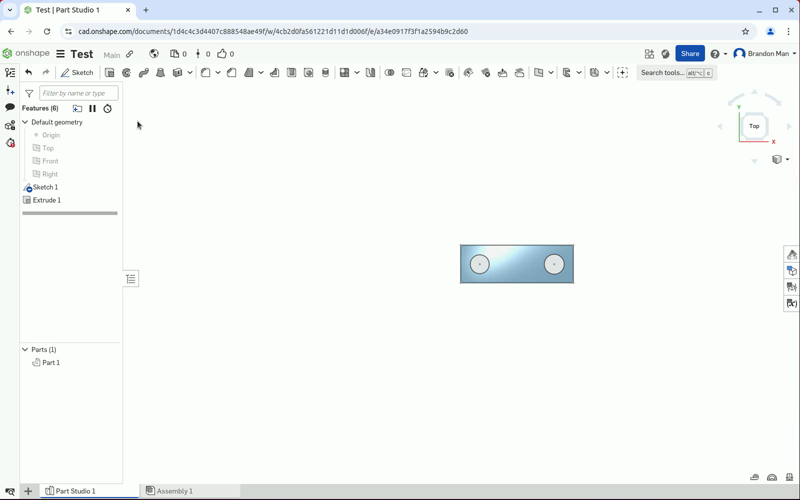
key(shift+h)
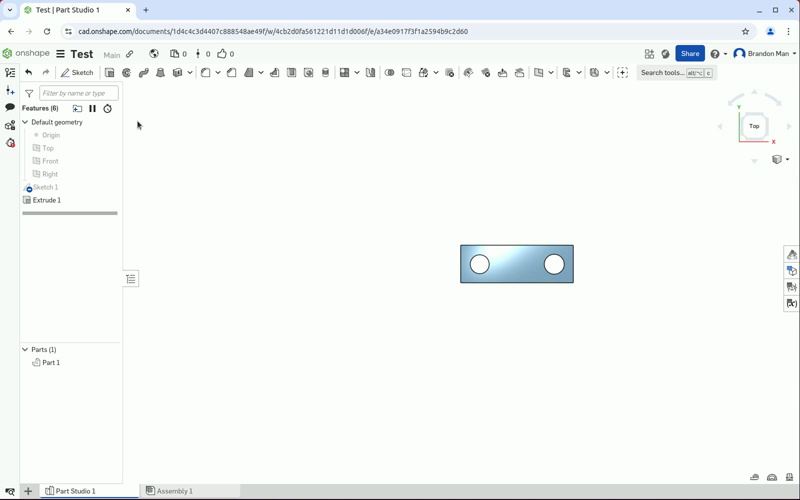
mouse_move(73, 189)
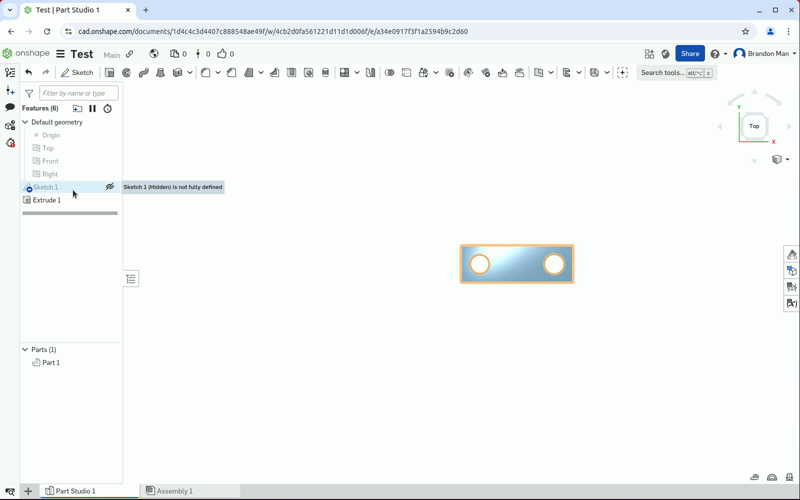
click(73, 189)
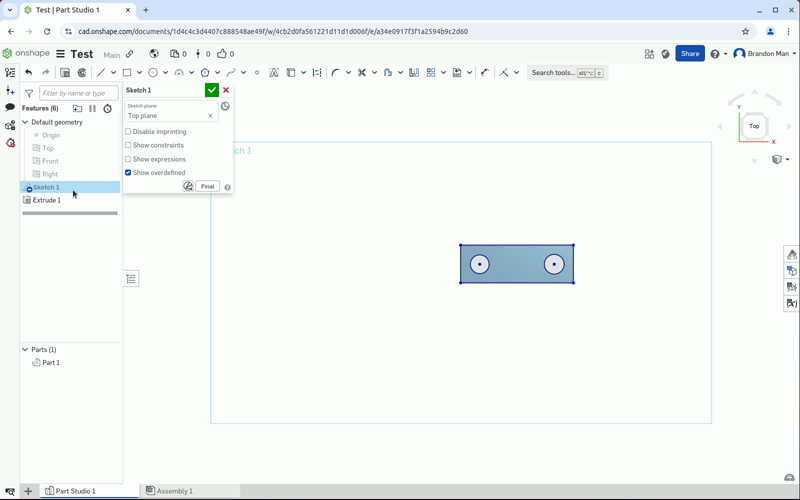
mouse_move(229, 92)
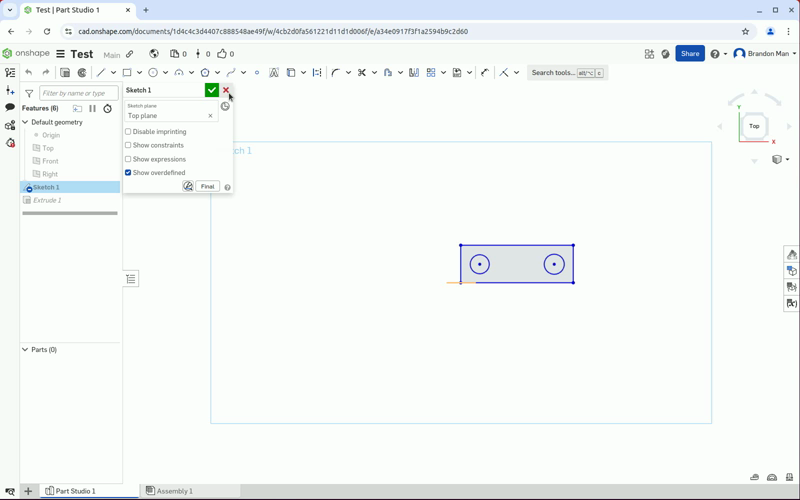
click(229, 92)
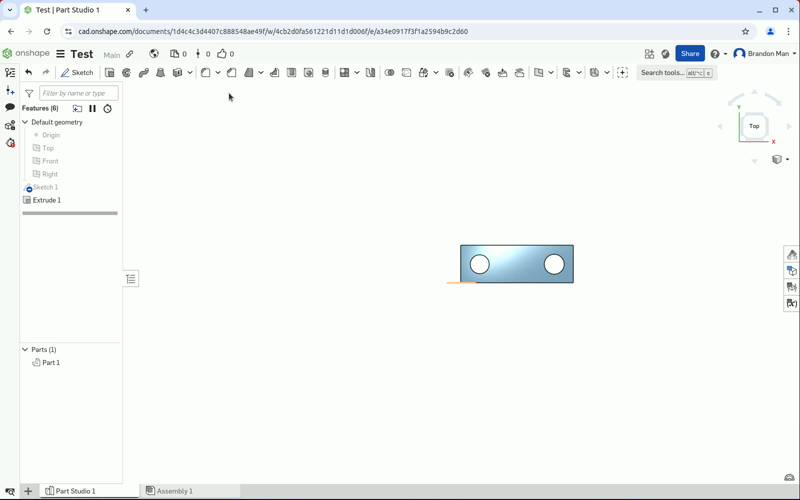
mouse_move(541, 75)
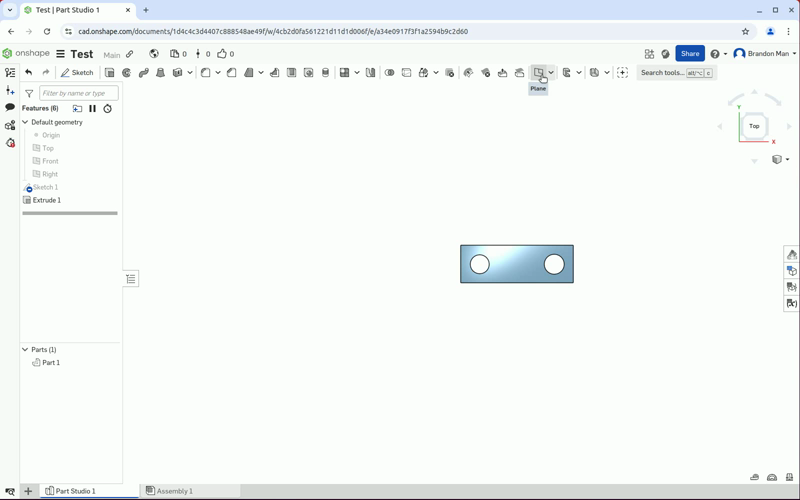
click(541, 75)
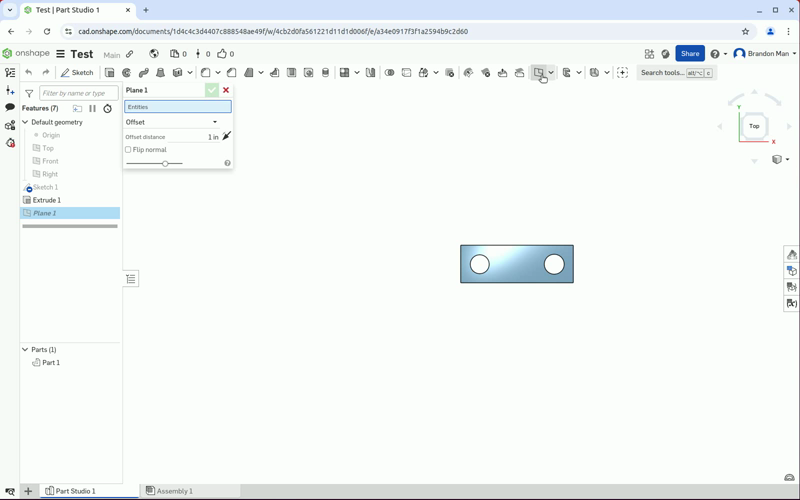
mouse_move(73, 150)
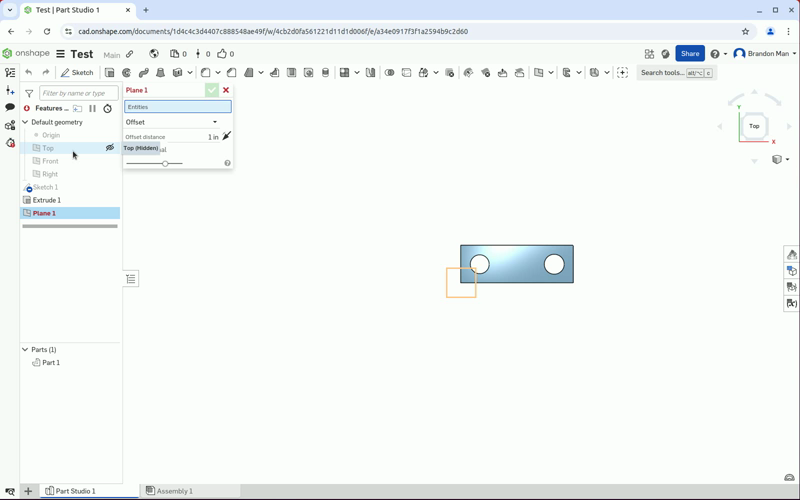
click(73, 150)
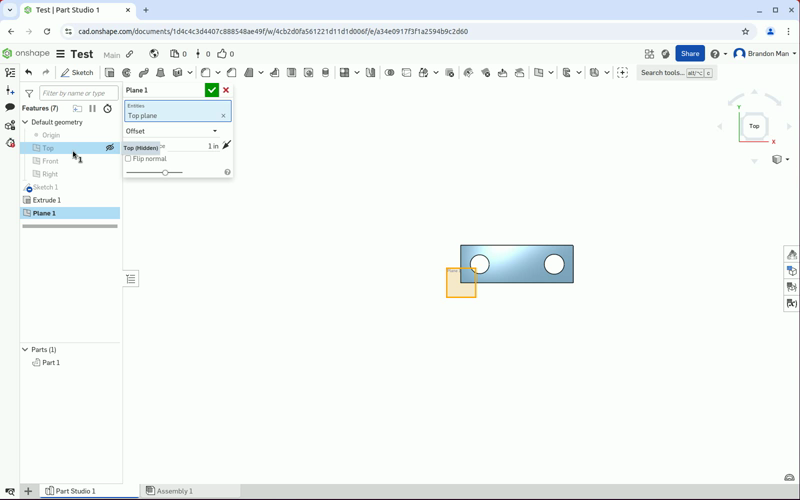
key(tab, 2)
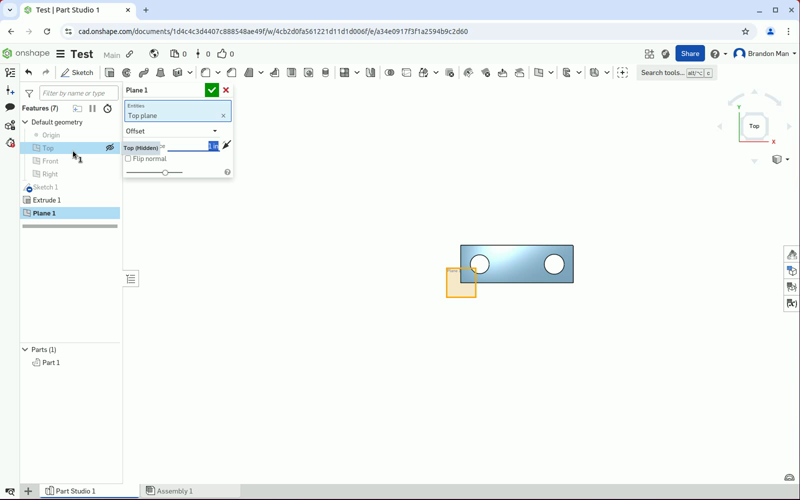
text(19.257)
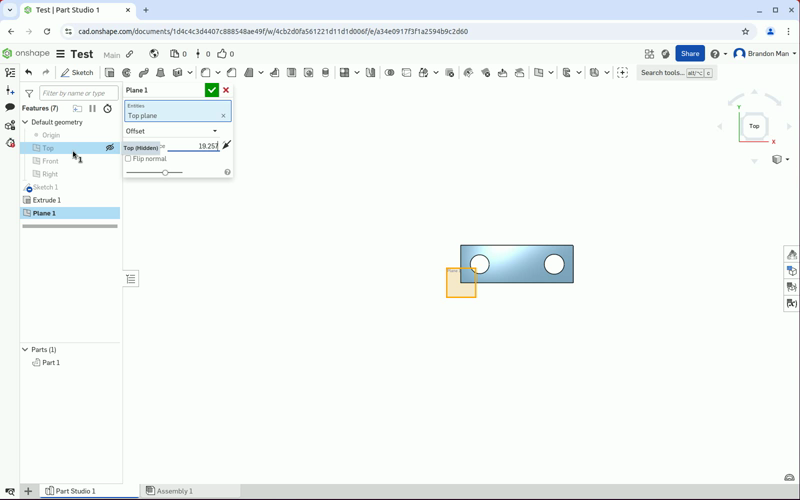
key(enter, 2)
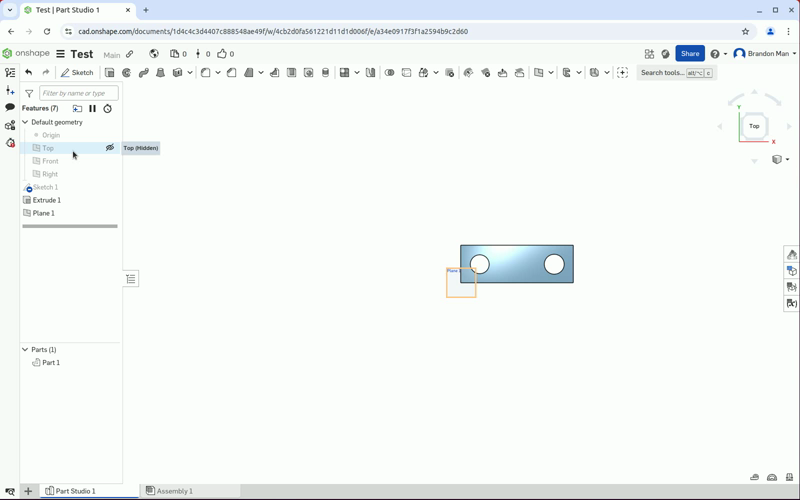
key(shift+s)
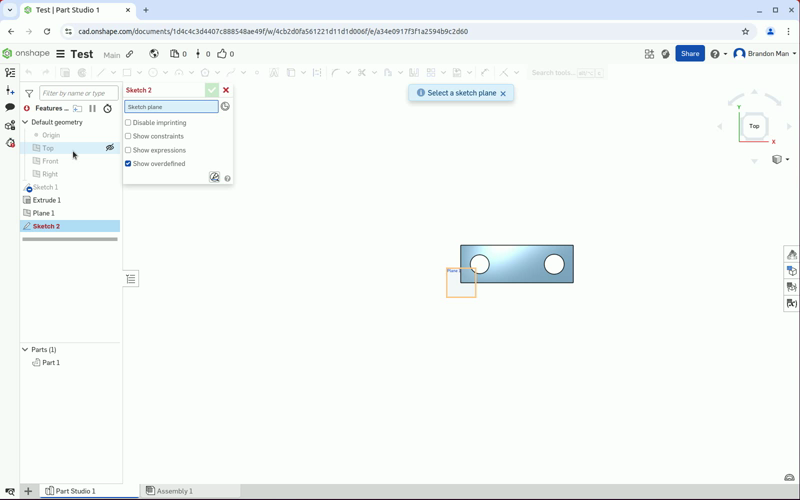
mouse_move(73, 215)
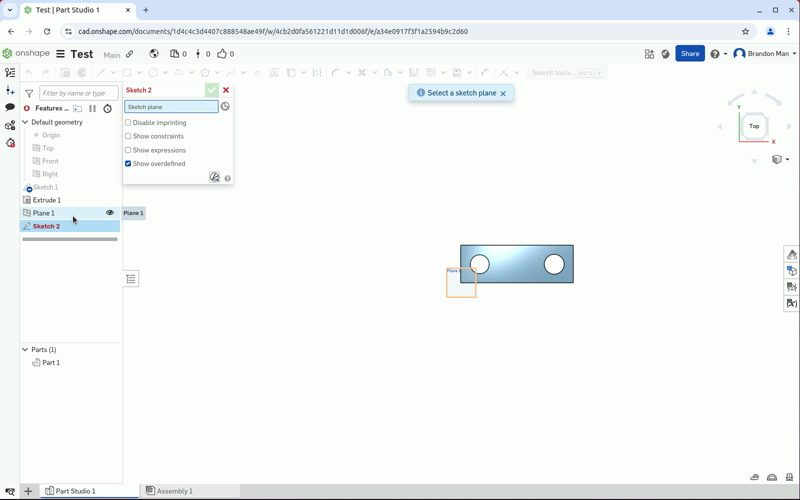
click(73, 215)
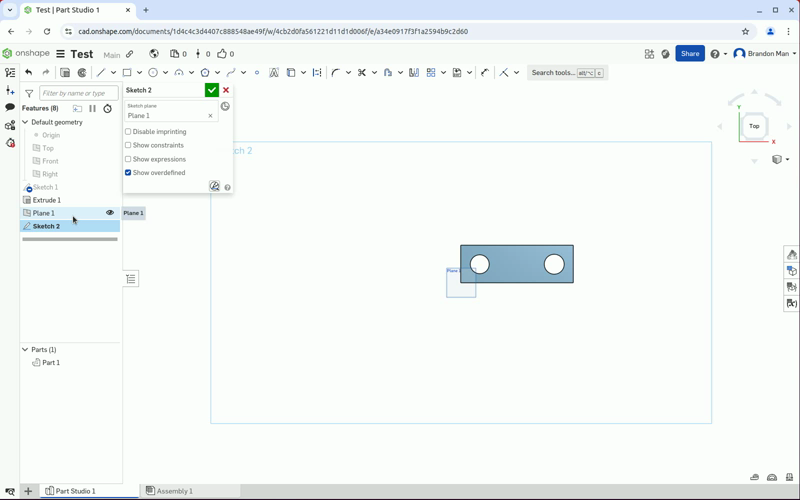
mouse_move(73, 352)
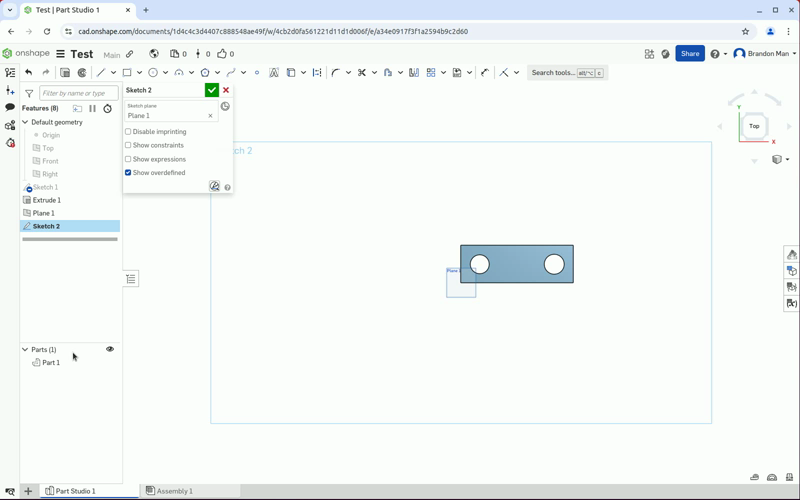
key(y)
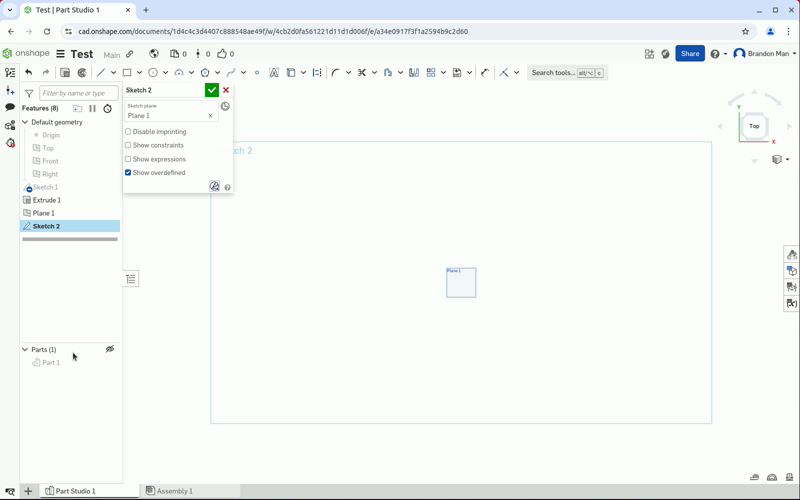
key(c)
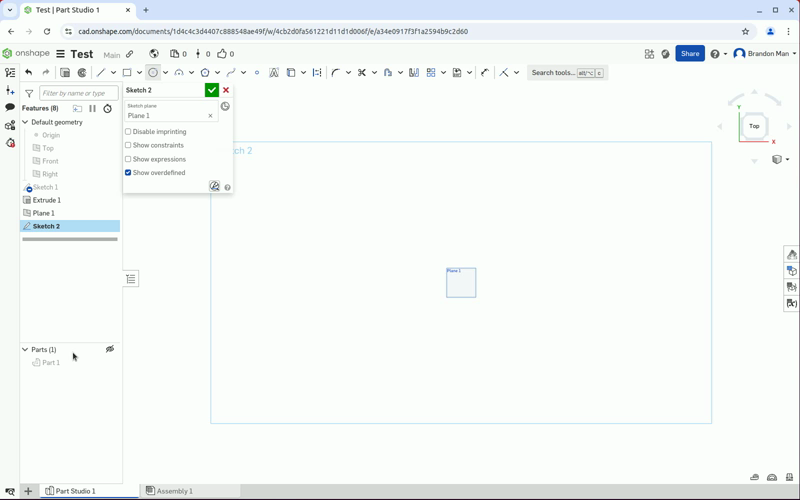
key_down(shift)
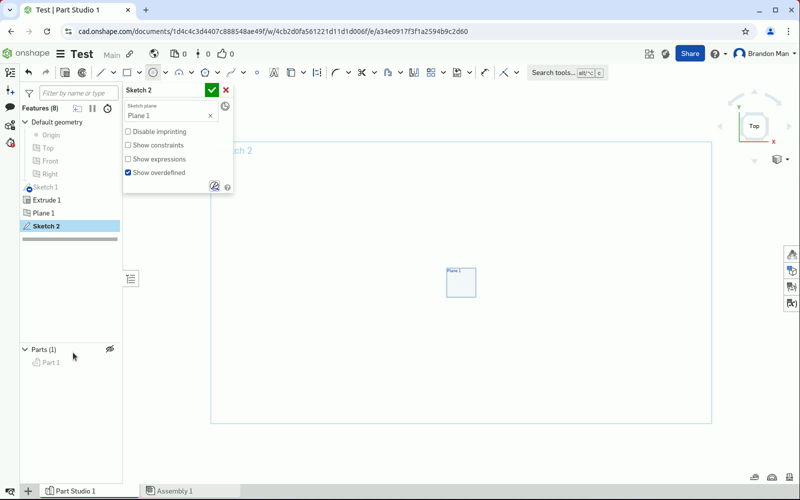
mouse_move(480, 264)
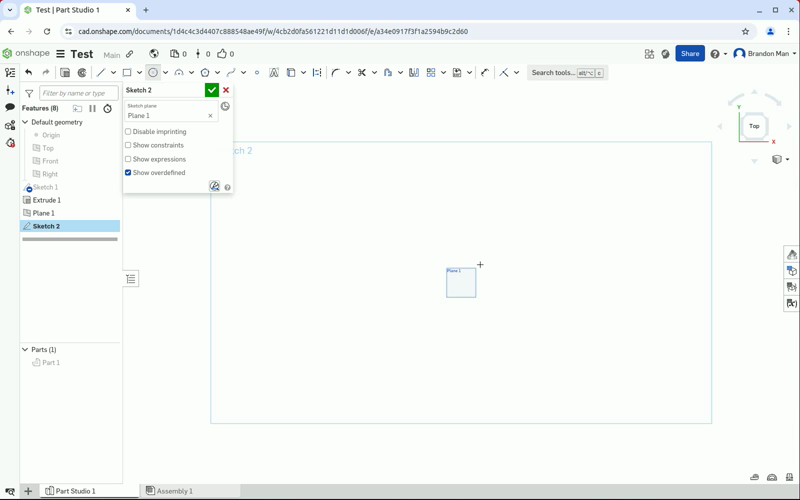
click(480, 264)
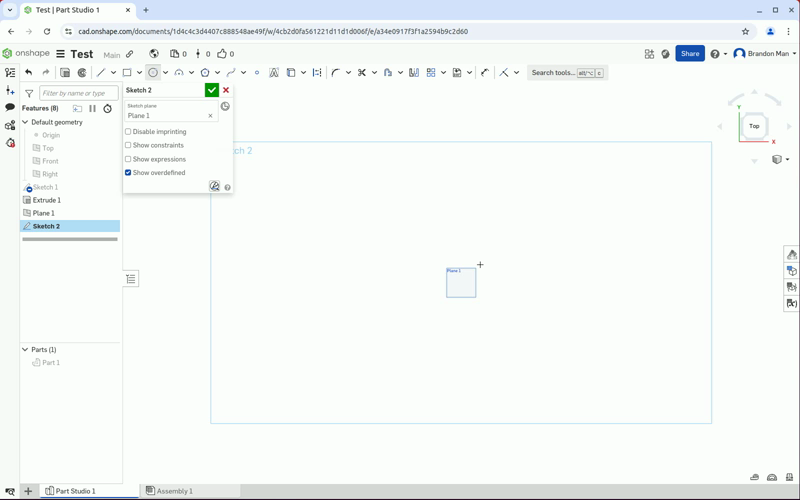
key_up(shift)
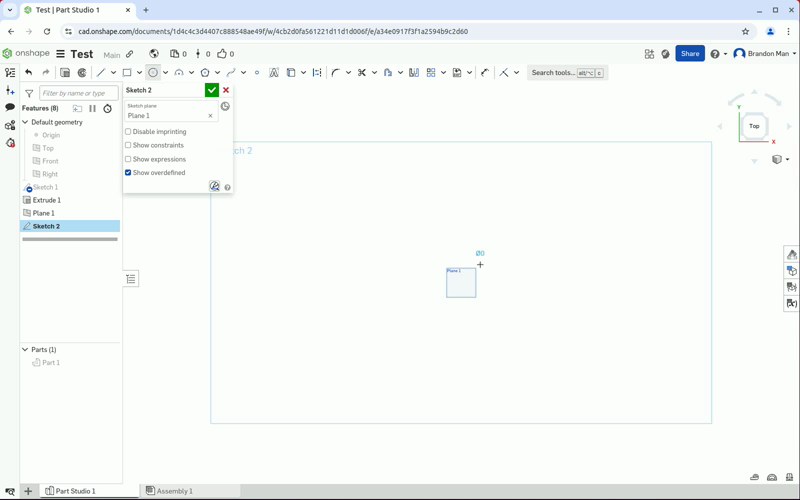
mouse_move(489, 264)
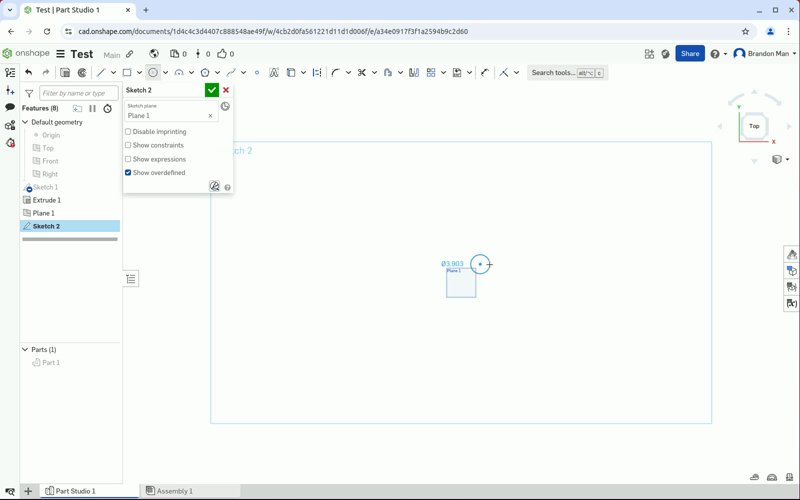
click(489, 264)
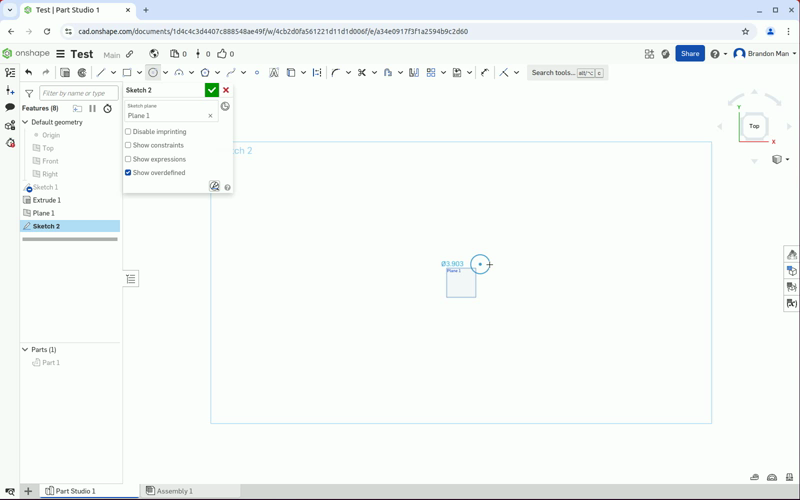
key(esc)
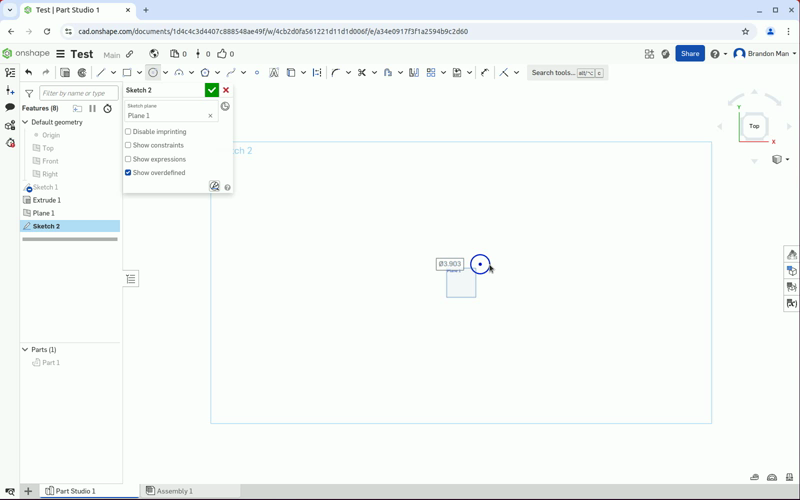
mouse_move(486, 261)
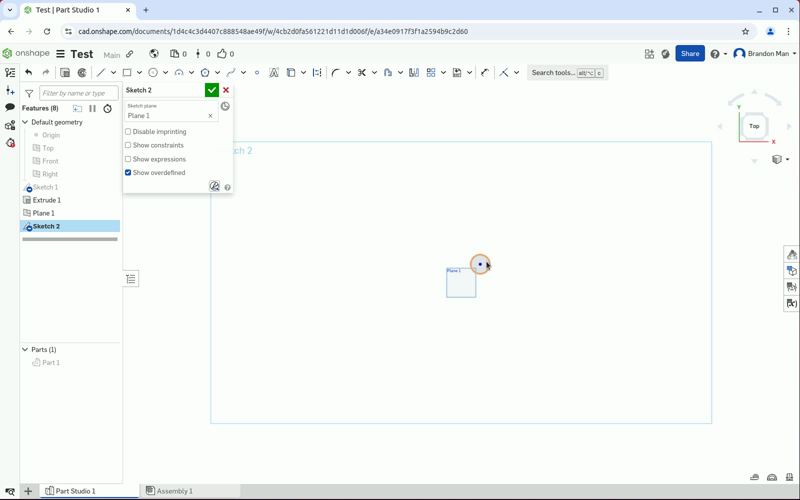
scroll(6)
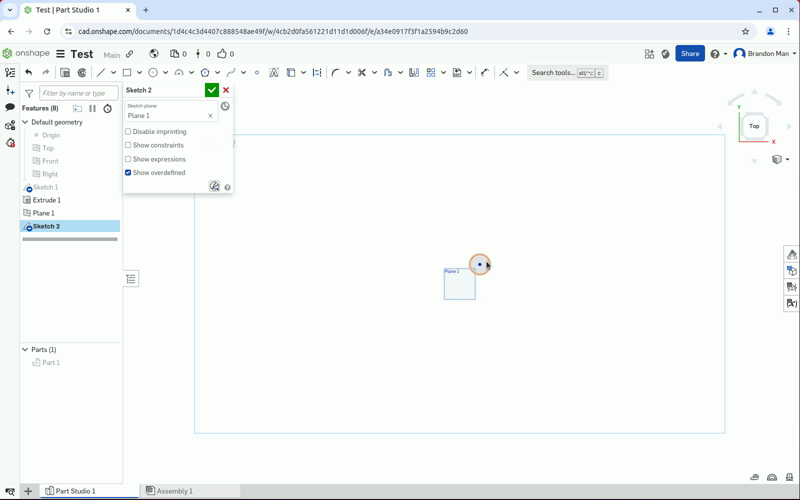
scroll(6)
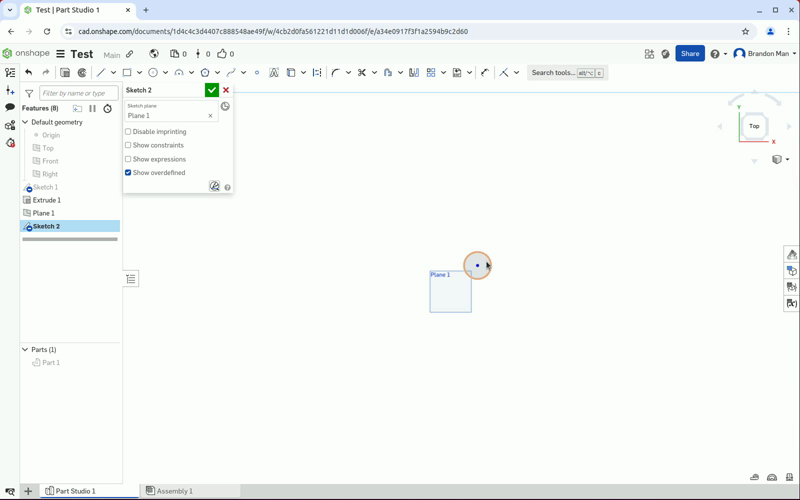
scroll(6)
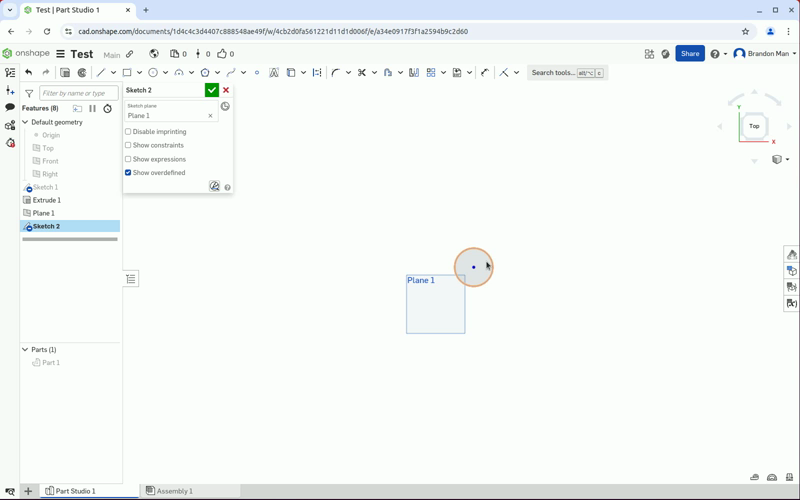
scroll(6)
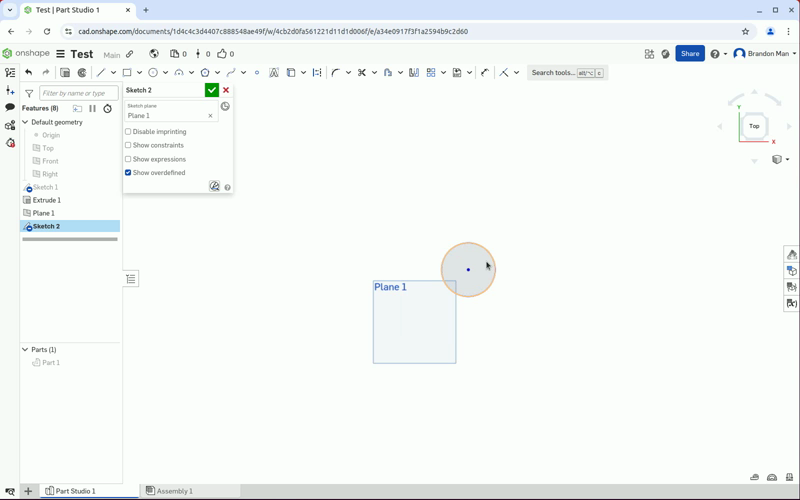
scroll(6)
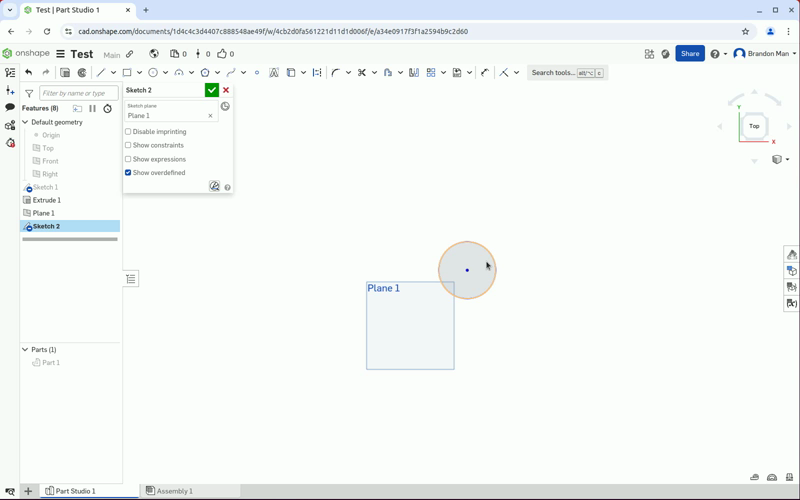
scroll(6)
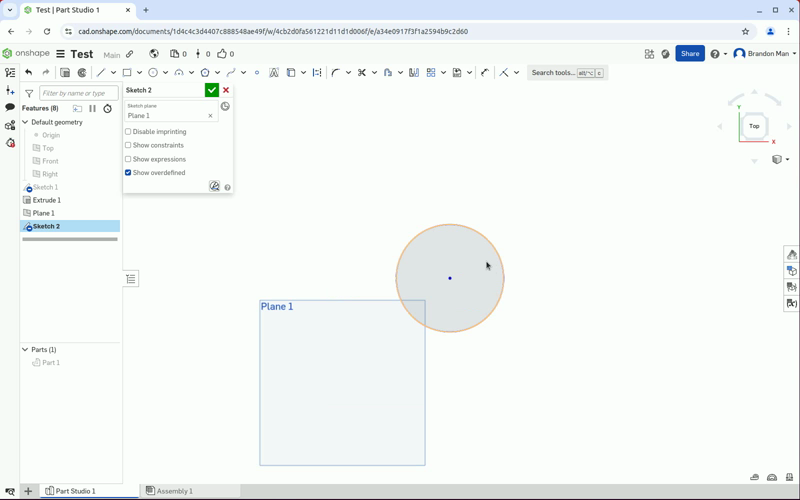
scroll(6)
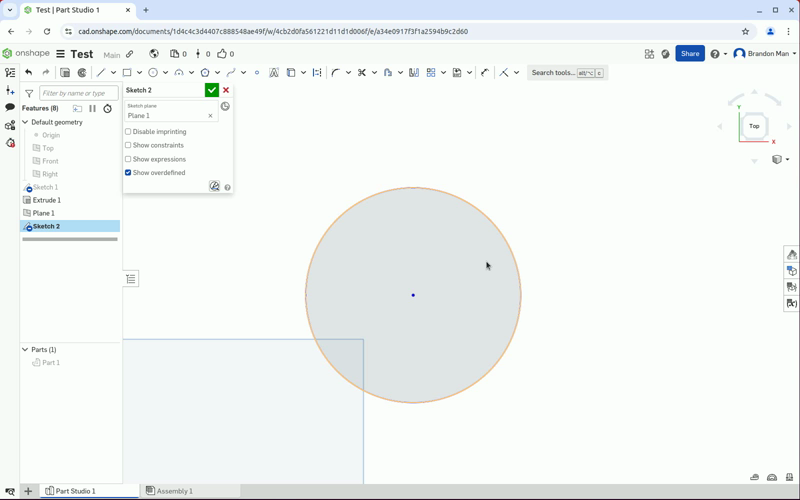
click(486, 261)
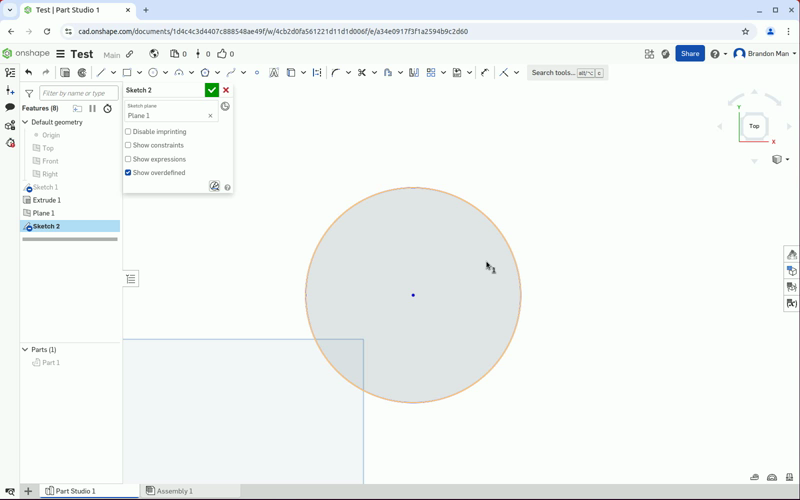
scroll(-6)
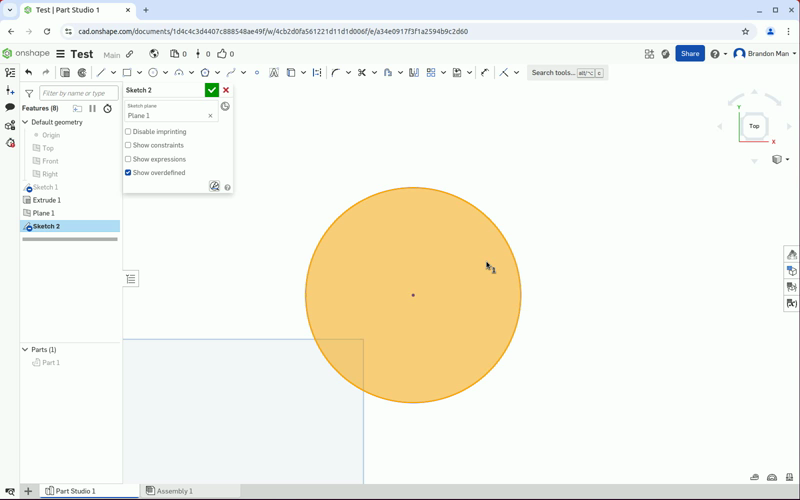
scroll(-6)
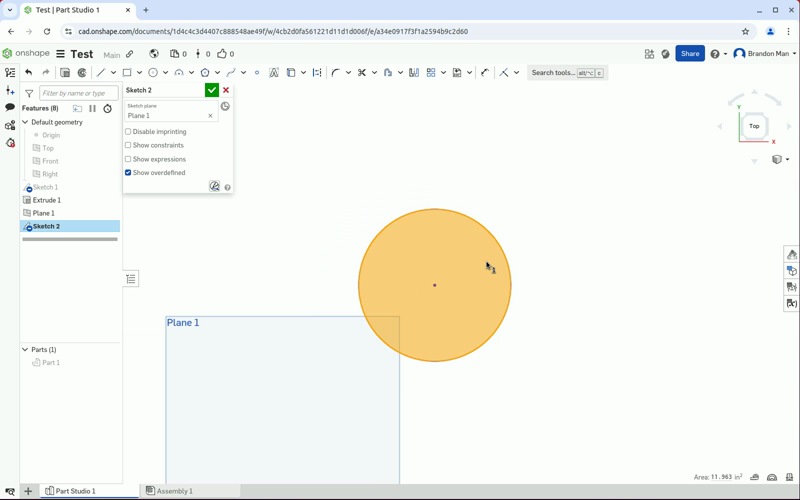
scroll(-6)
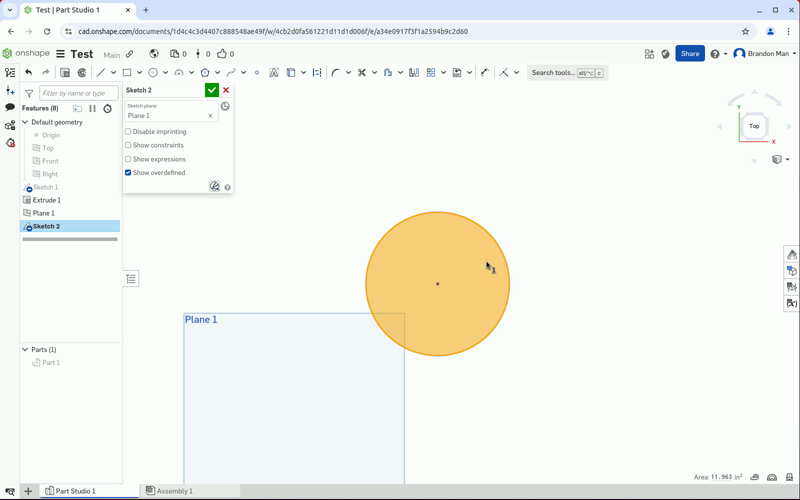
scroll(-6)
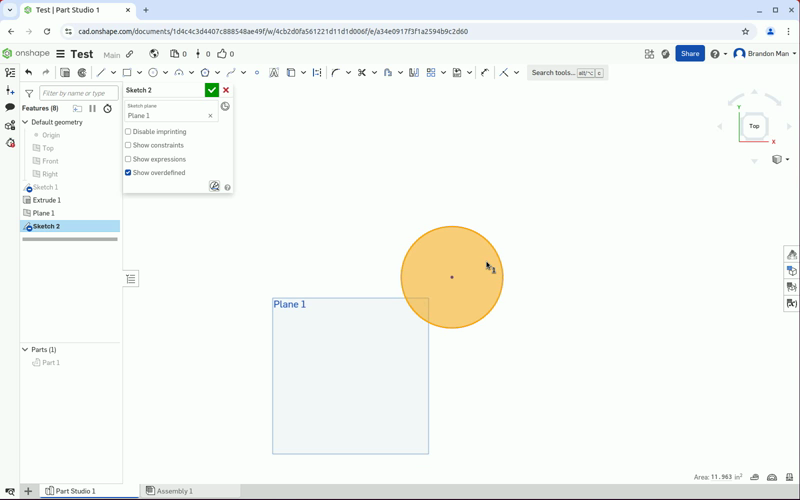
scroll(-6)
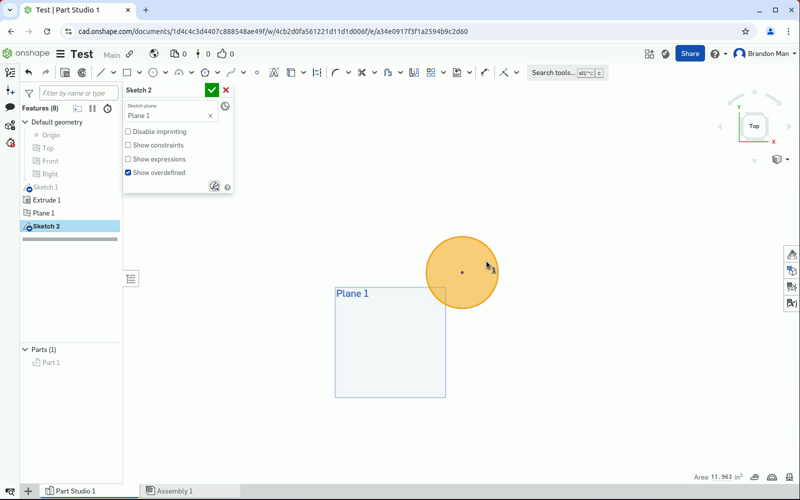
scroll(-6)
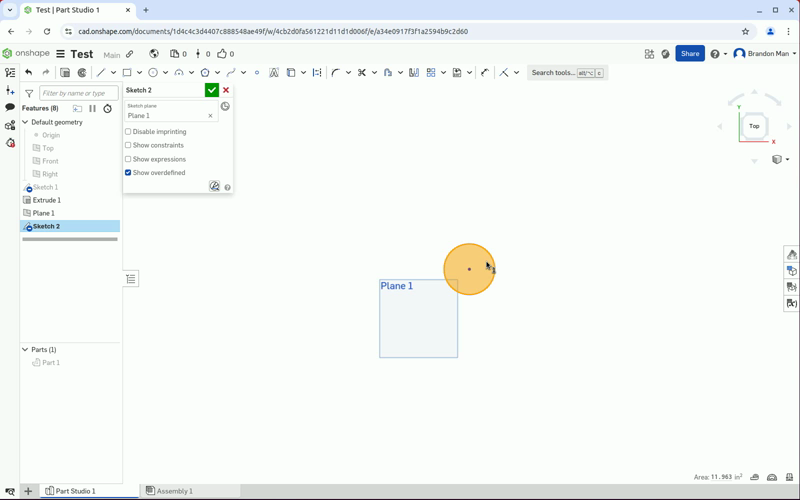
scroll(-6)
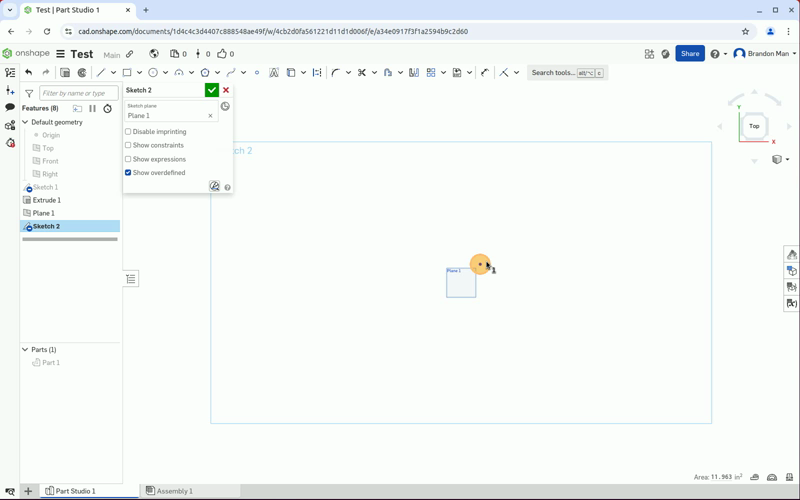
mouse_move(73, 352)
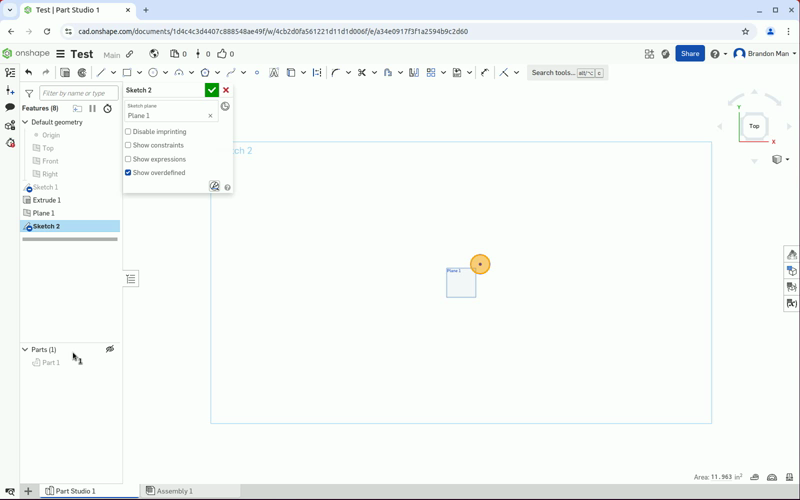
key(shift+y)
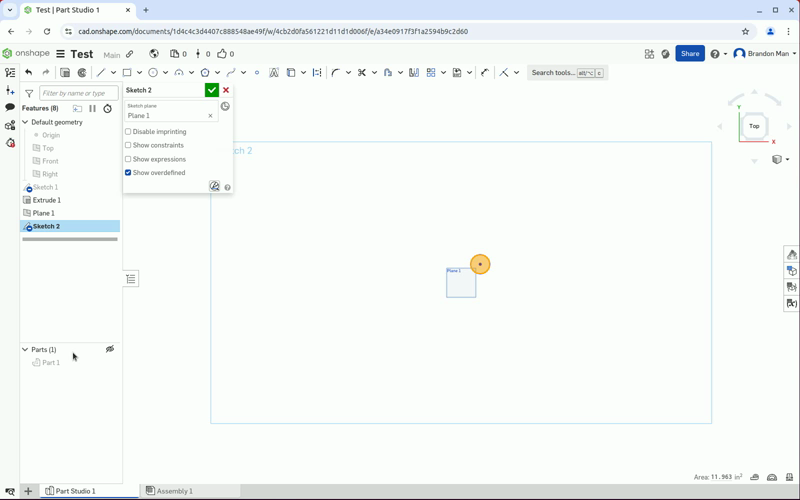
key(shift+e)
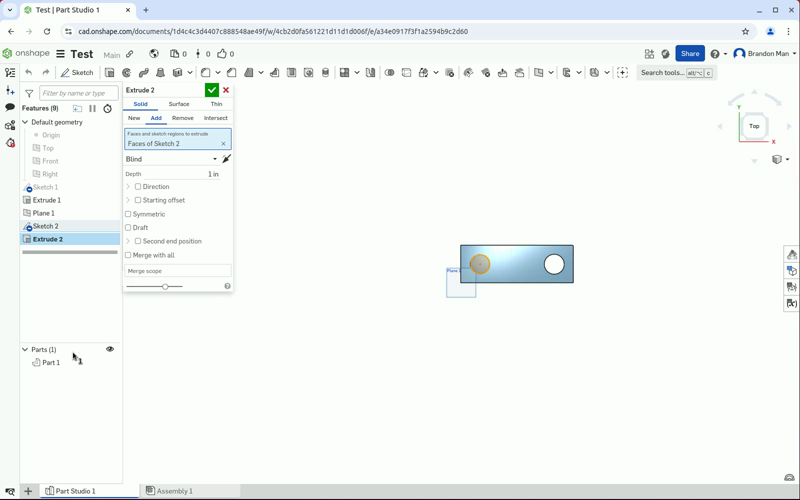
mouse_move(143, 106)
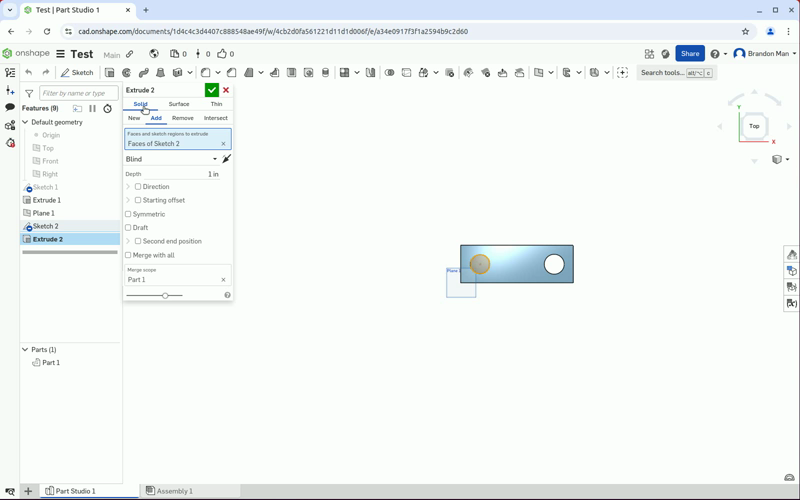
click(143, 106)
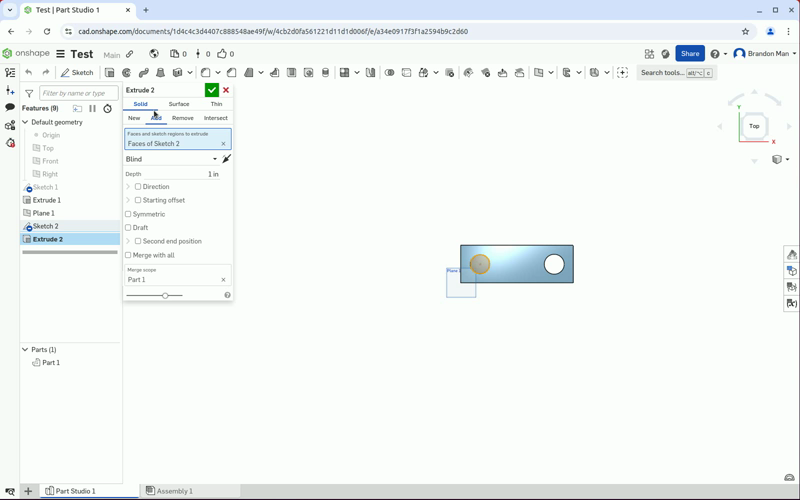
mouse_move(186, 120)
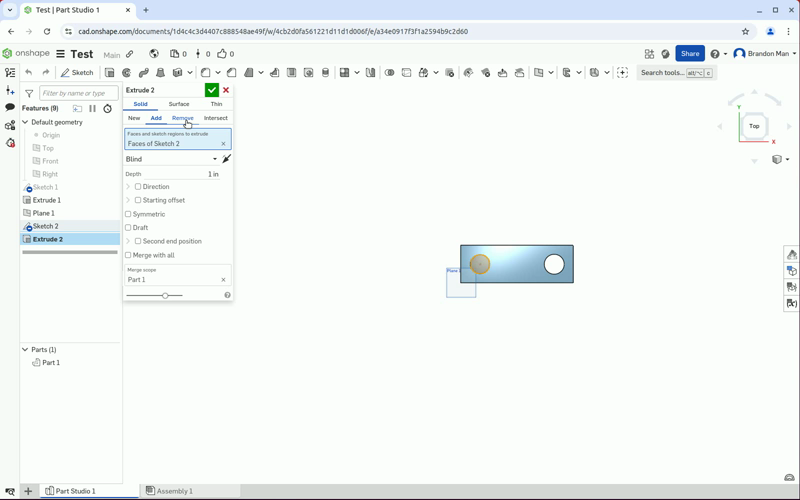
click(186, 120)
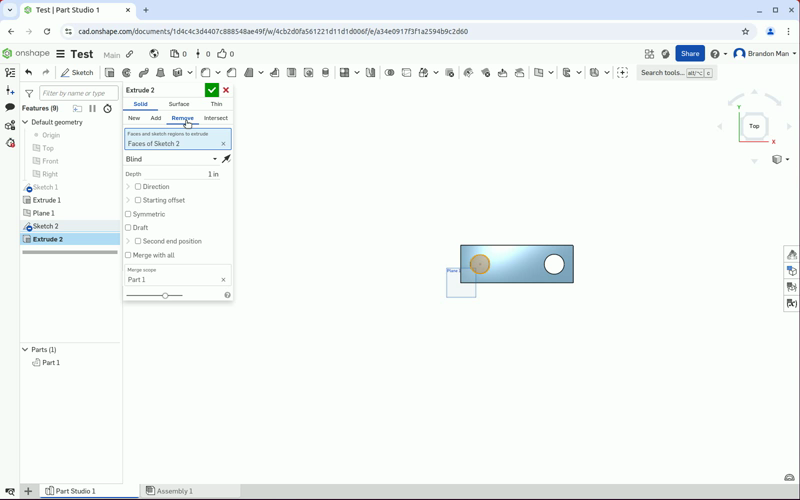
key(tab, 4)
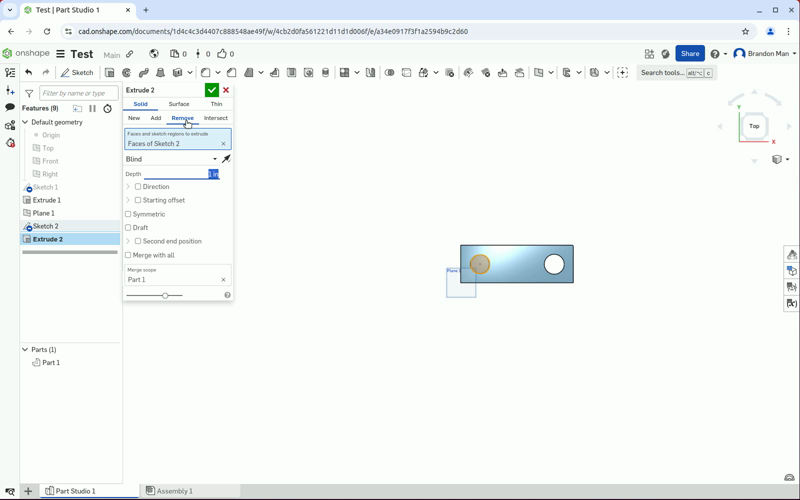
text(3.851)
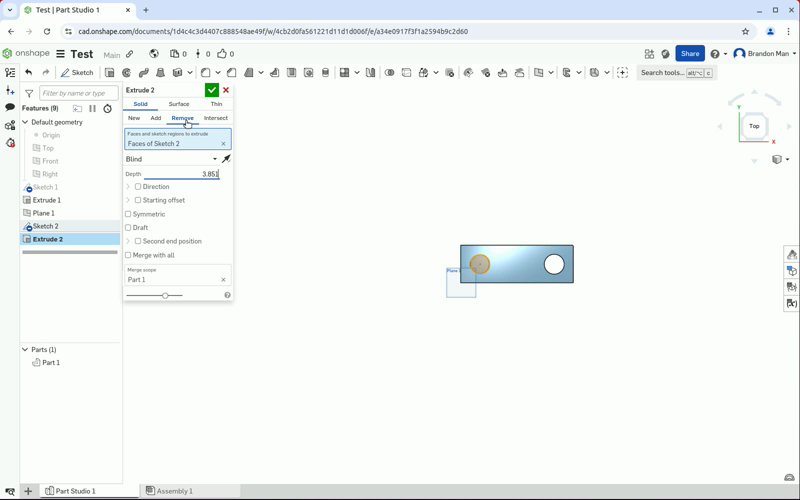
key(tab, 6)
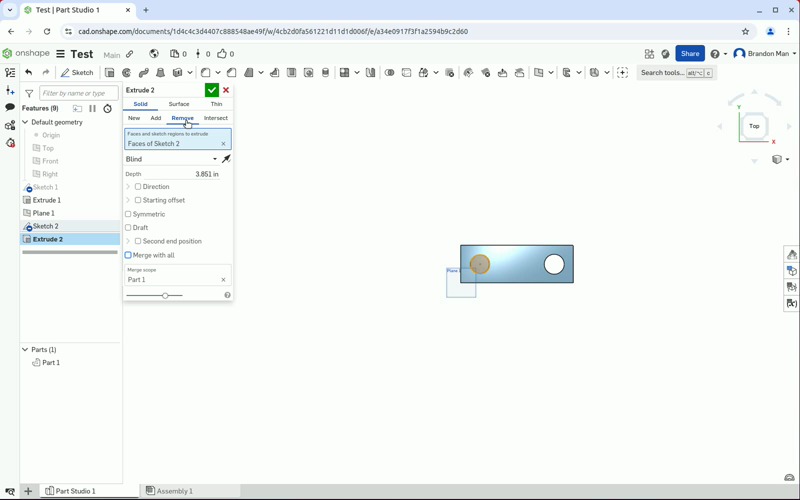
key(space)
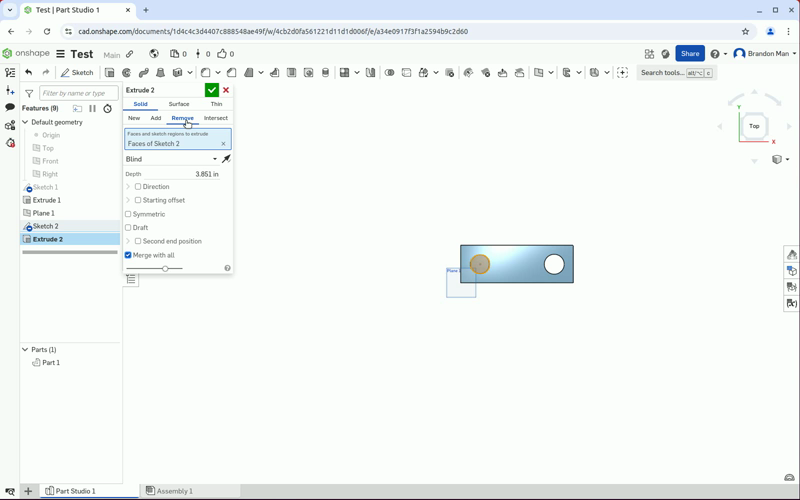
key(enter)
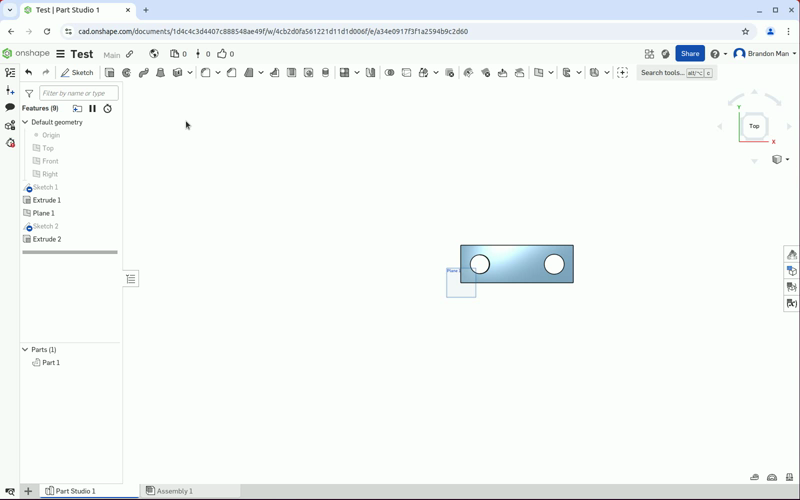
key(shift+h)
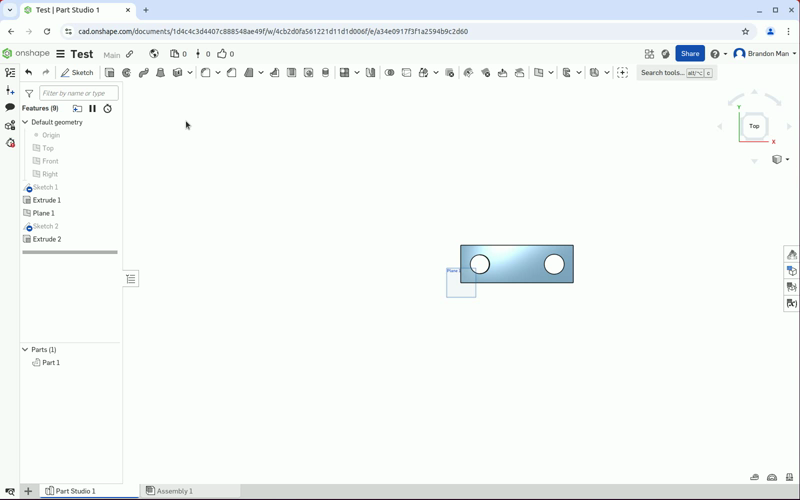
key(shift+h)
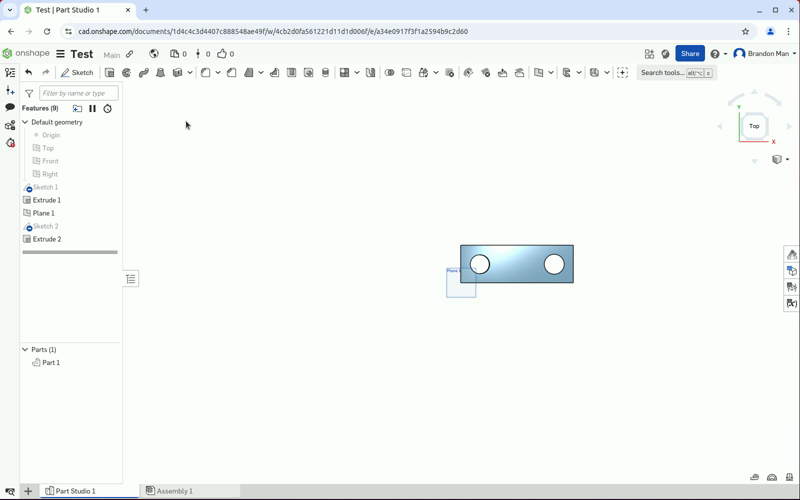
mouse_move(73, 189)
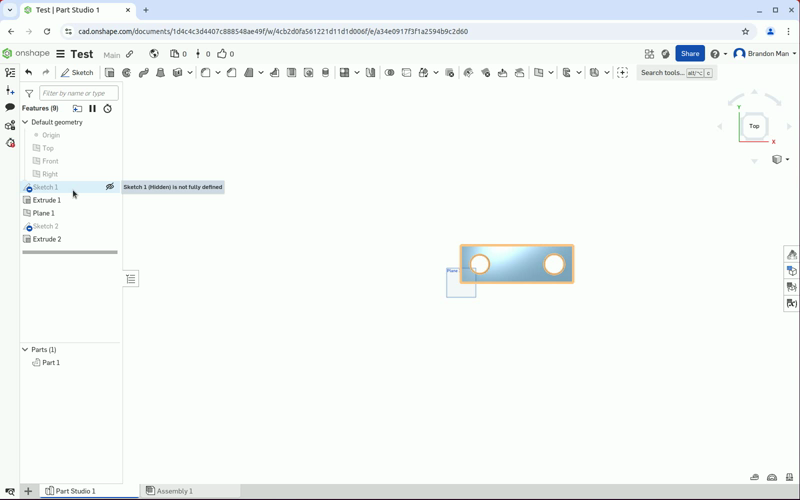
click(73, 189)
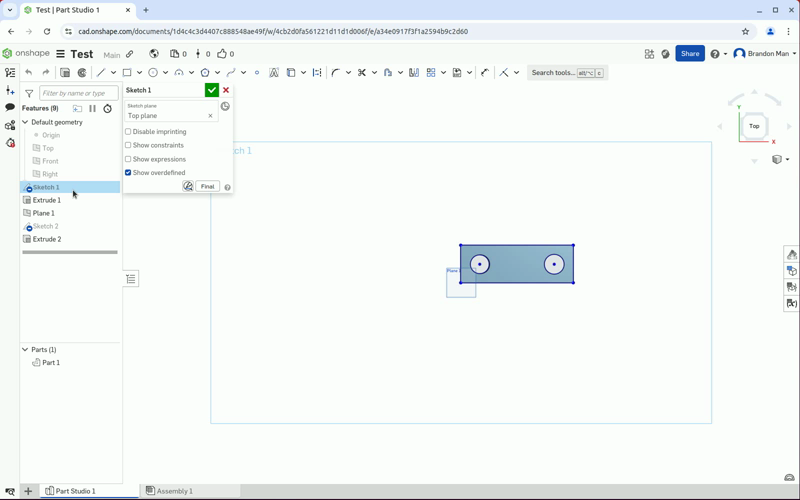
mouse_move(229, 92)
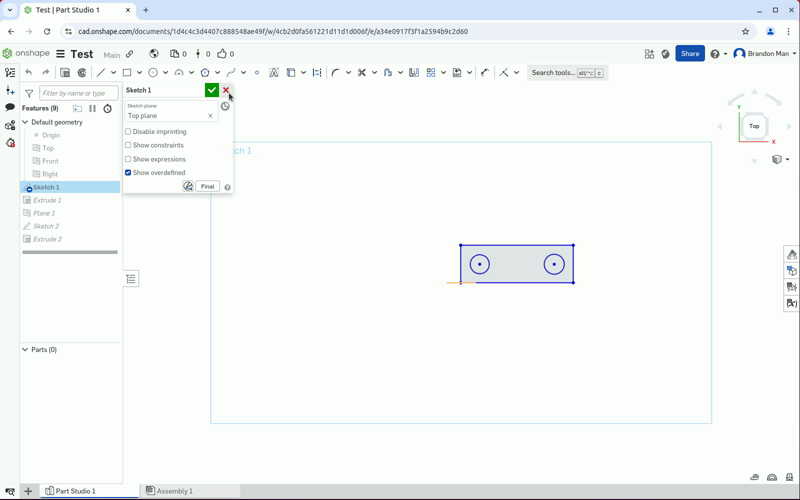
click(229, 92)
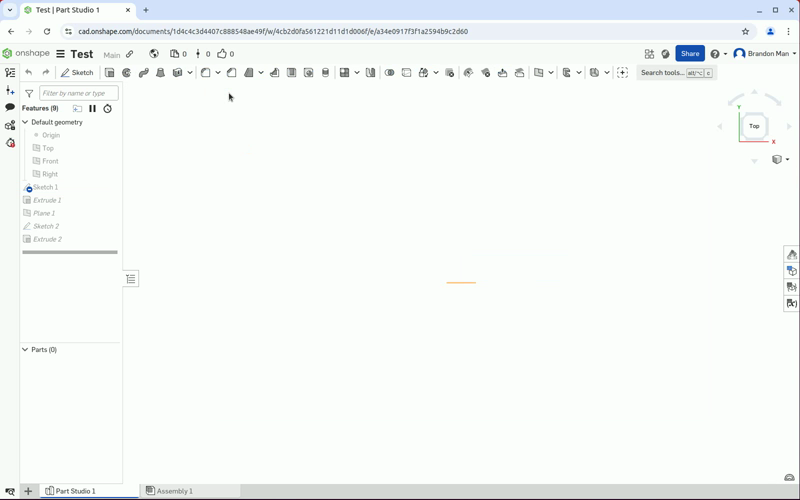
key(shift+s)
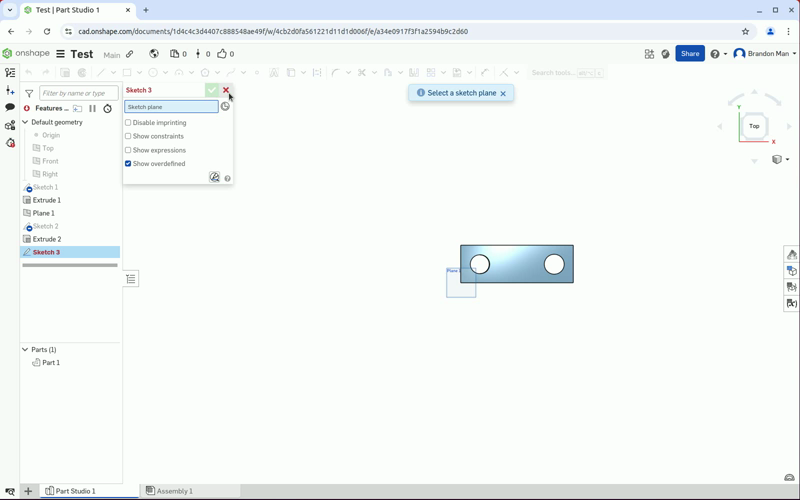
mouse_move(73, 215)
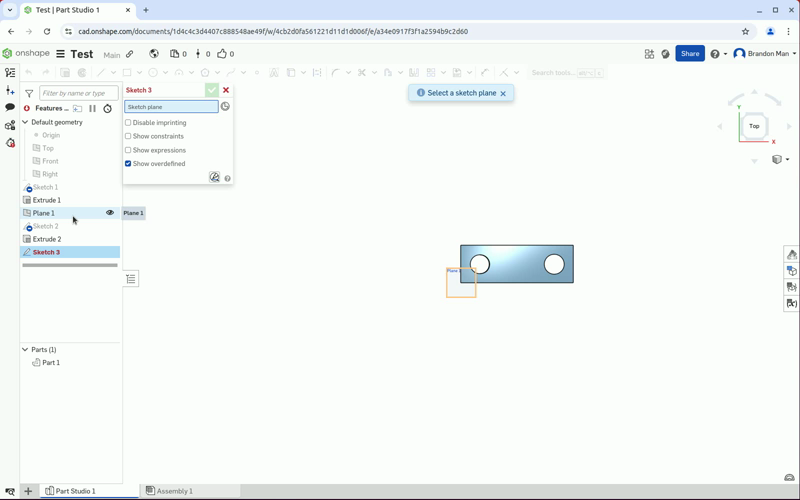
click(73, 215)
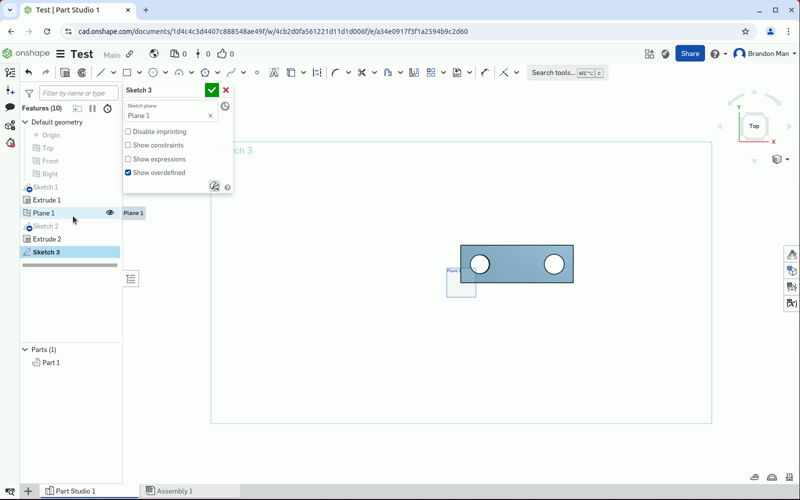
mouse_move(73, 352)
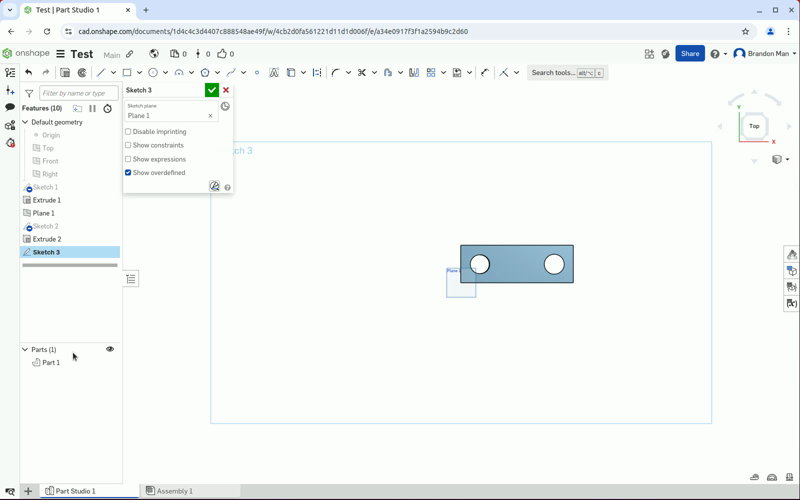
key(y)
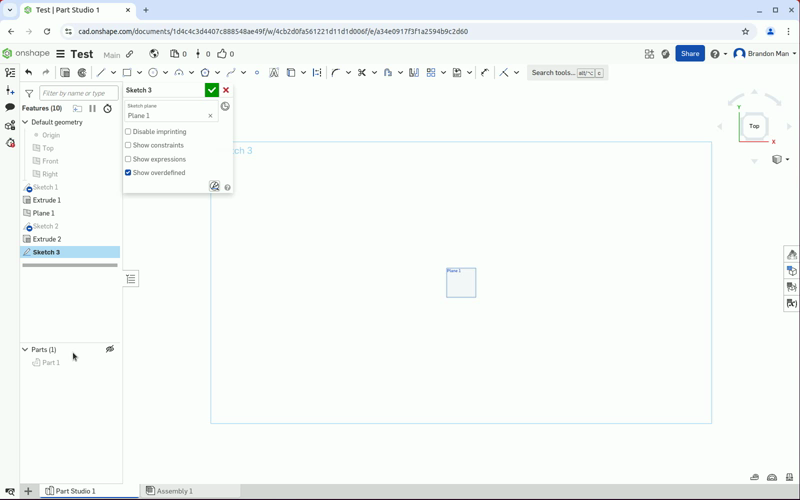
key(c)
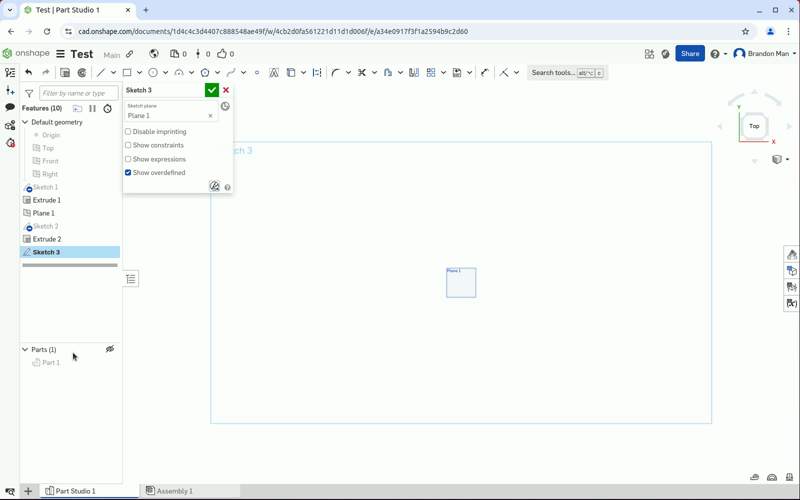
key_down(shift)
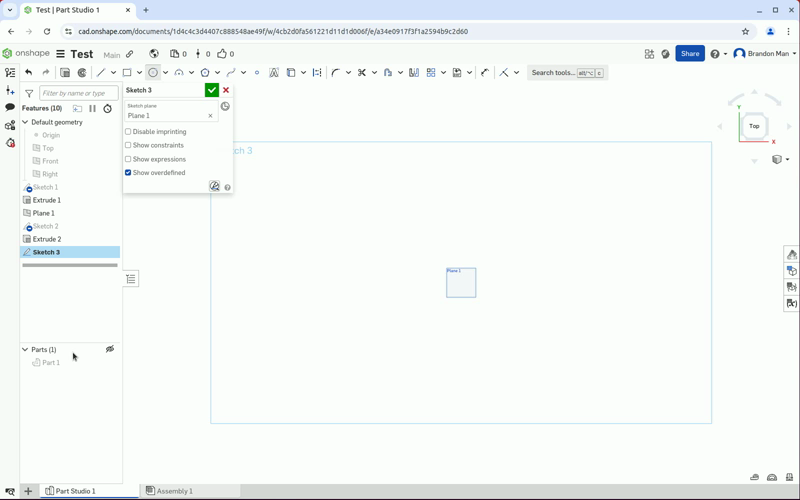
mouse_move(555, 264)
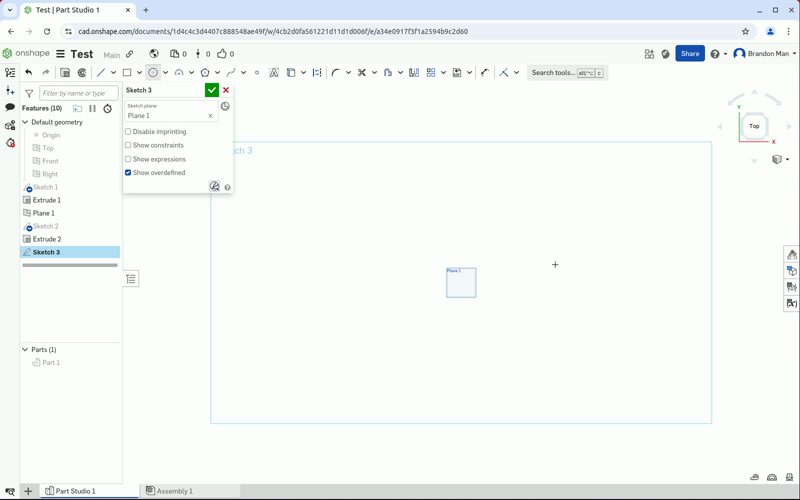
click(555, 264)
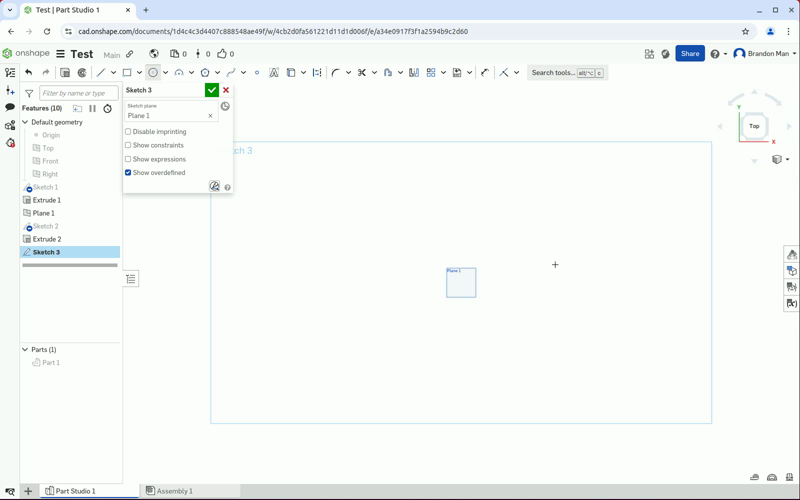
key_up(shift)
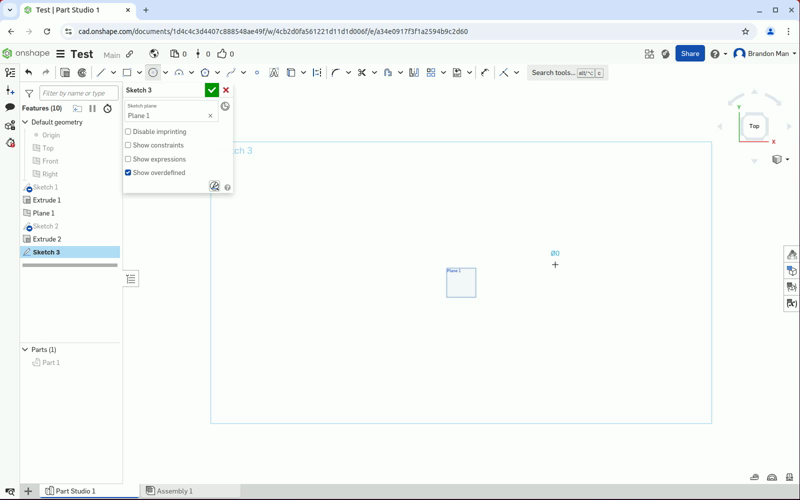
mouse_move(564, 264)
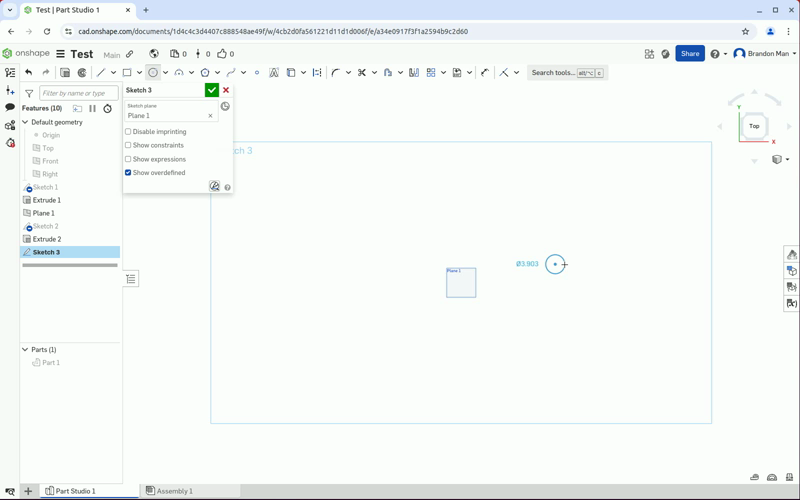
click(564, 264)
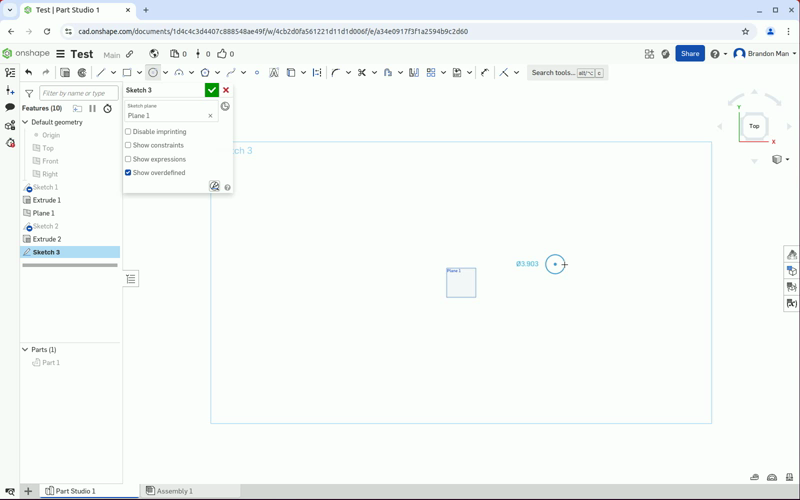
key(esc)
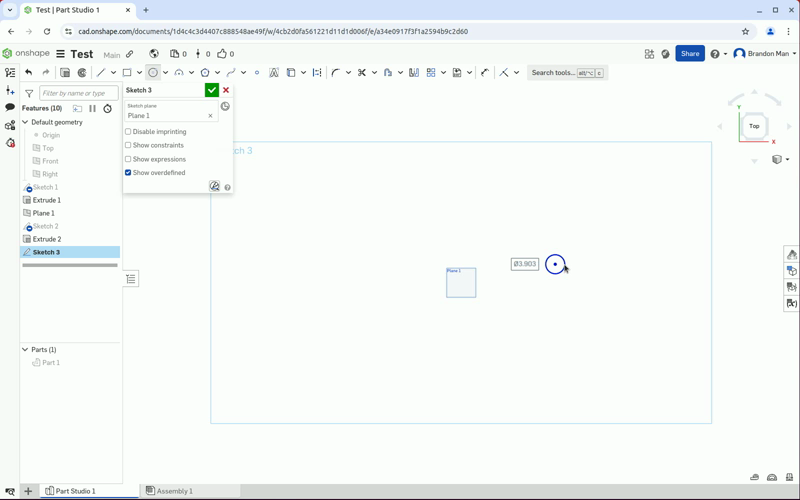
mouse_move(550, 263)
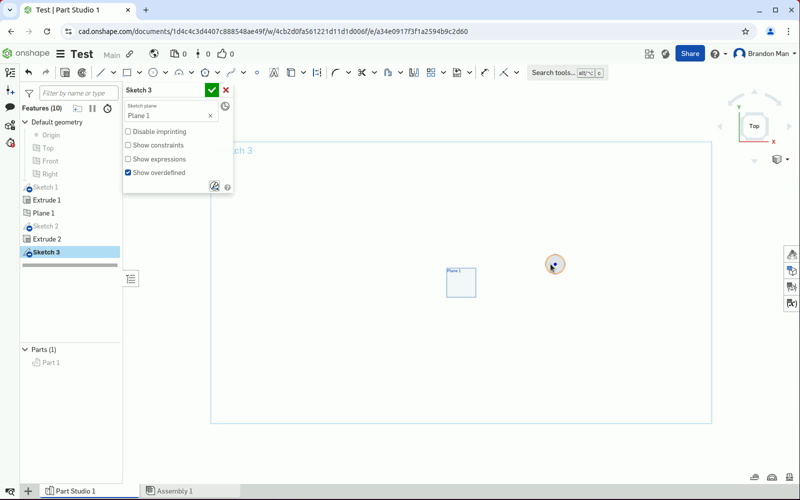
scroll(6)
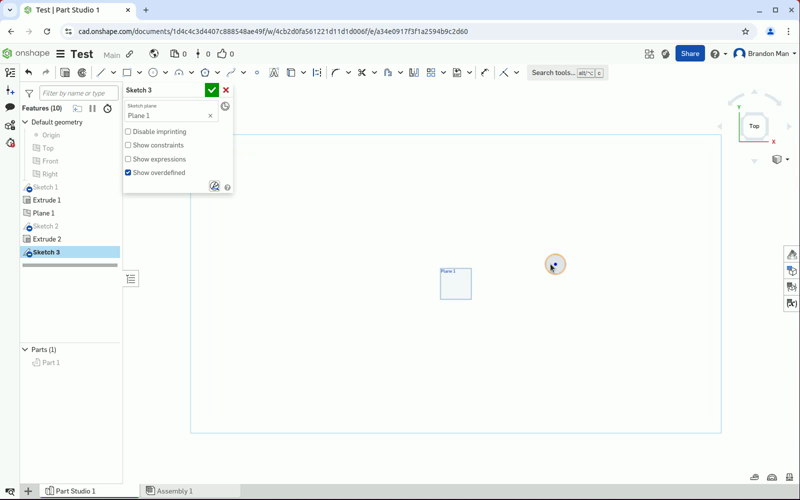
scroll(6)
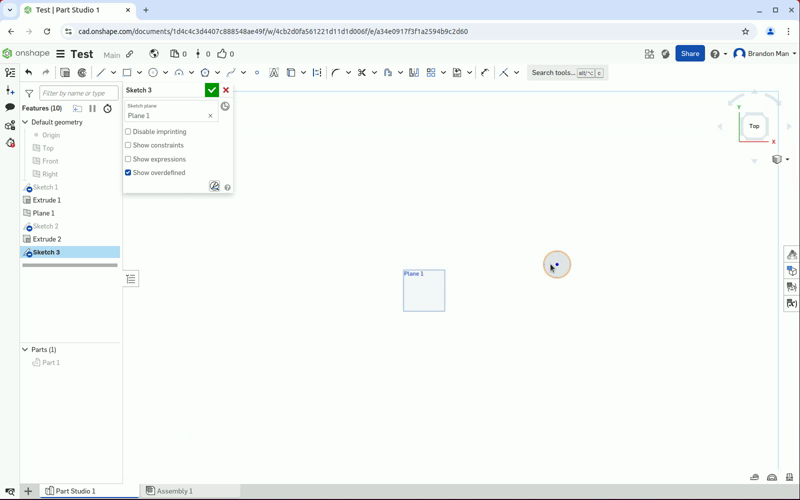
scroll(6)
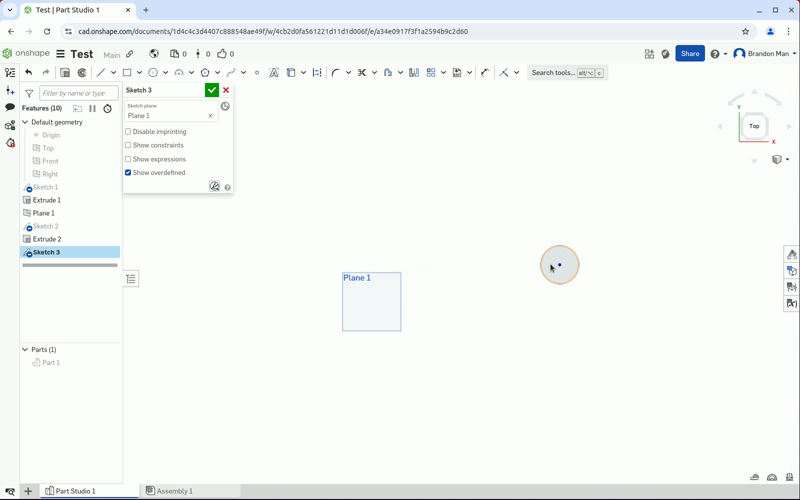
scroll(6)
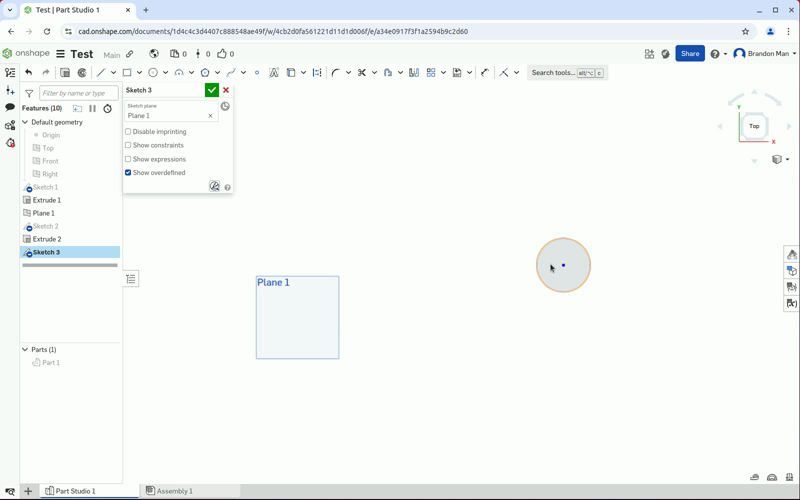
scroll(6)
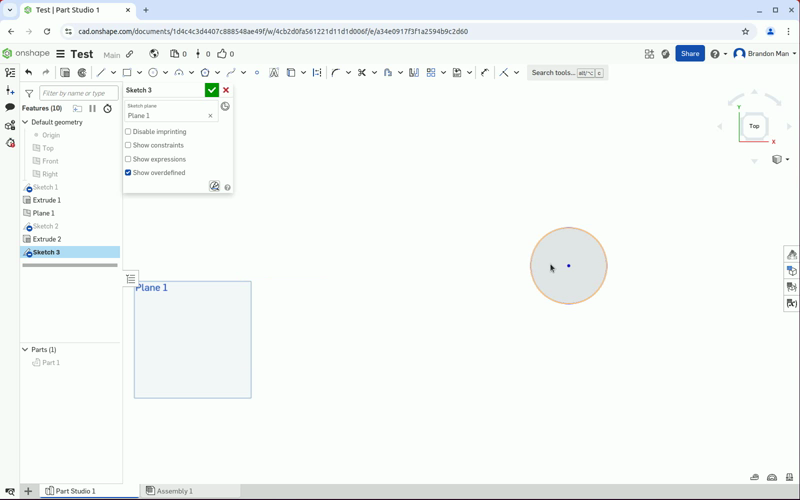
scroll(6)
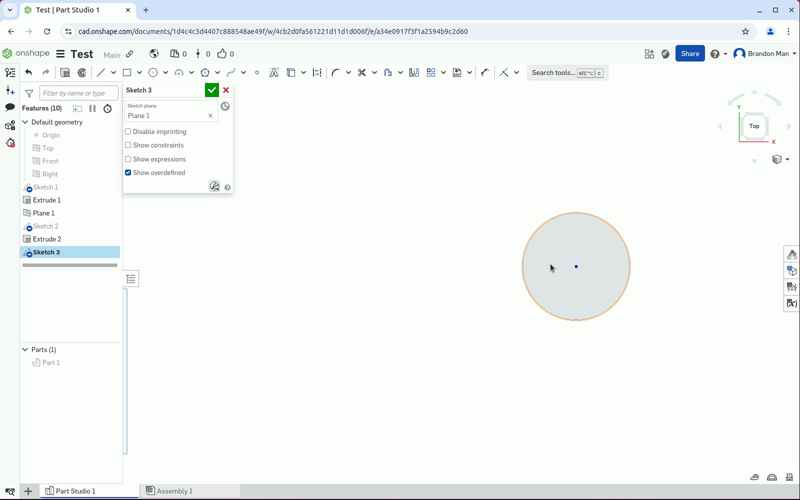
scroll(6)
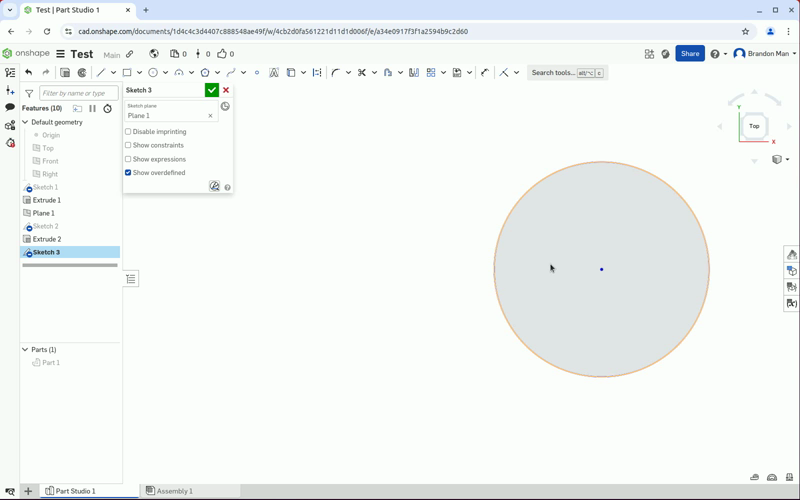
click(550, 263)
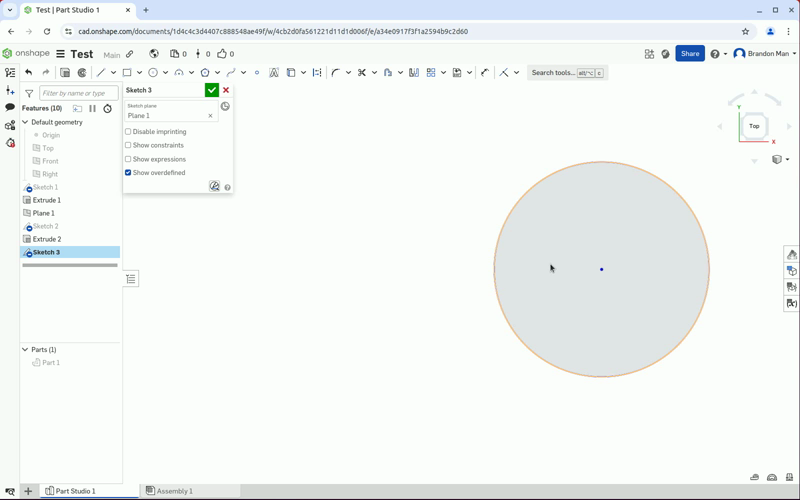
scroll(-6)
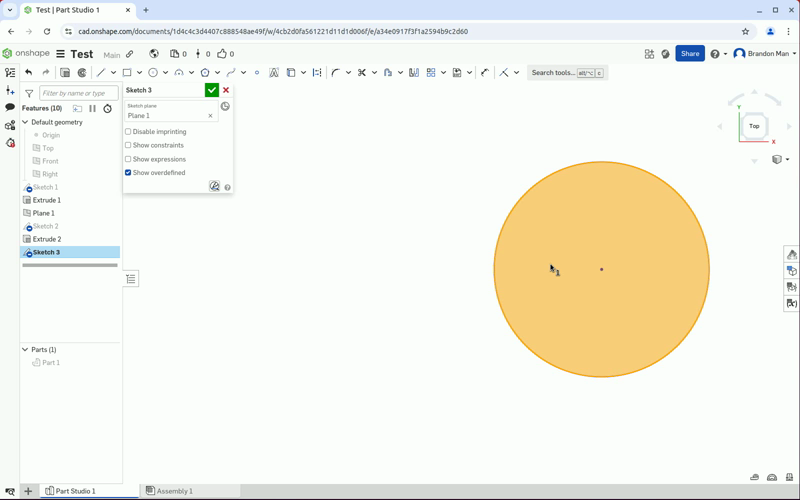
scroll(-6)
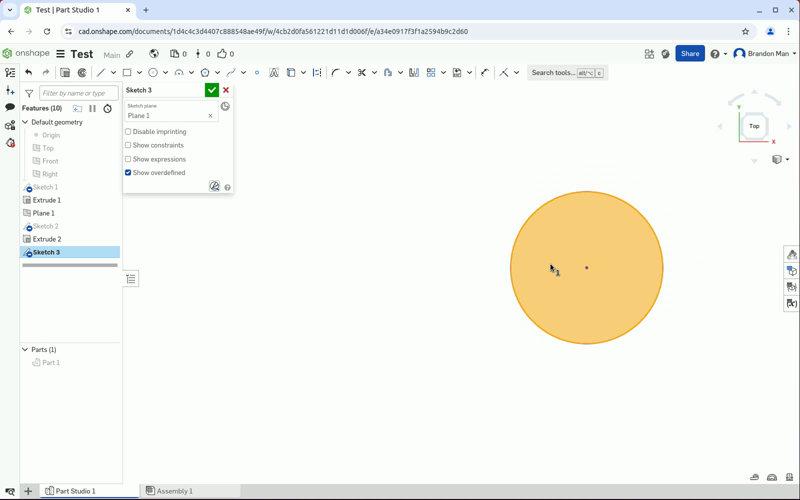
scroll(-6)
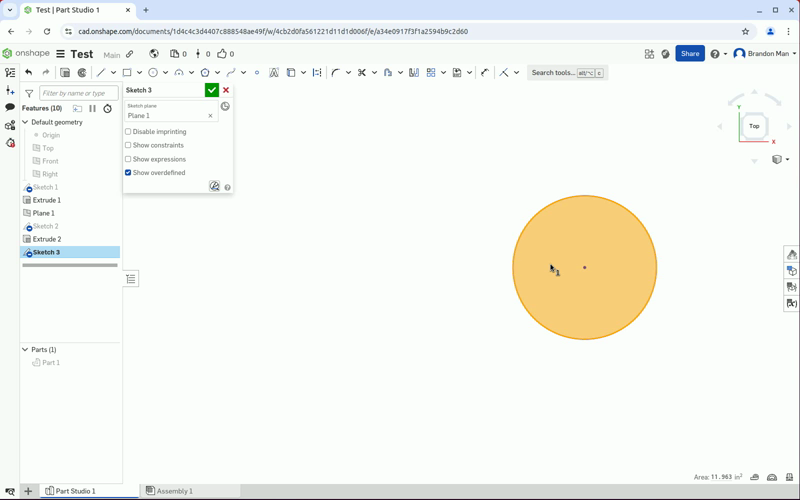
scroll(-6)
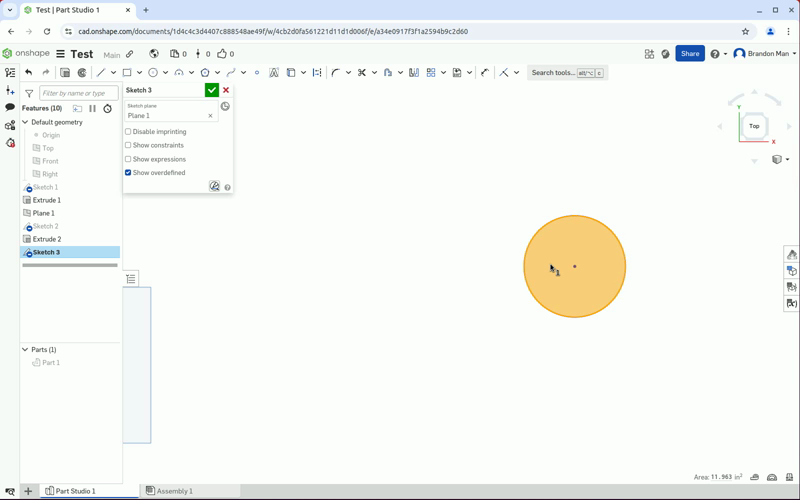
scroll(-6)
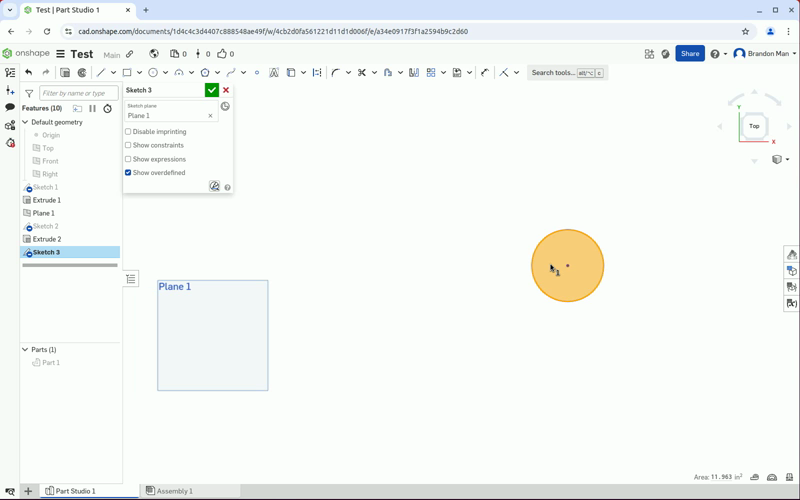
scroll(-6)
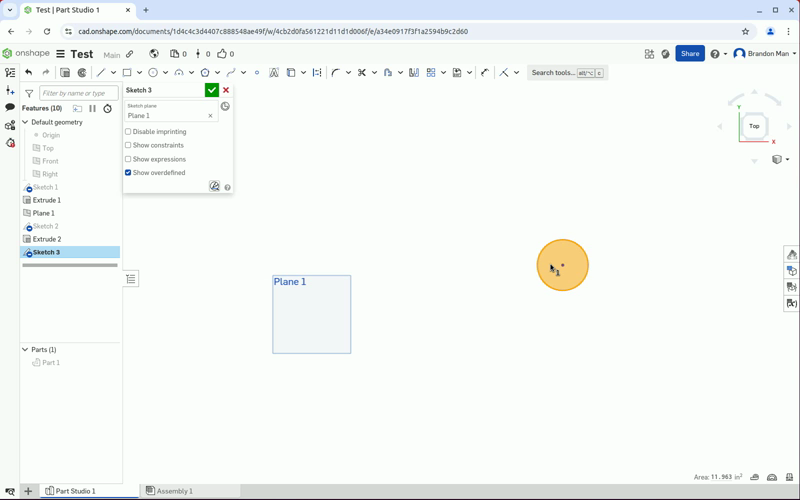
scroll(-6)
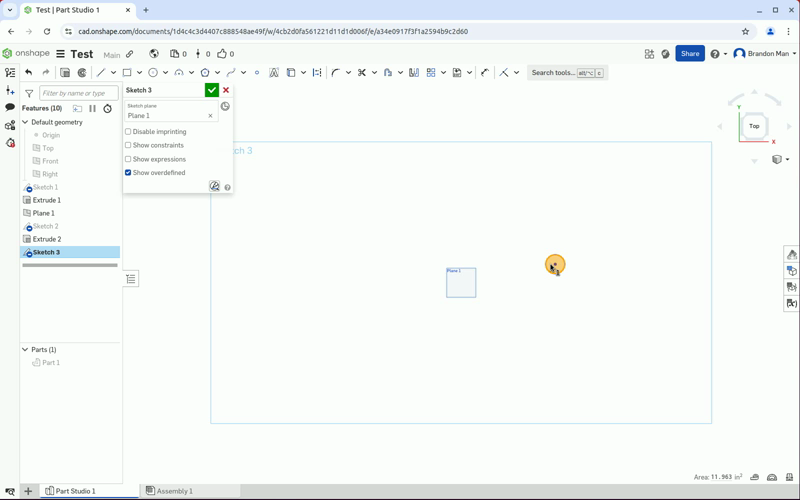
mouse_move(73, 352)
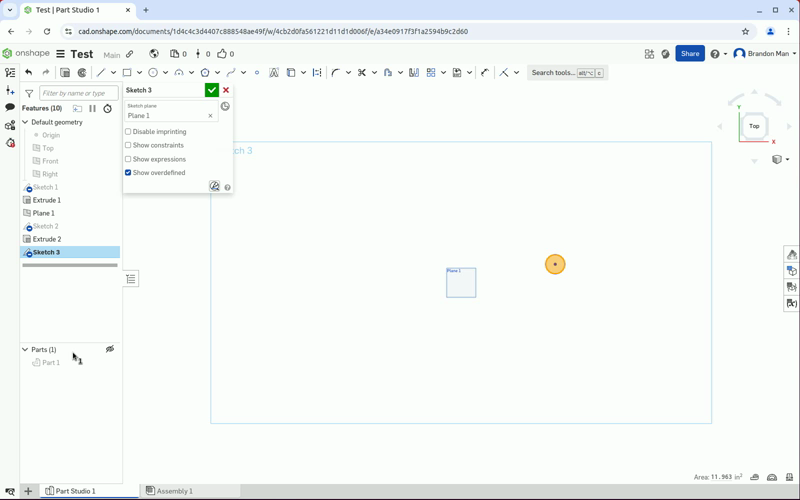
key(shift+y)
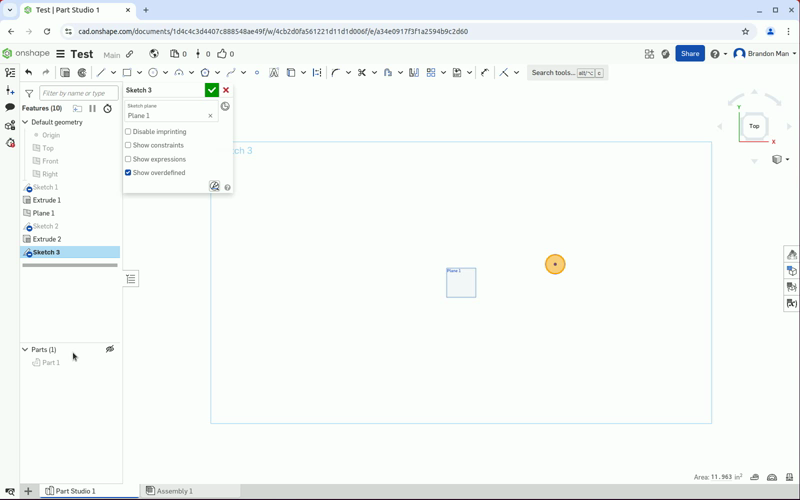
key(shift+e)
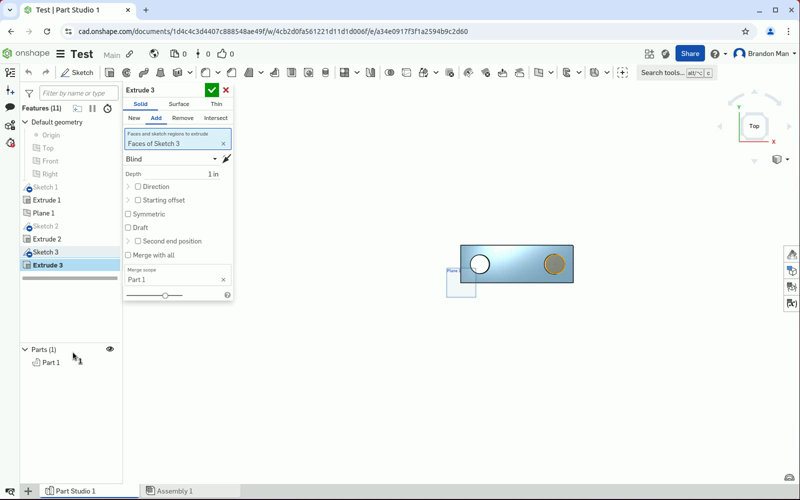
mouse_move(143, 106)
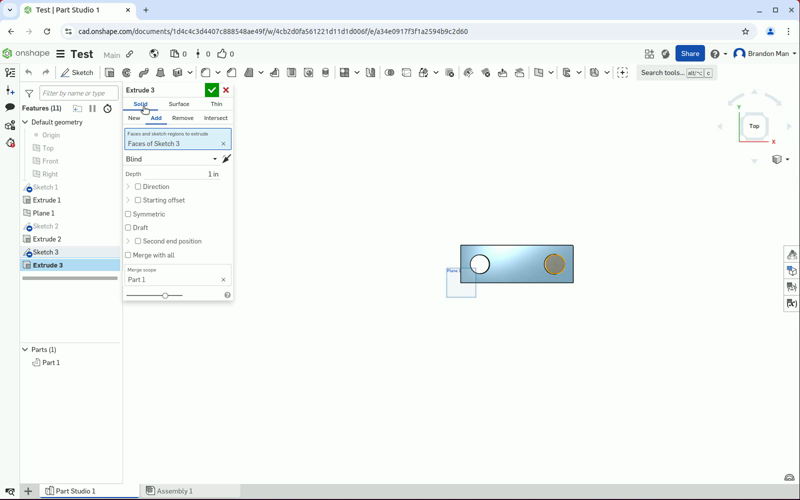
click(143, 106)
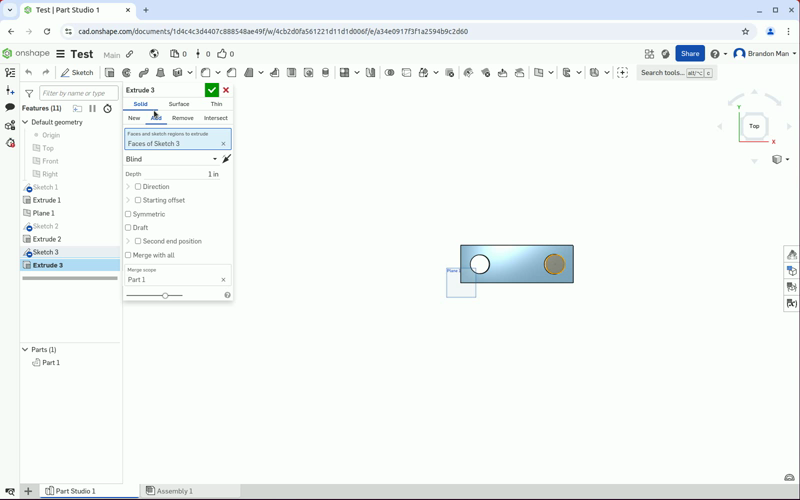
mouse_move(186, 120)
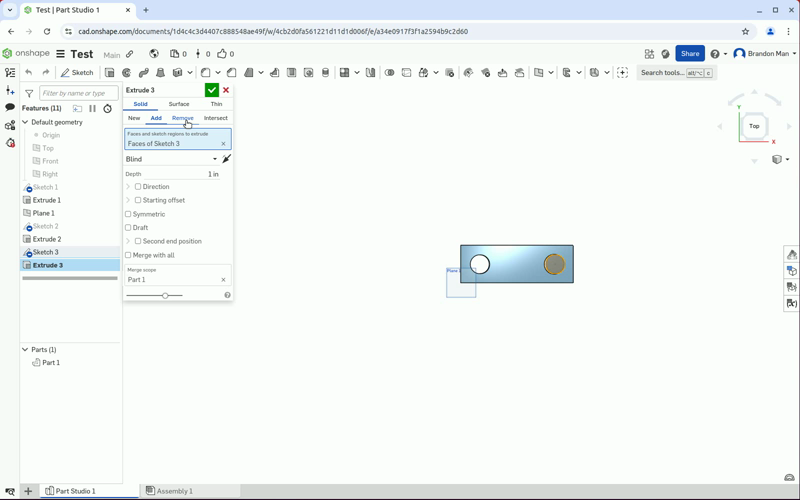
click(186, 120)
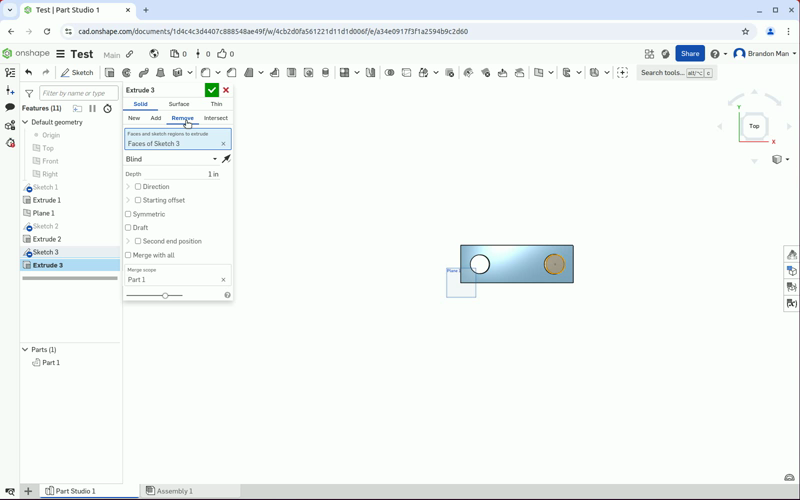
key(tab, 4)
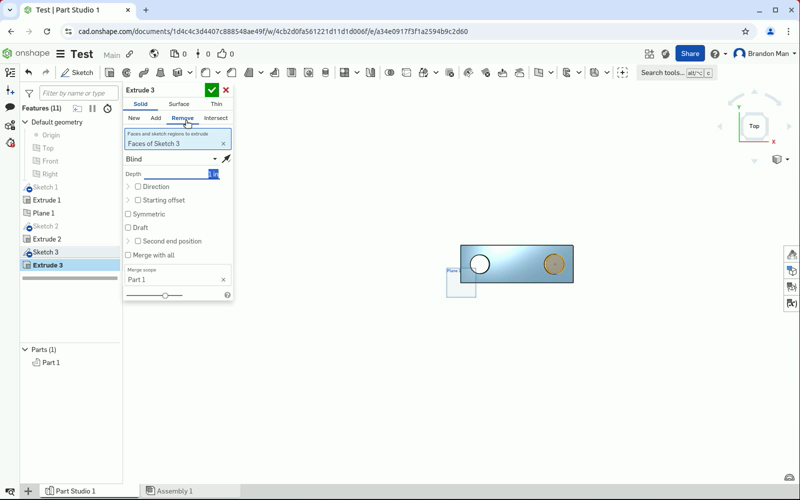
text(3.851)
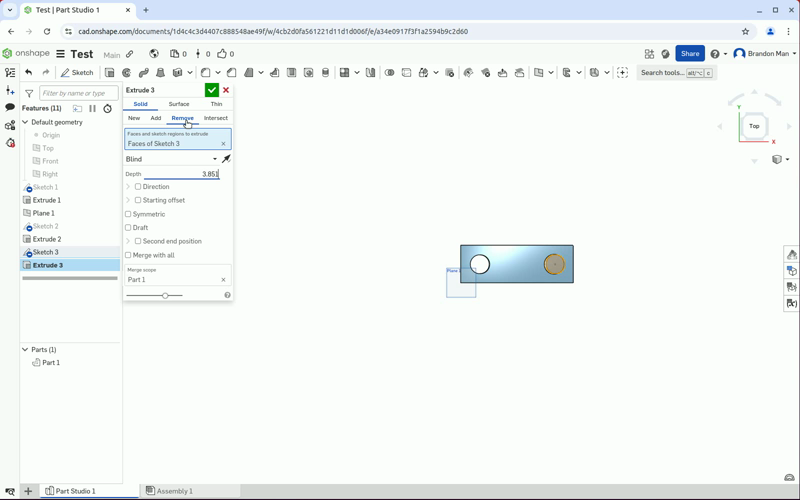
key(tab, 6)
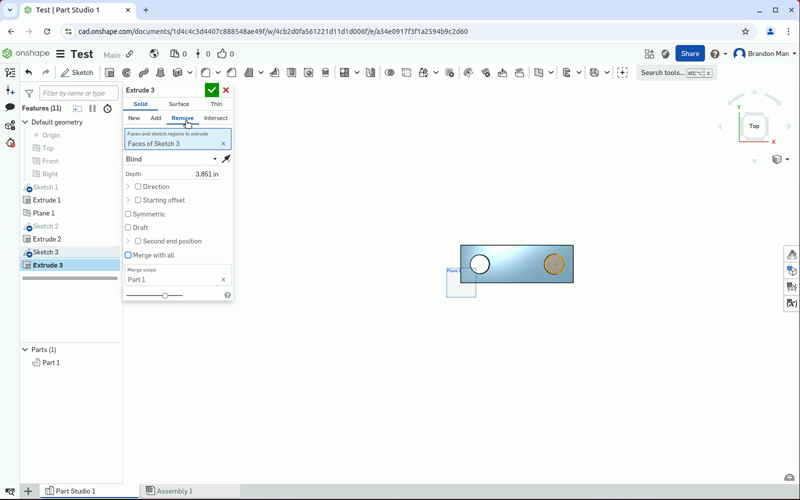
key(space)
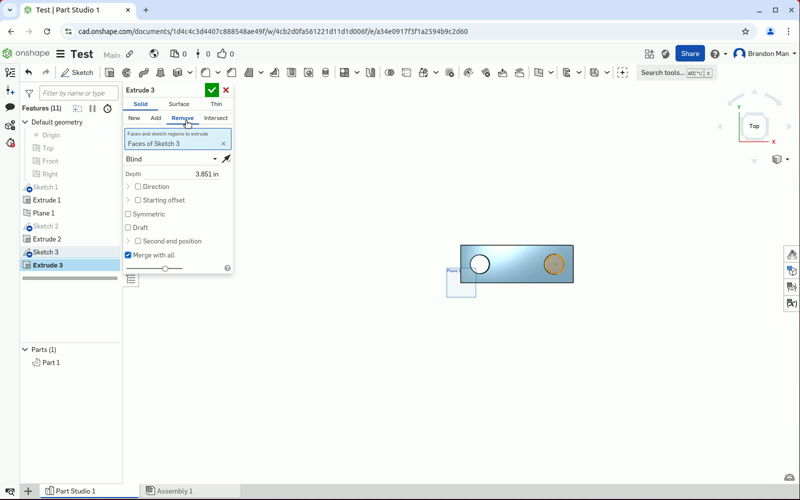
key(enter)
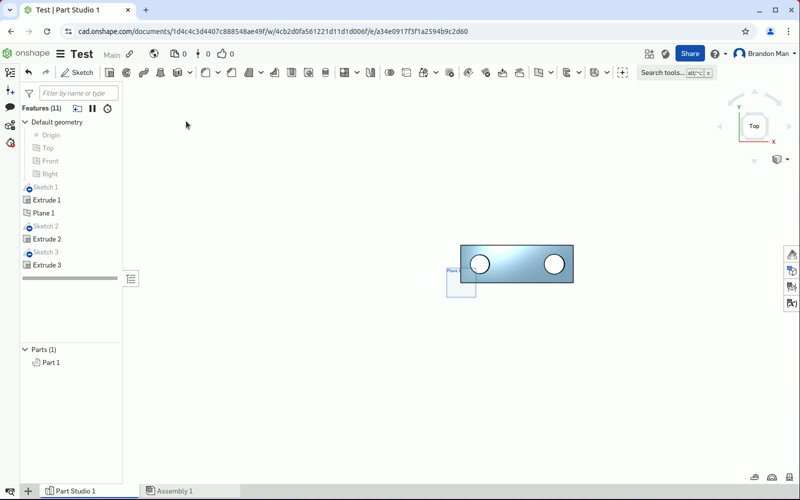
key(shift+h)
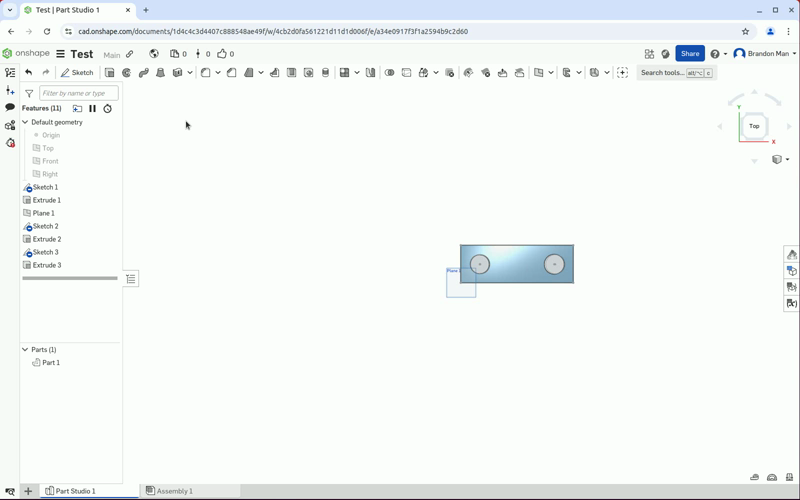
key(shift+h)
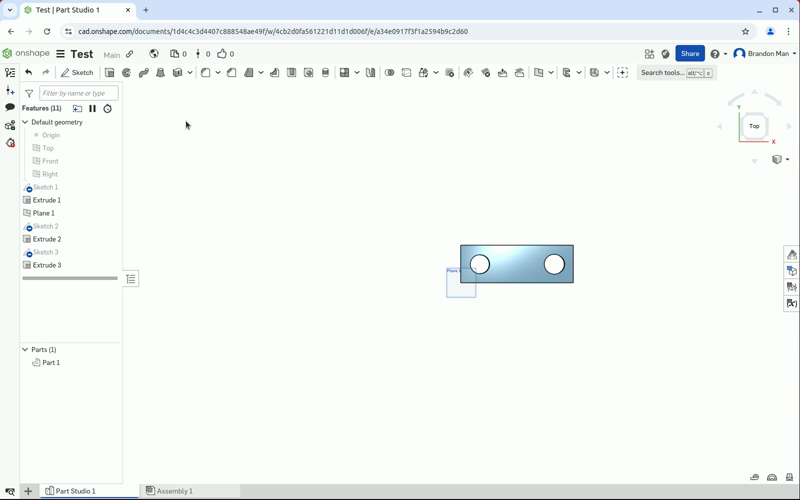
mouse_move(73, 189)
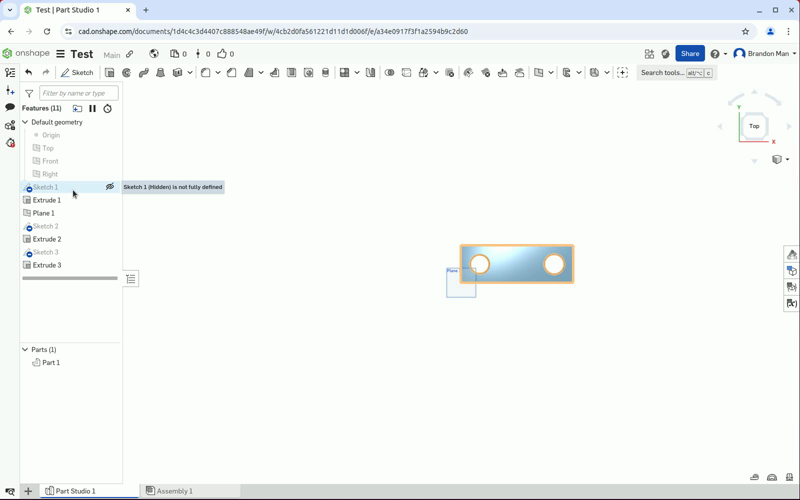
click(73, 189)
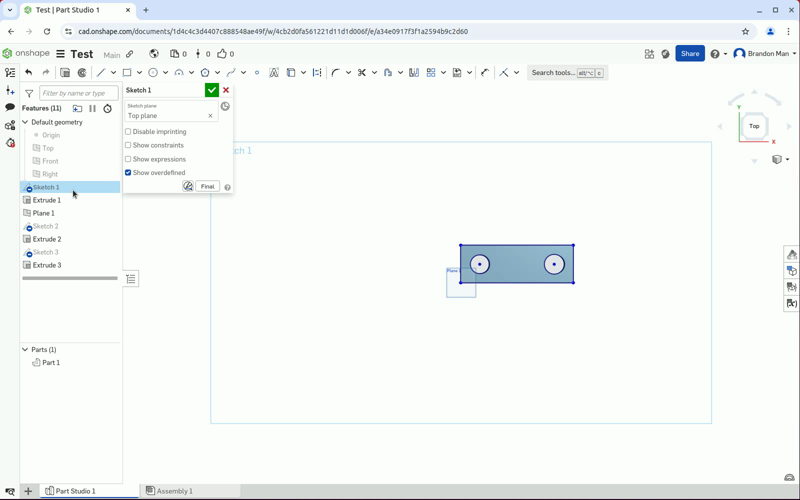
mouse_move(229, 92)
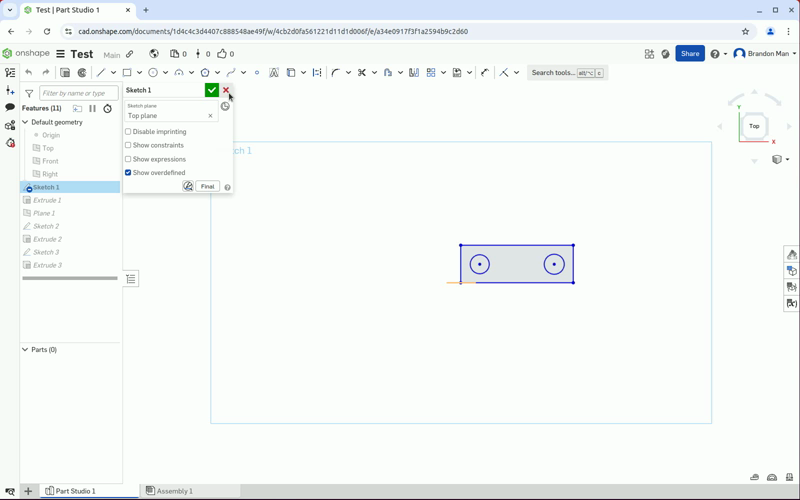
click(229, 92)
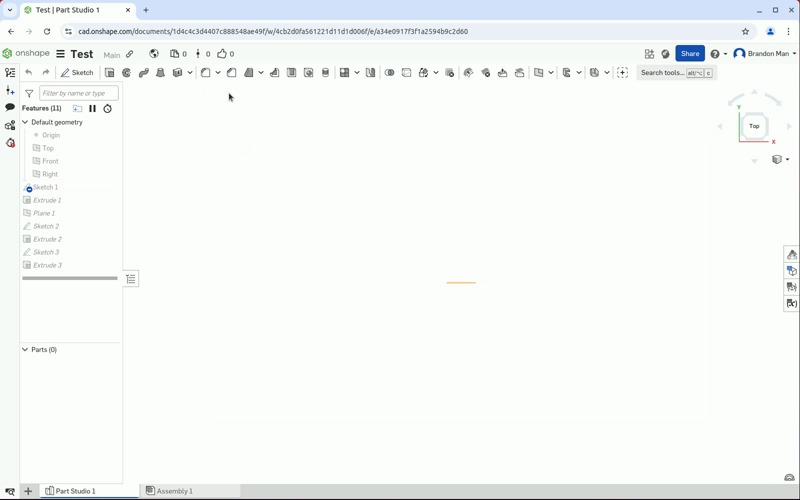
key(shift+s)
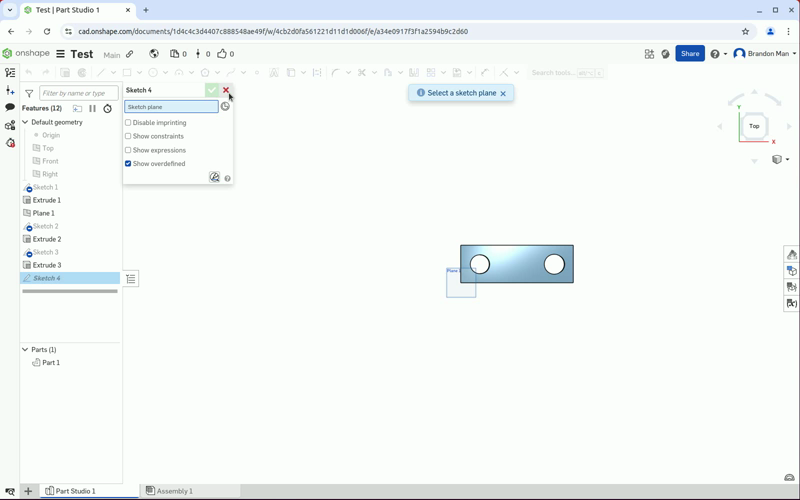
mouse_move(73, 215)
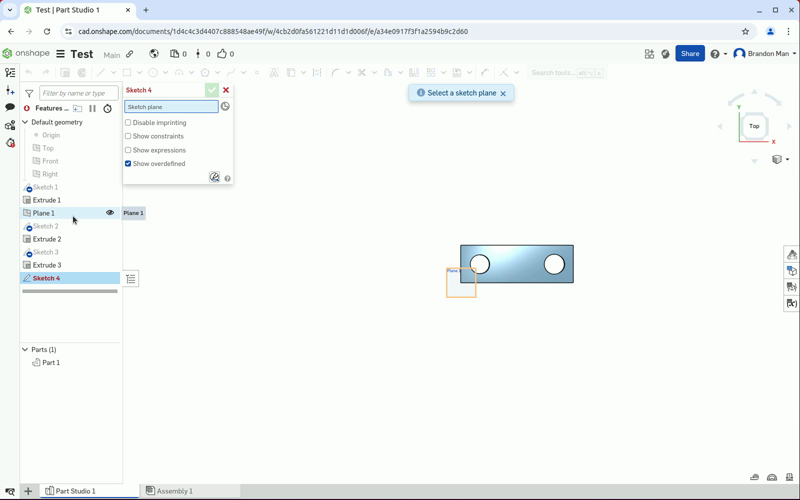
click(73, 215)
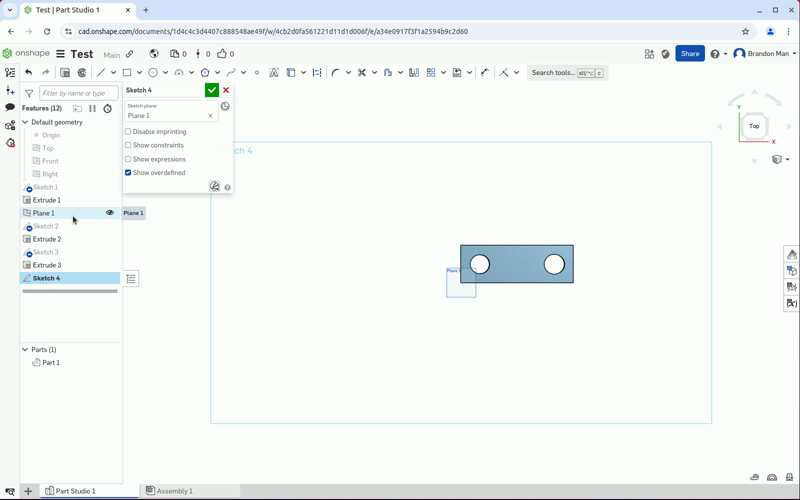
mouse_move(73, 352)
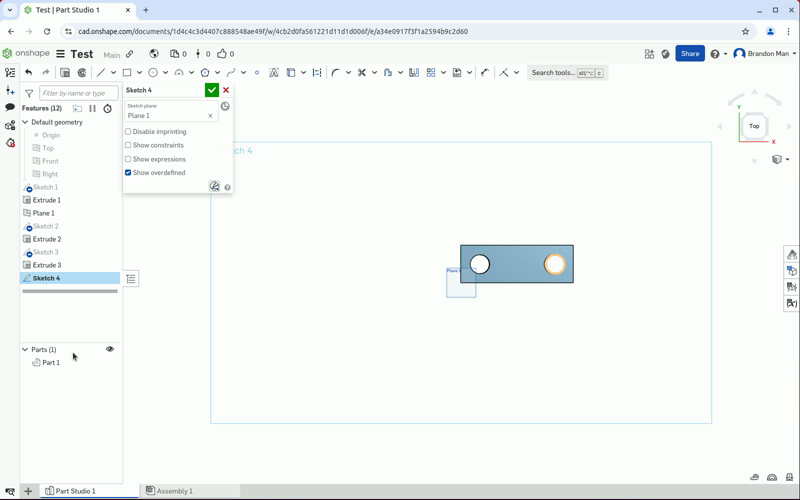
key(y)
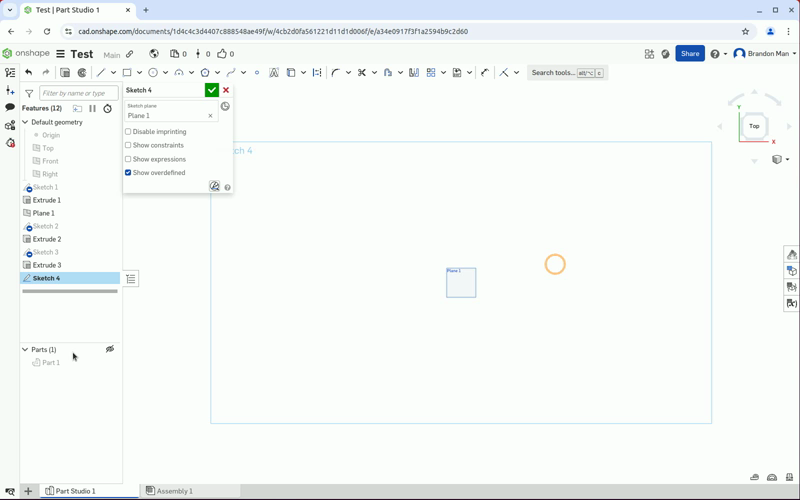
key(c)
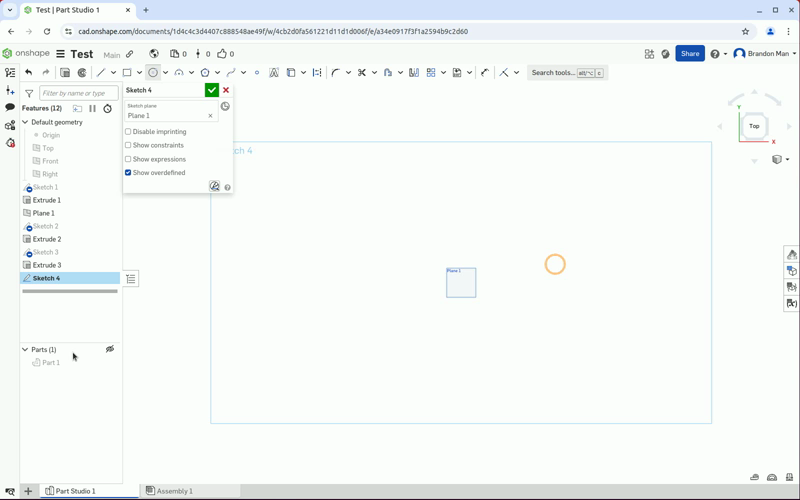
key_down(shift)
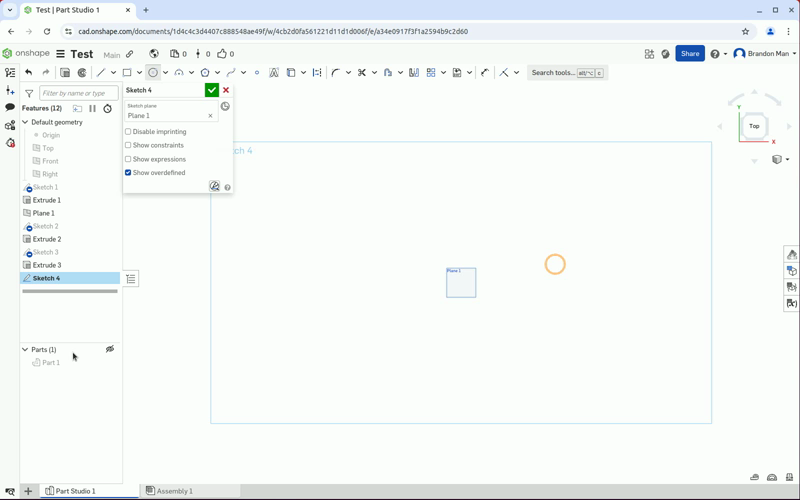
mouse_move(480, 264)
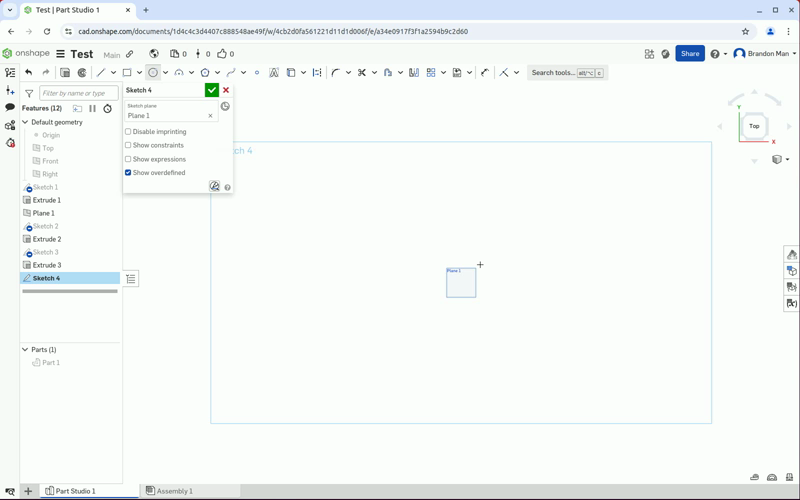
click(480, 264)
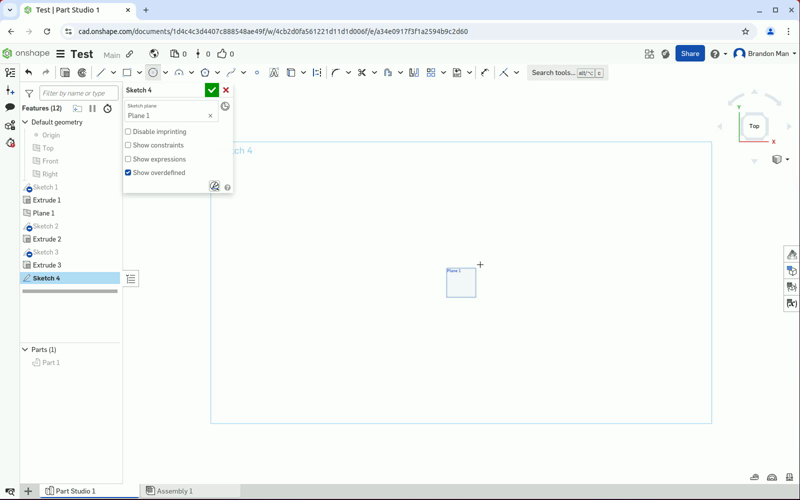
key_up(shift)
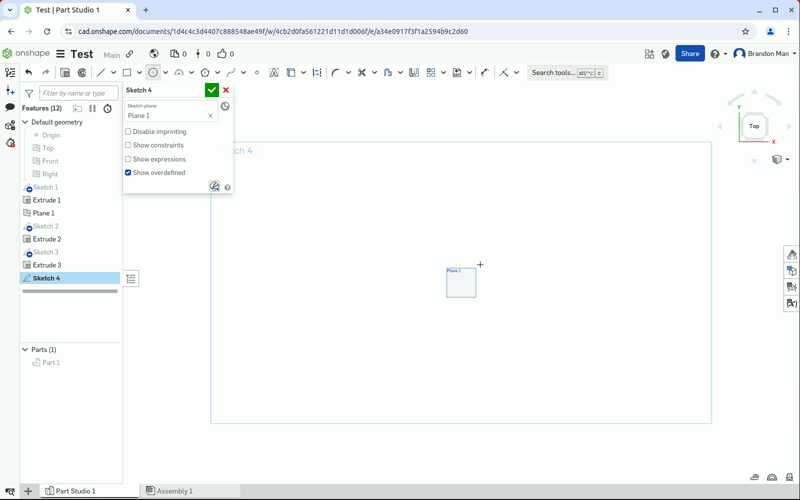
mouse_move(495, 264)
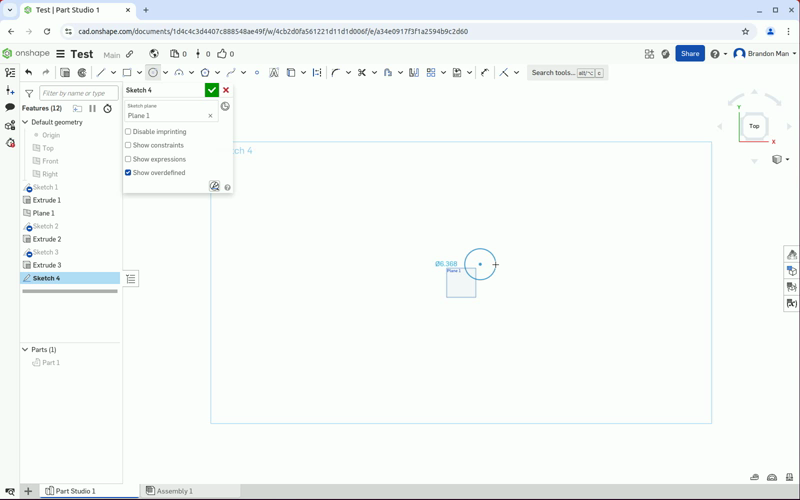
click(495, 264)
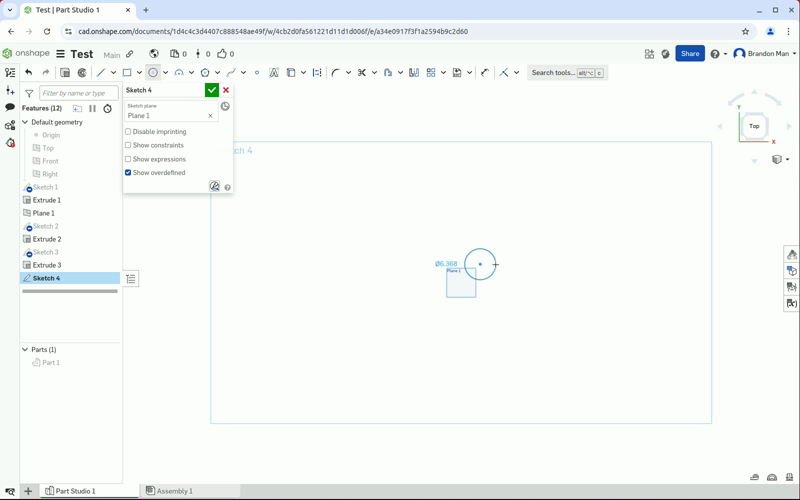
key(esc)
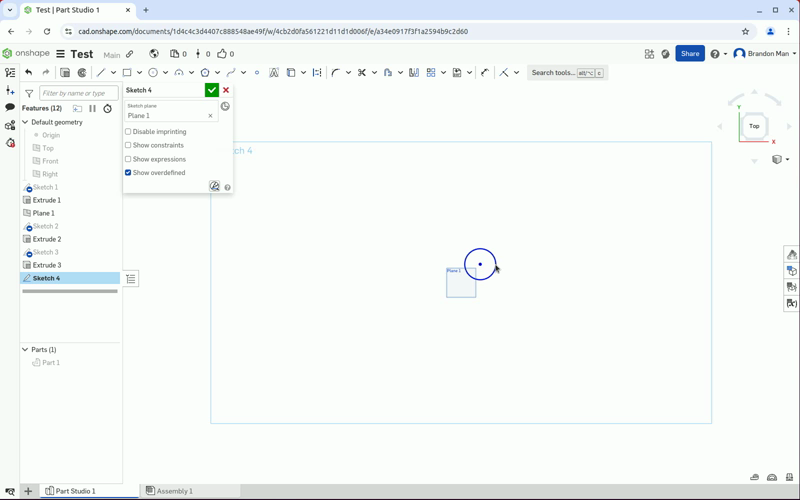
key(c)
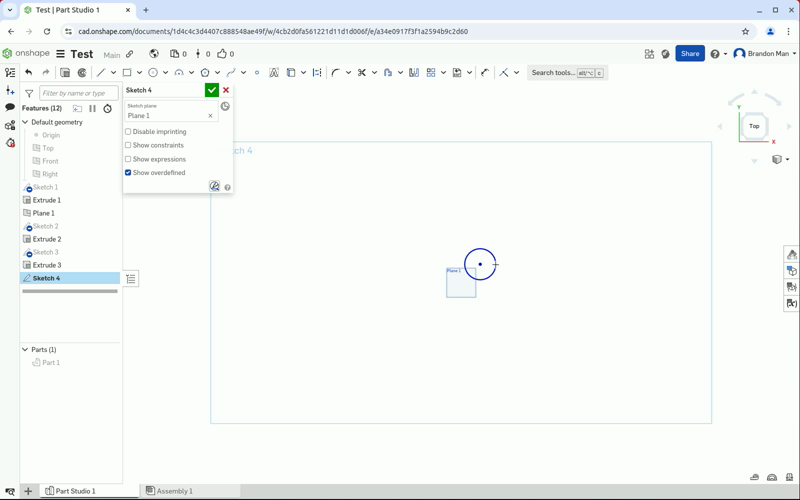
key_down(shift)
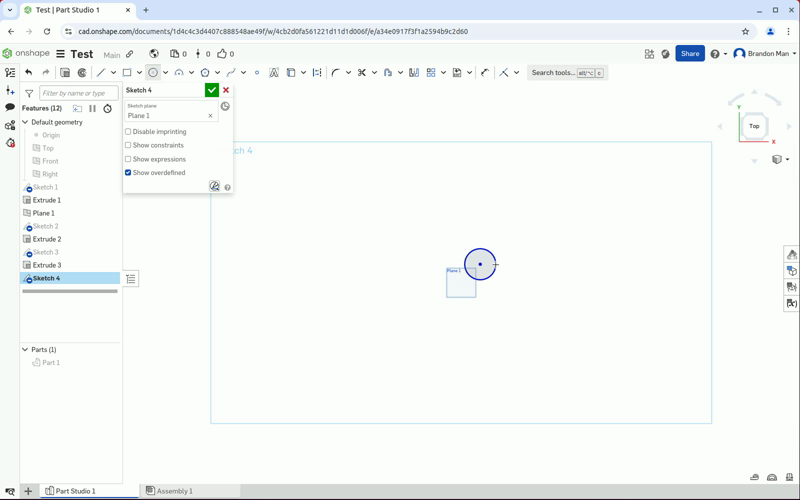
mouse_move(480, 264)
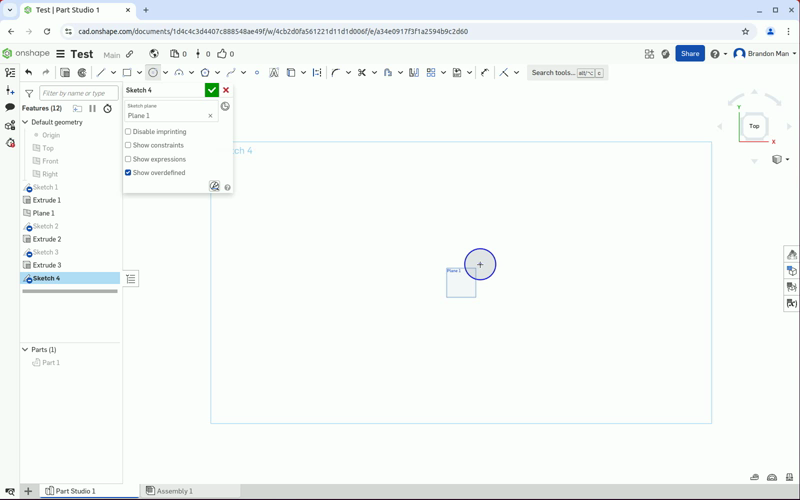
click(480, 264)
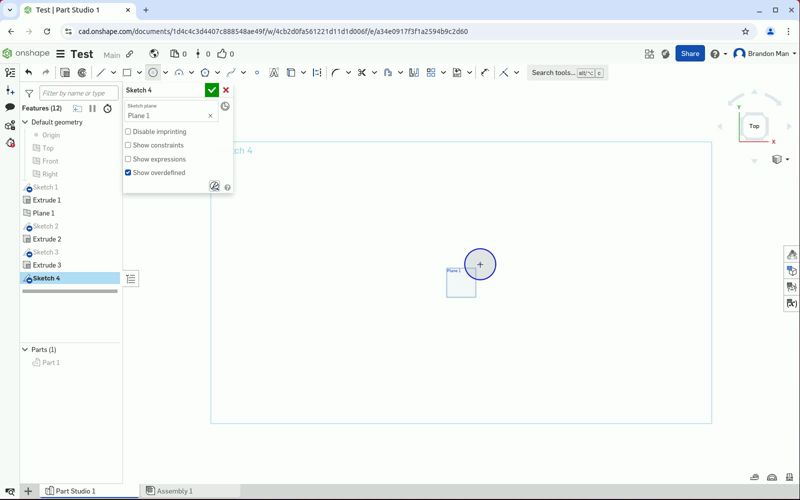
key_up(shift)
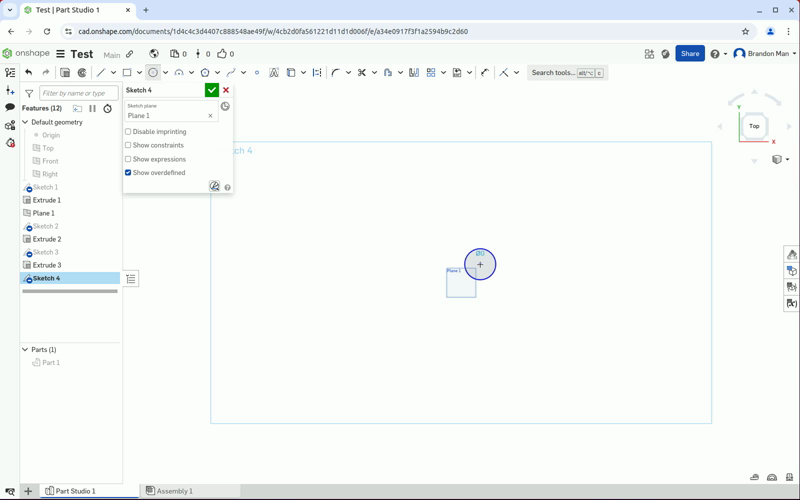
mouse_move(489, 264)
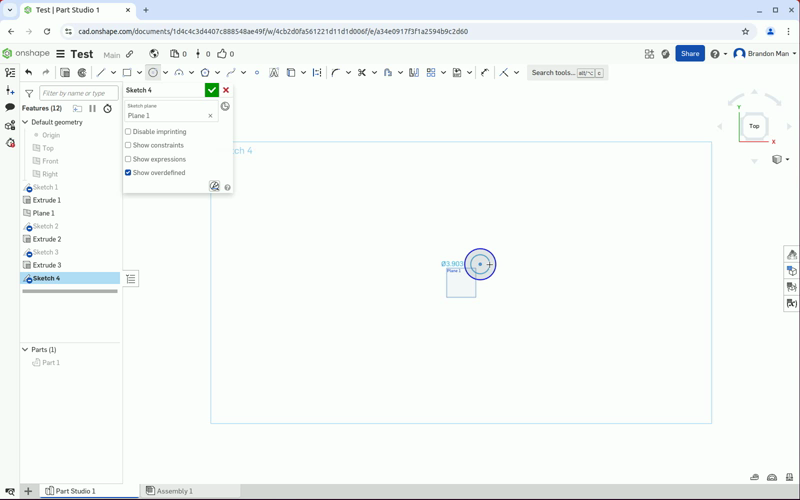
click(489, 264)
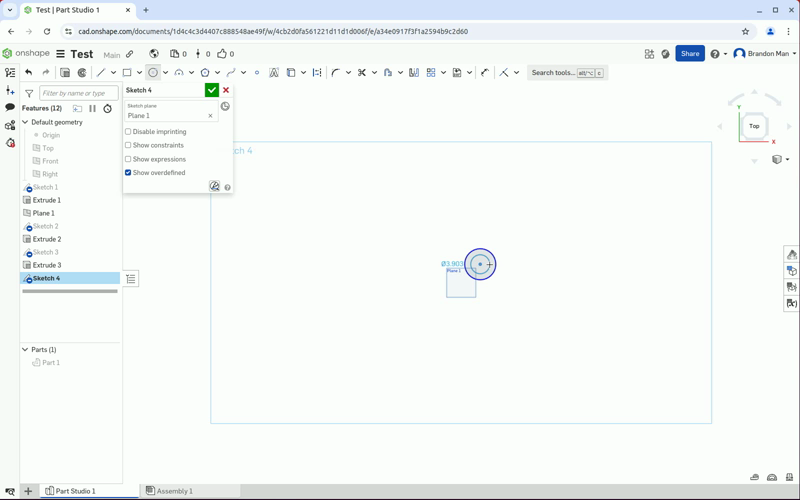
key(esc)
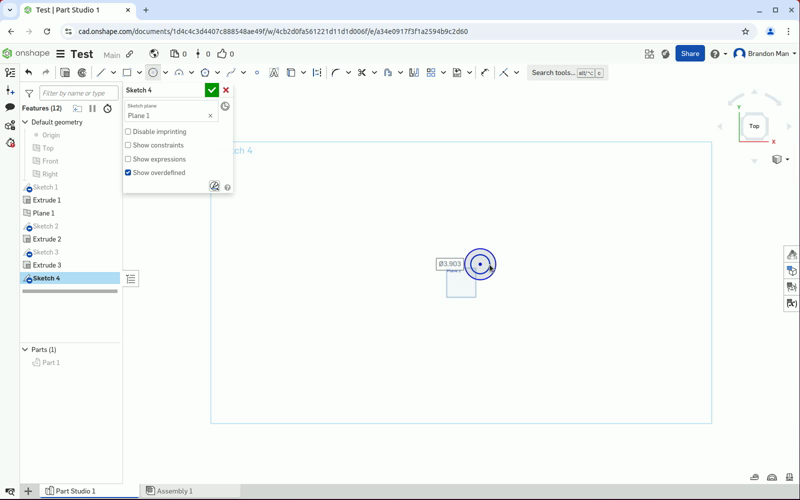
mouse_move(482, 249)
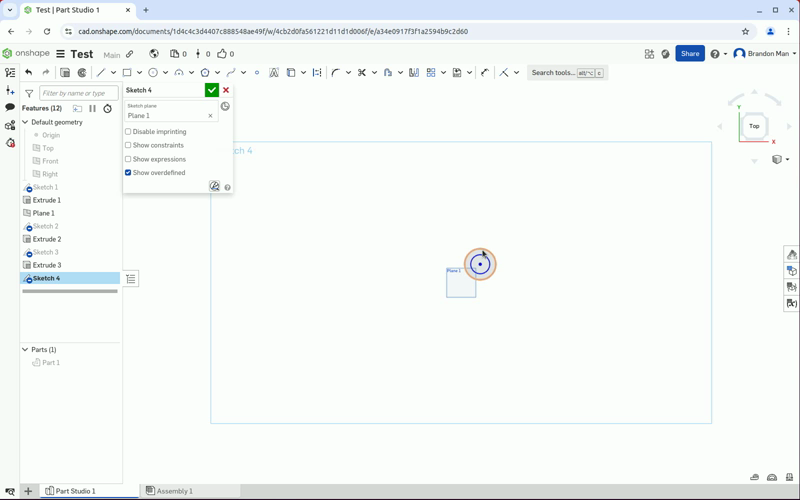
scroll(6)
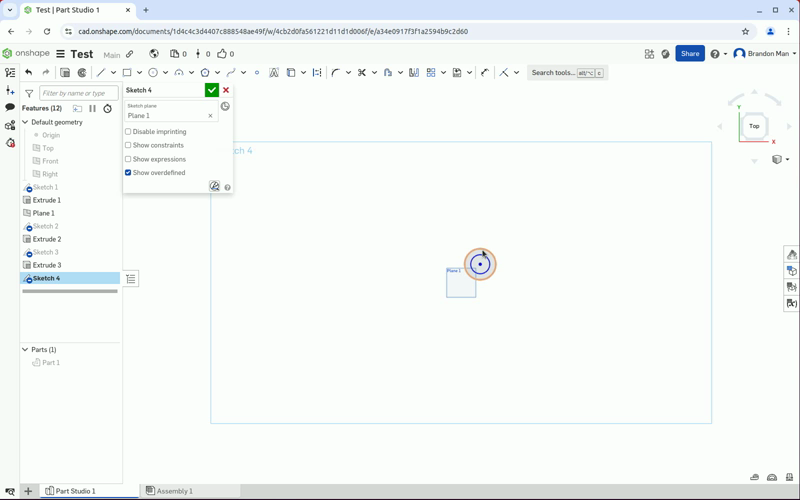
scroll(6)
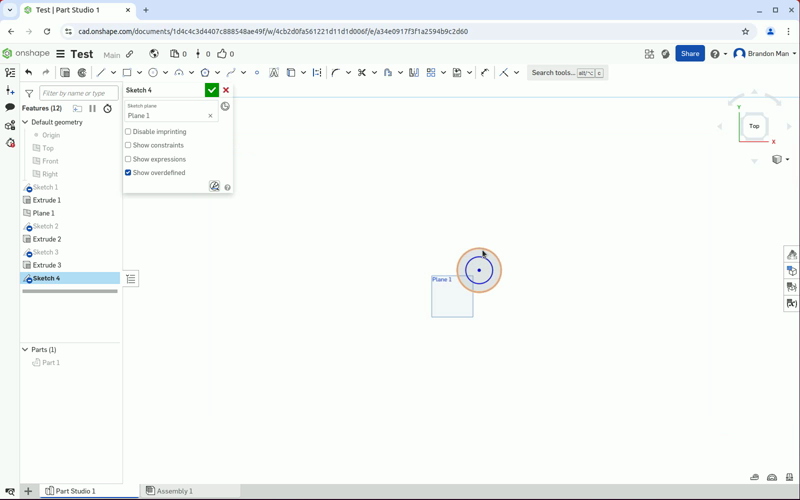
scroll(6)
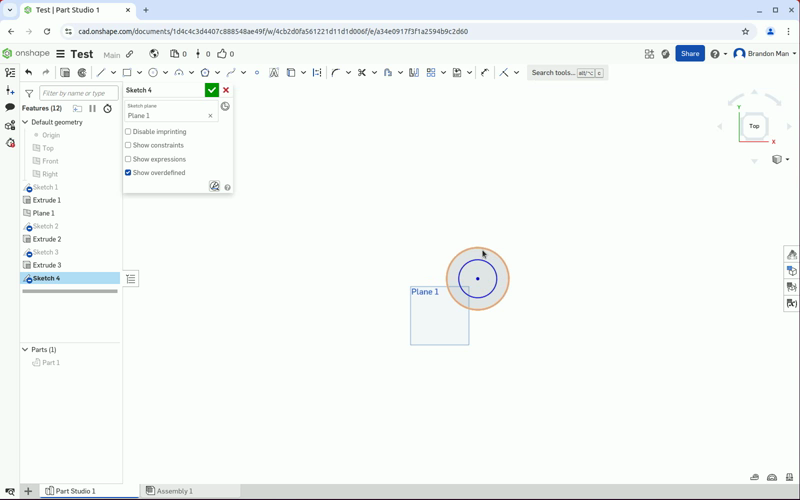
scroll(6)
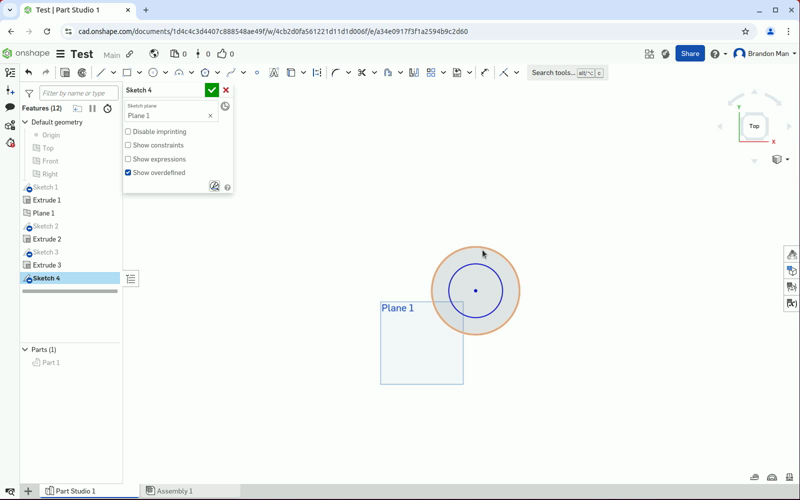
scroll(6)
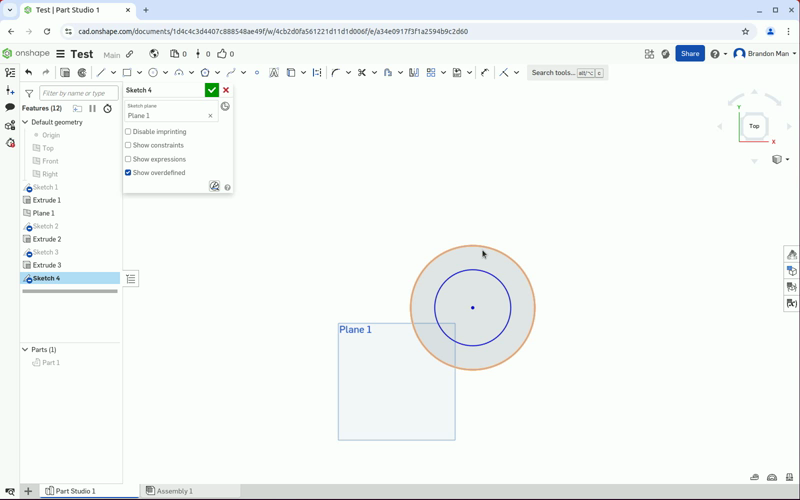
scroll(6)
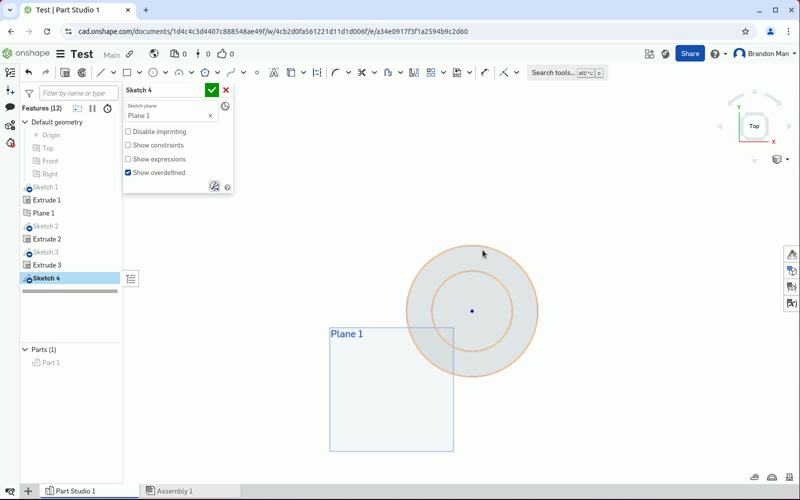
scroll(6)
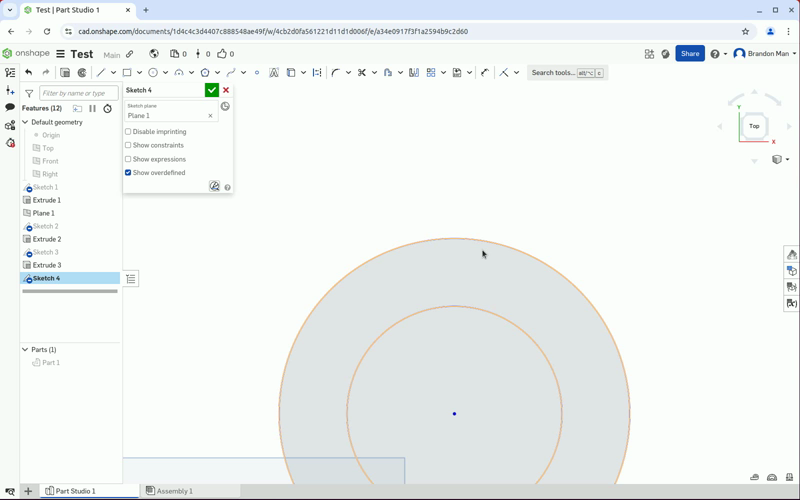
click(482, 249)
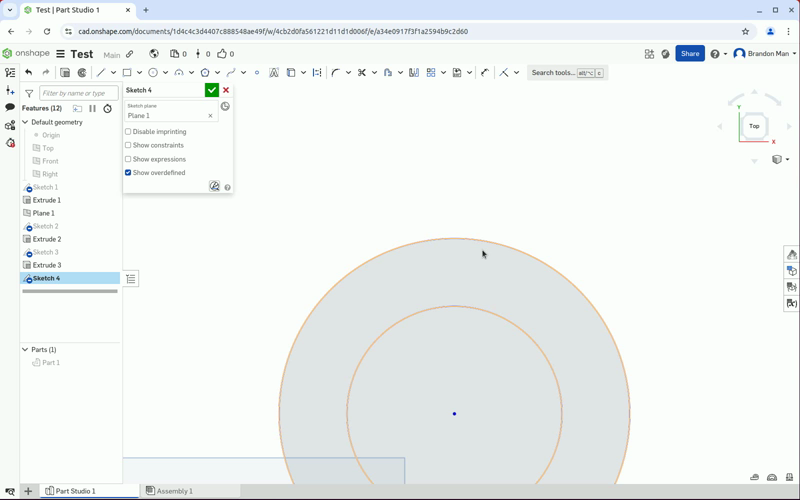
scroll(-6)
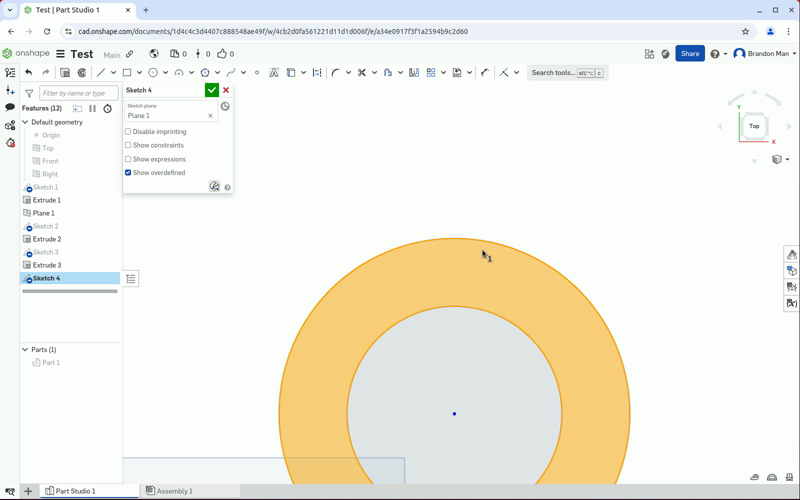
scroll(-6)
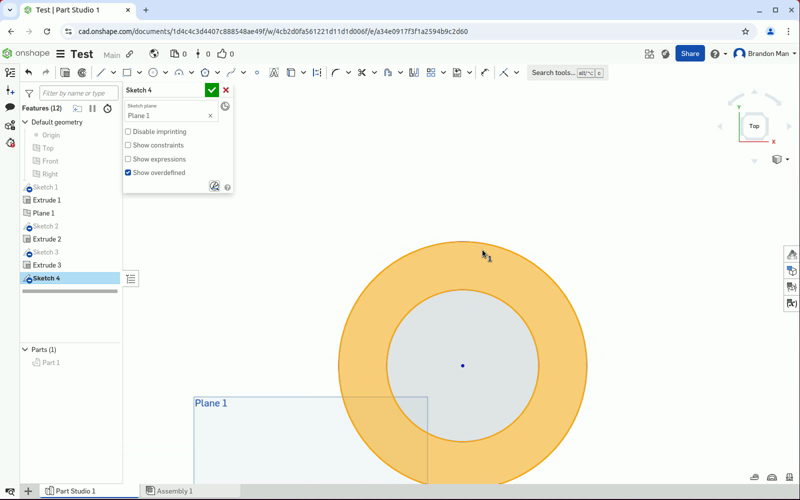
scroll(-6)
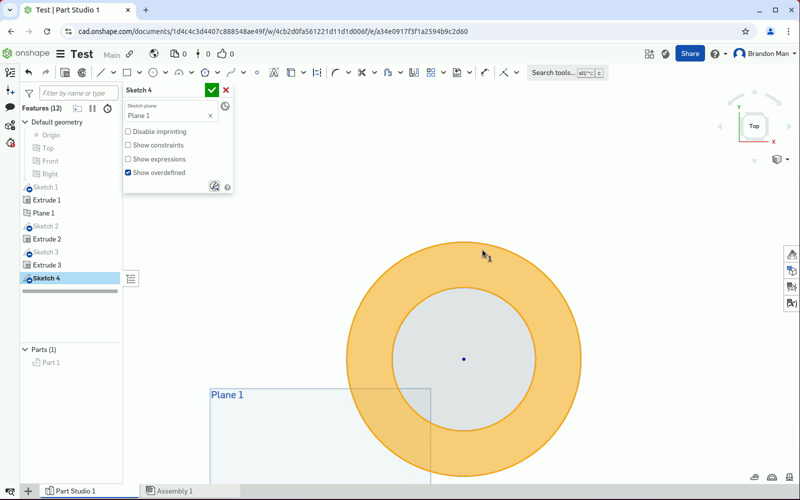
scroll(-6)
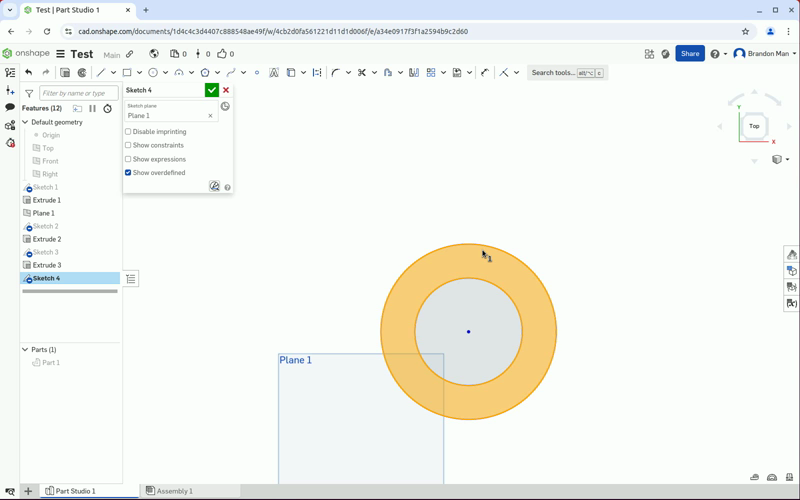
scroll(-6)
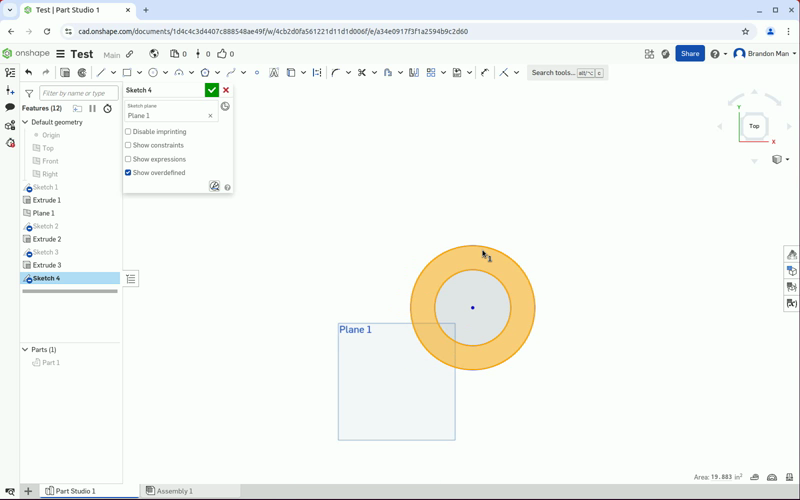
scroll(-6)
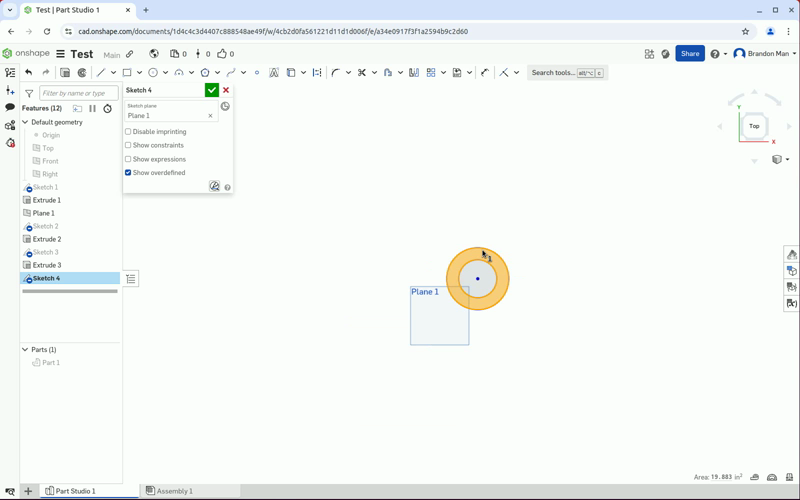
scroll(-6)
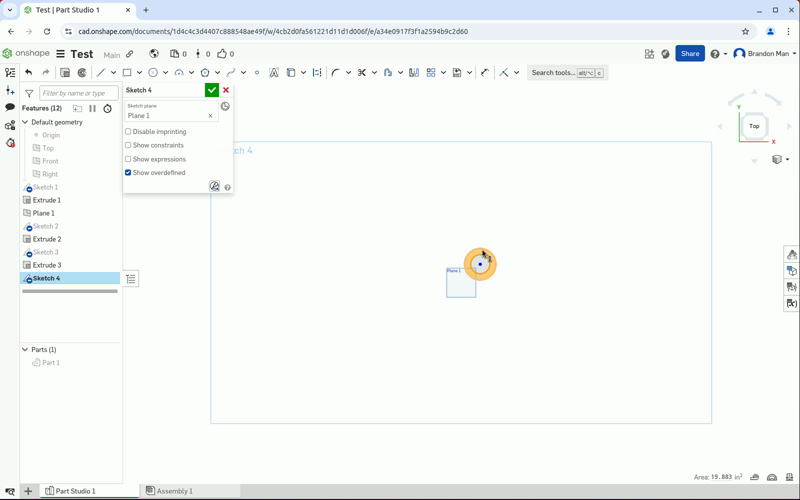
mouse_move(73, 352)
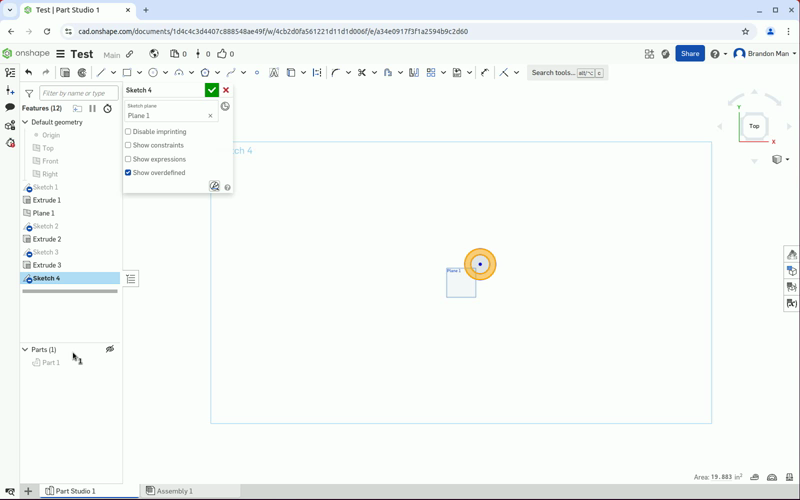
key(shift+y)
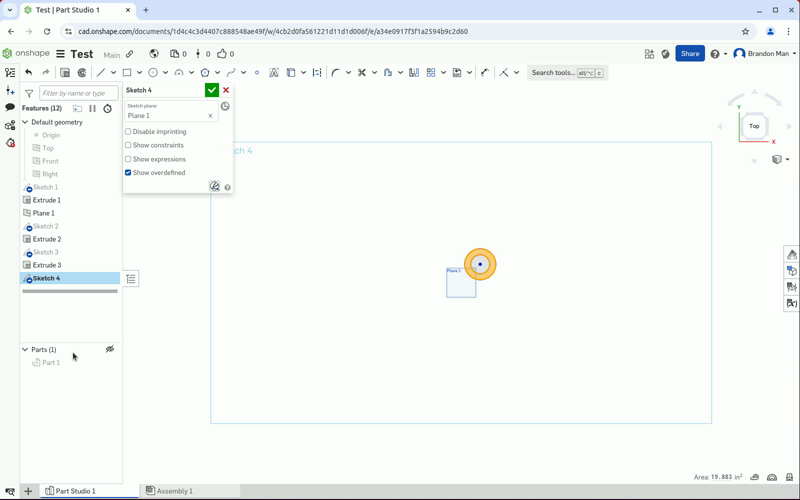
key(shift+e)
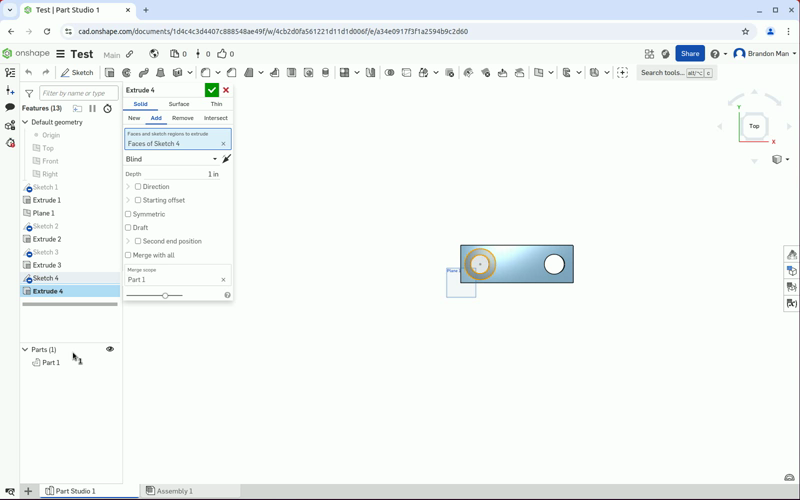
mouse_move(143, 106)
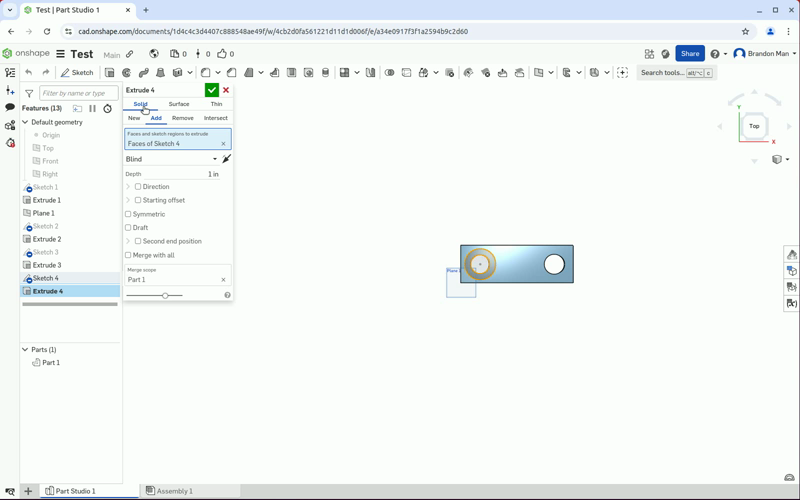
click(143, 106)
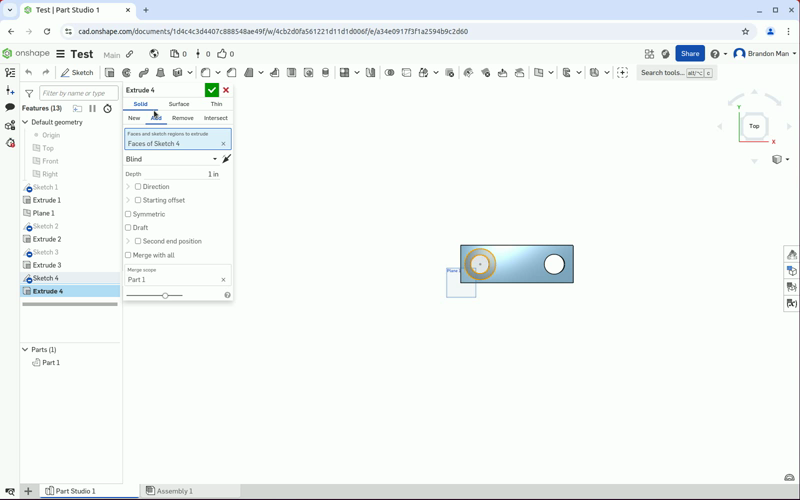
mouse_move(186, 120)
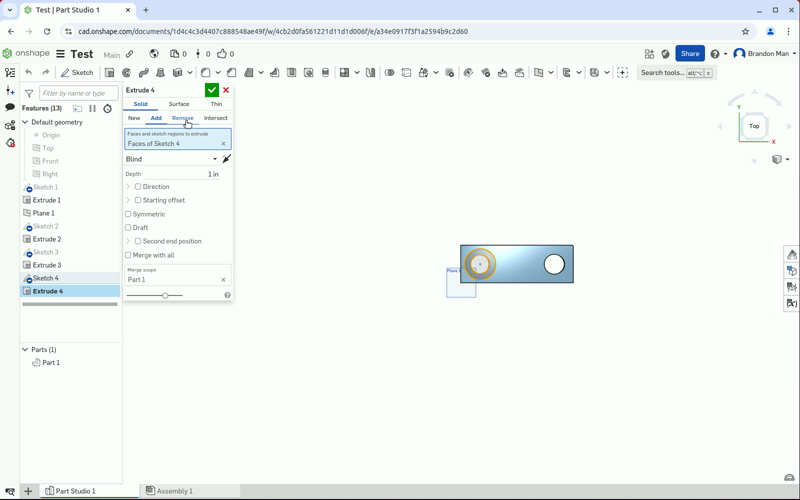
click(186, 120)
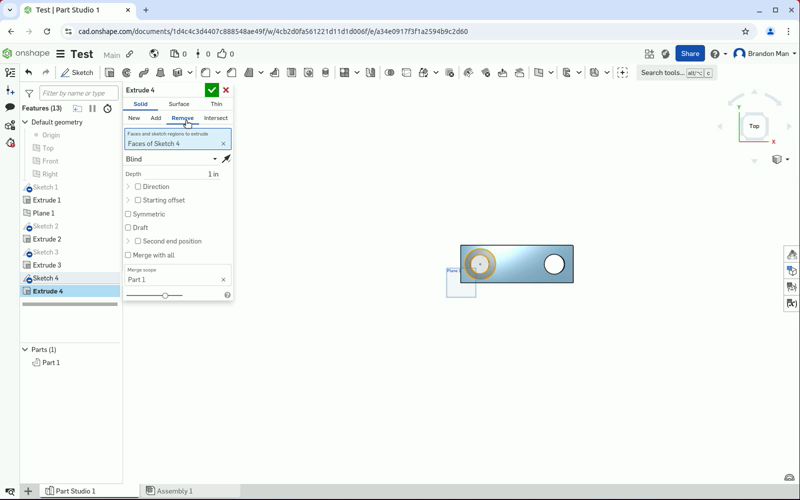
key(tab, 4)
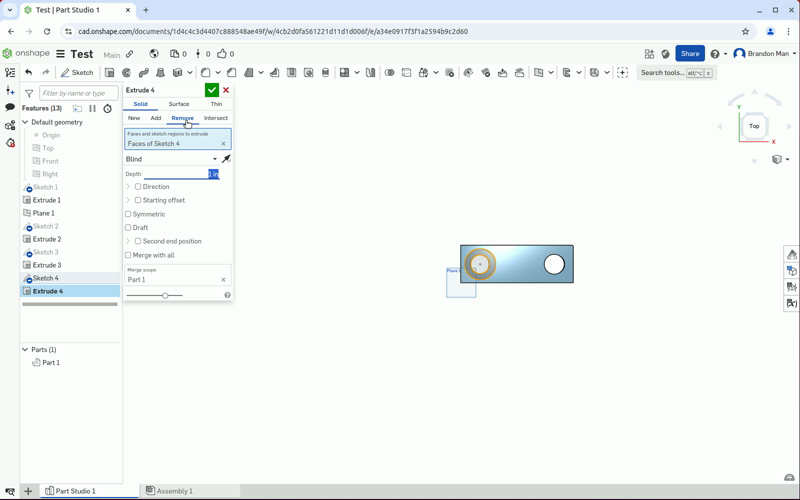
text(3.851)
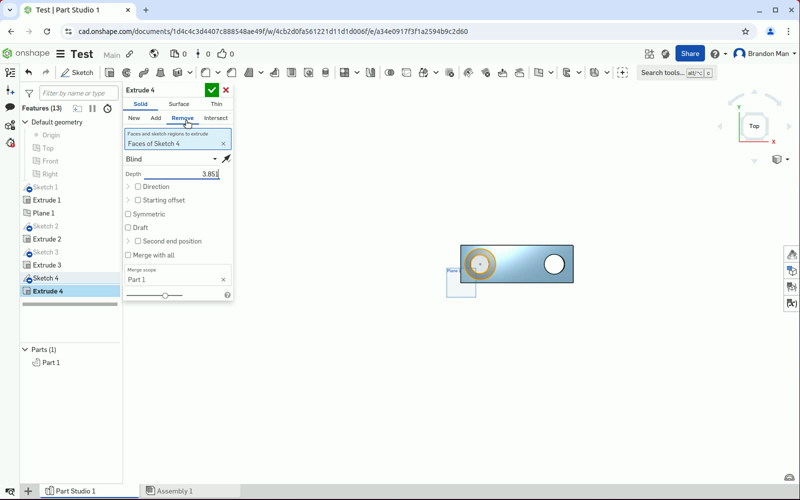
key(tab, 6)
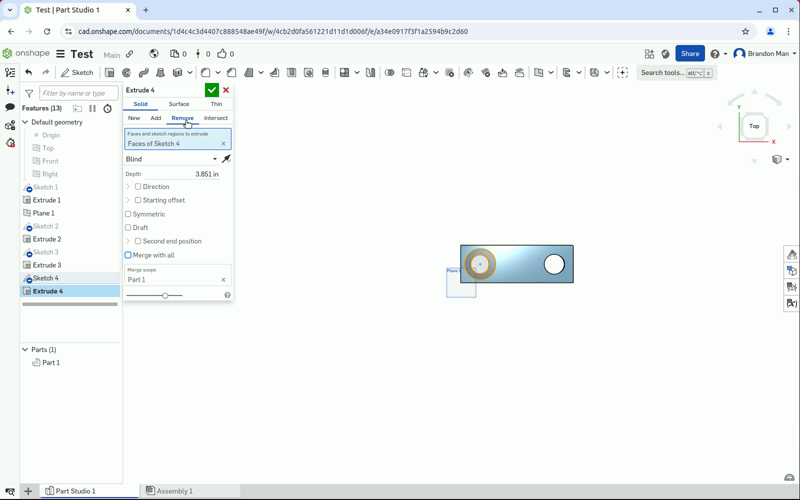
key(space)
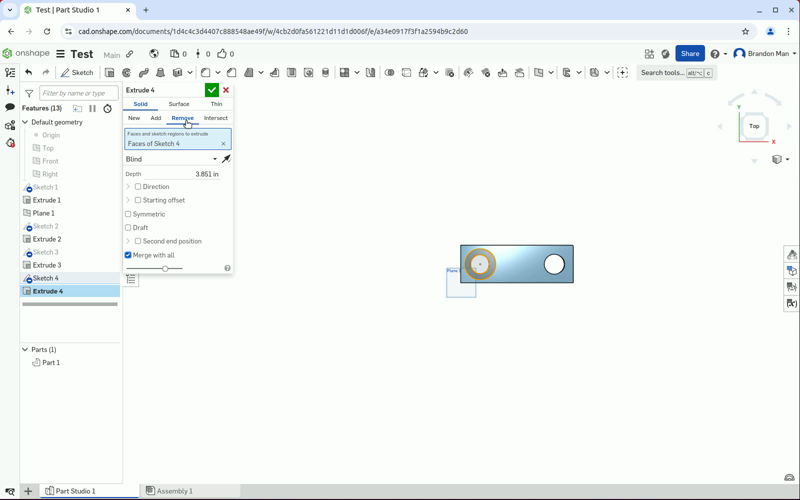
key(enter)
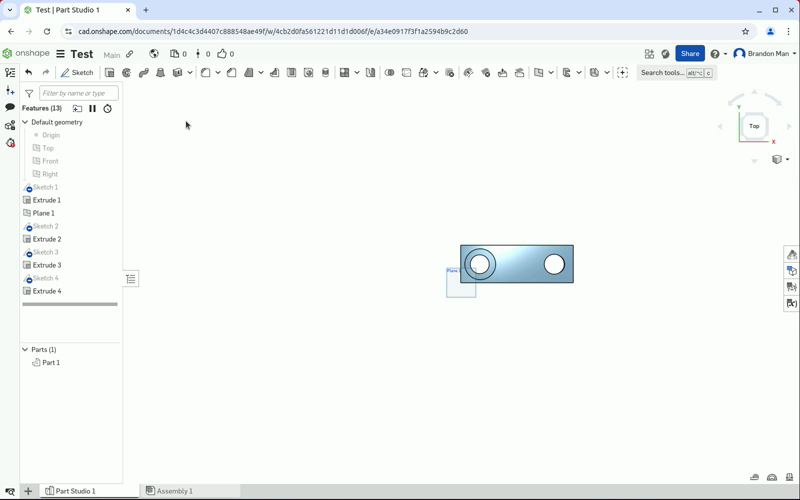
key(shift+h)
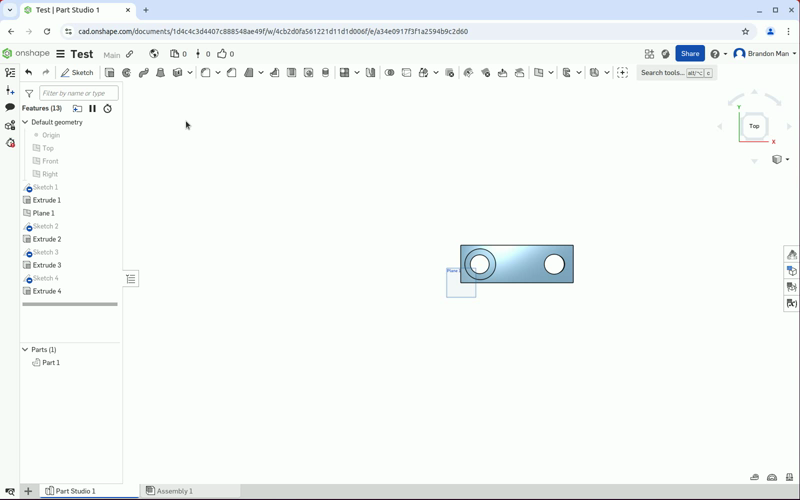
key(shift+h)
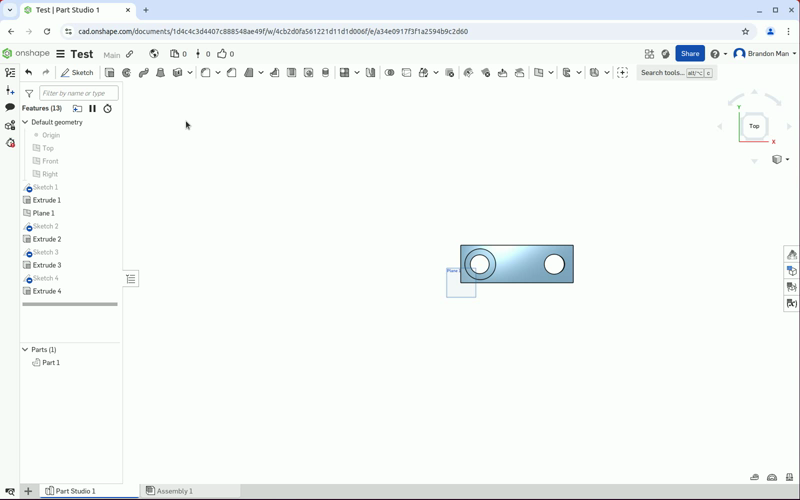
mouse_move(73, 189)
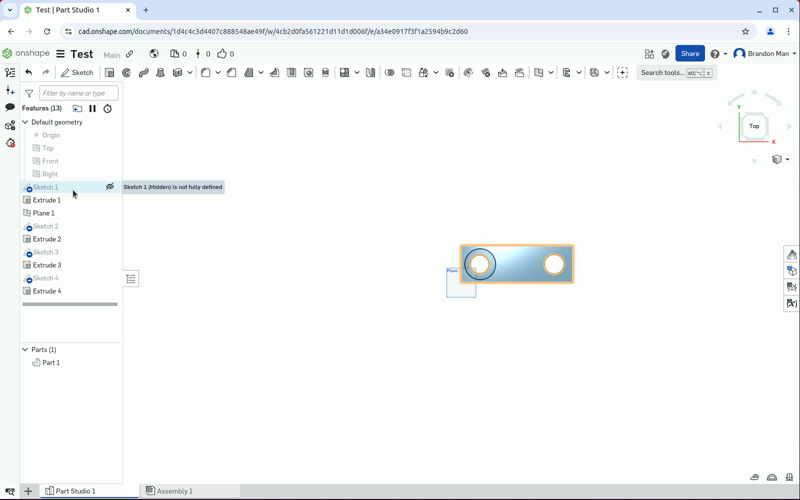
click(73, 189)
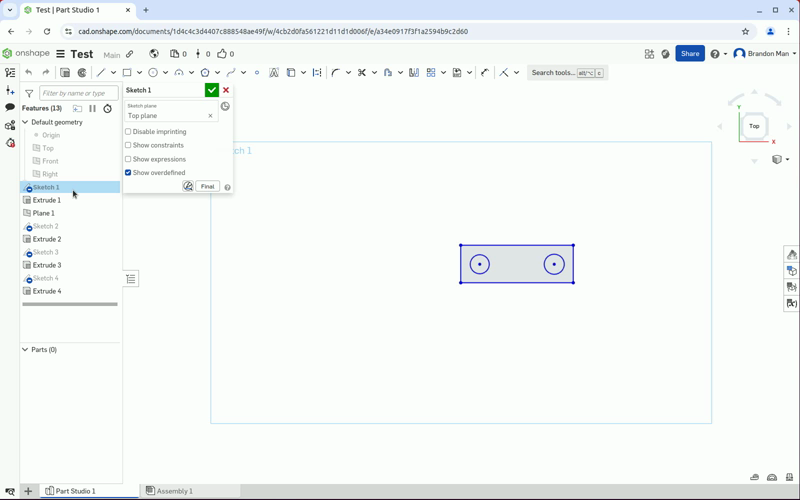
mouse_move(229, 92)
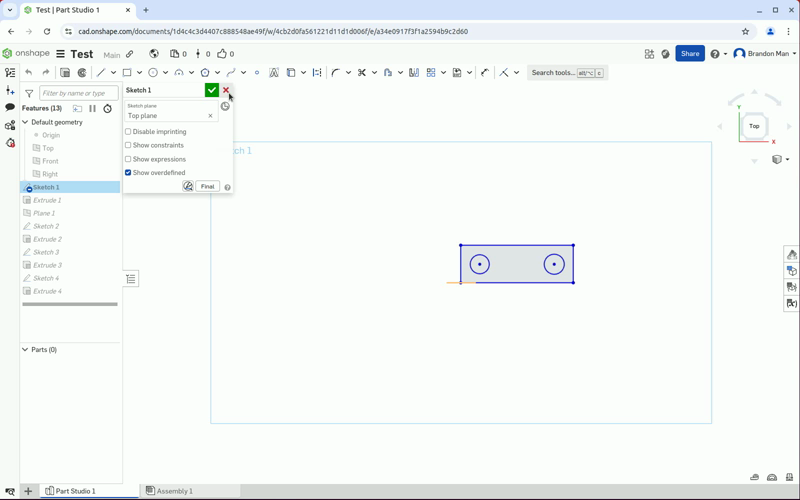
click(229, 92)
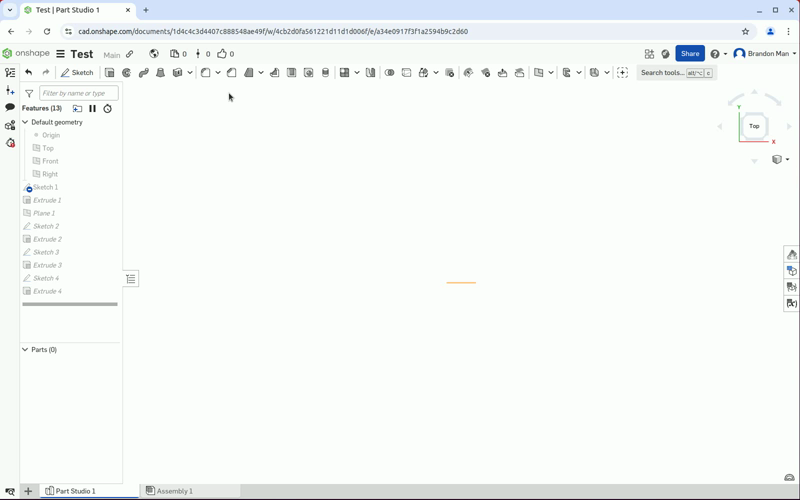
key(shift+s)
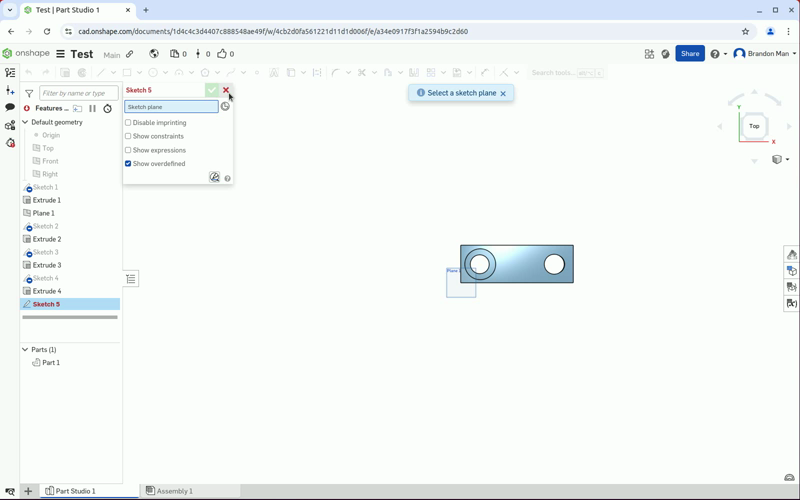
mouse_move(73, 215)
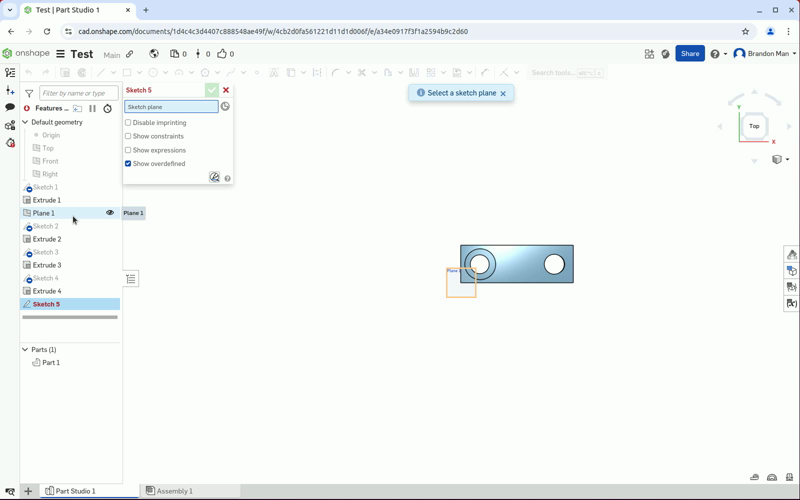
click(73, 215)
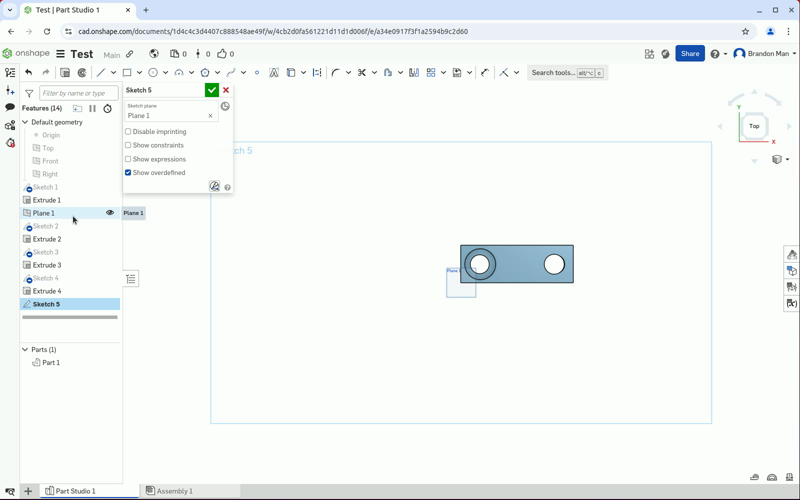
mouse_move(73, 352)
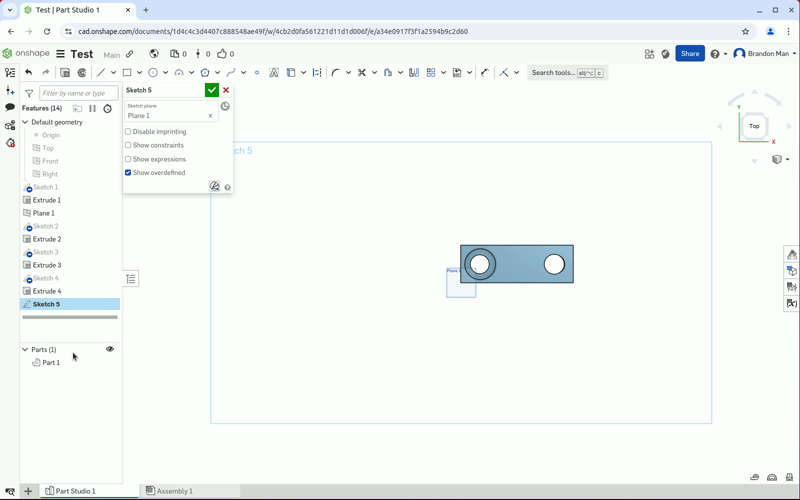
key(y)
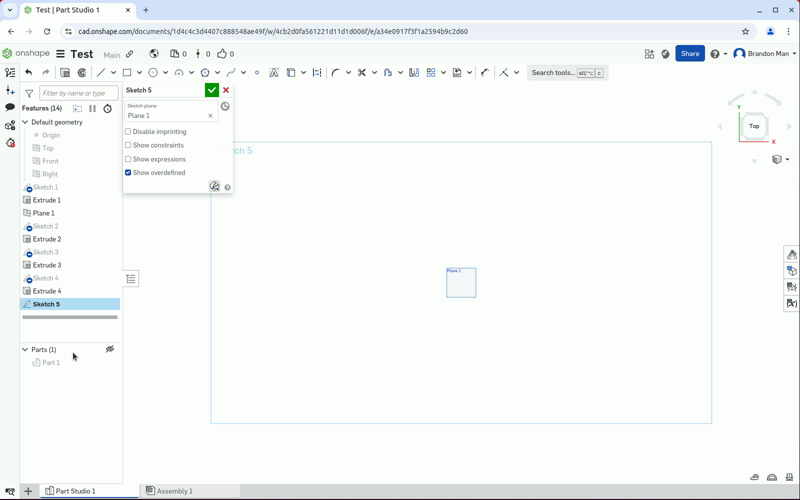
key(c)
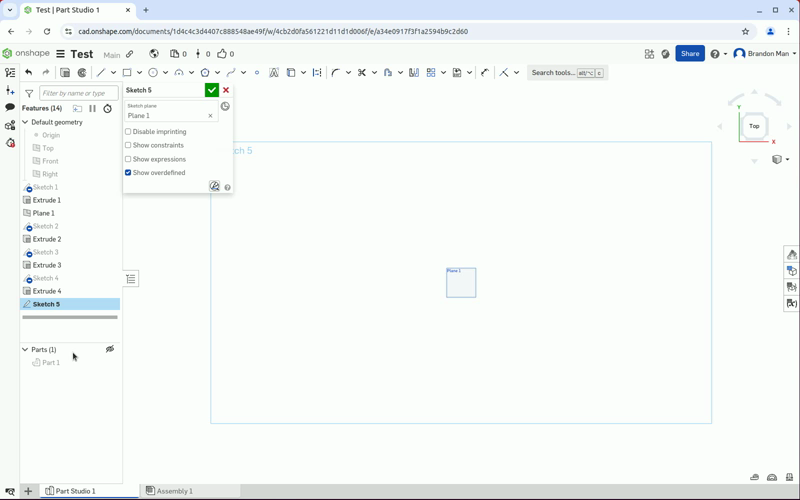
key_down(shift)
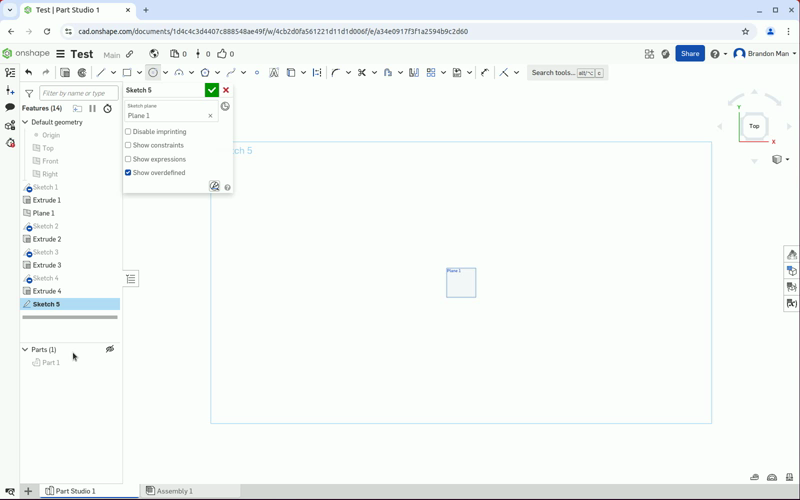
mouse_move(555, 264)
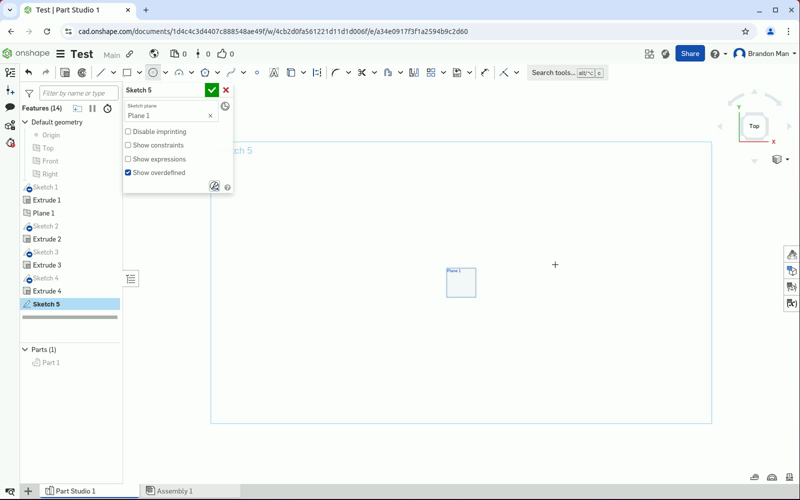
click(555, 264)
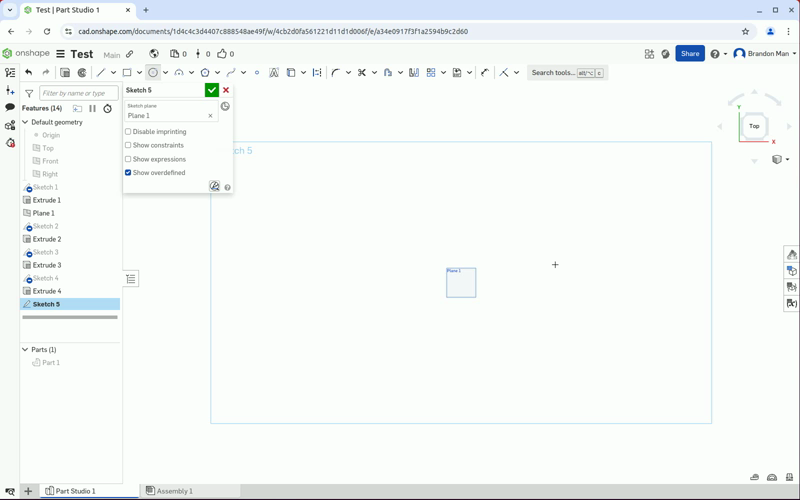
key_up(shift)
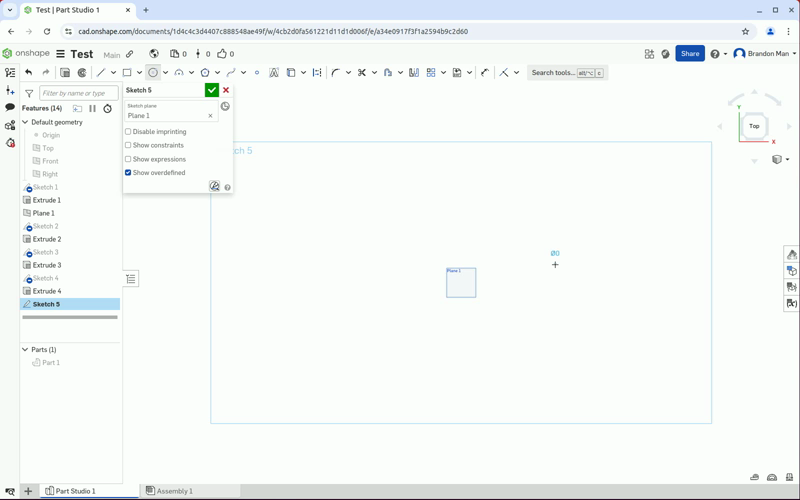
mouse_move(570, 264)
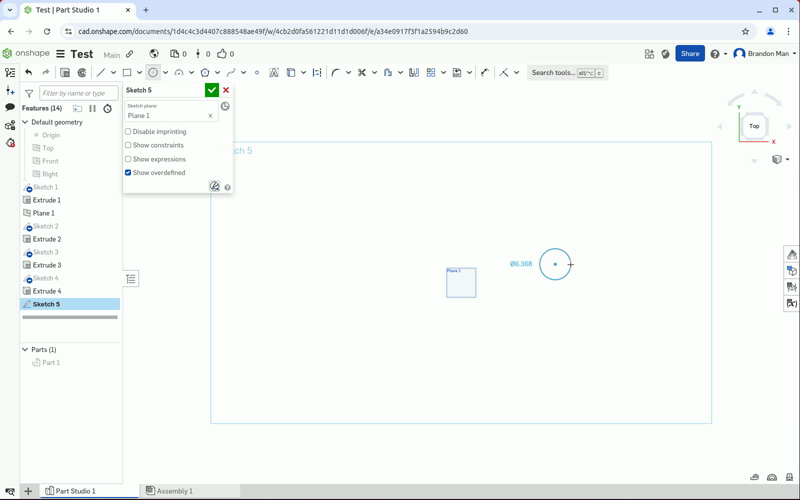
click(570, 264)
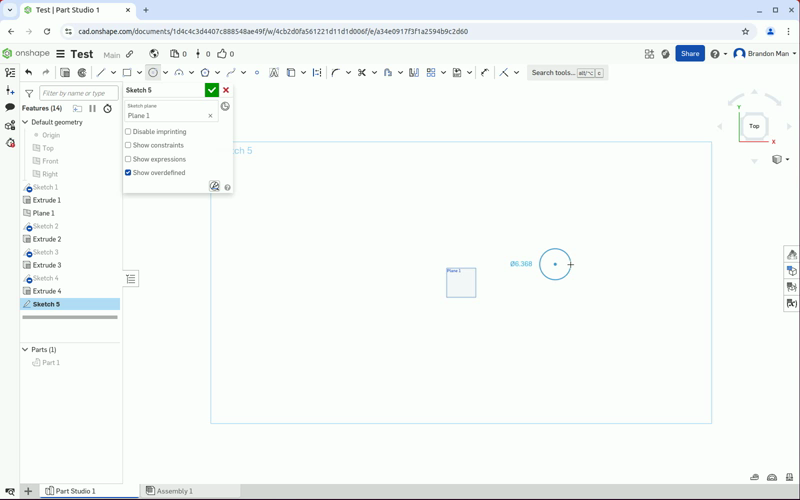
key(esc)
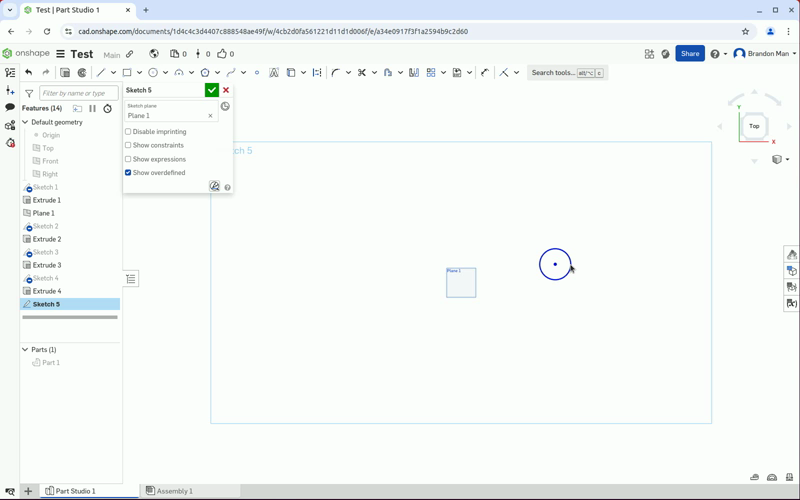
key(c)
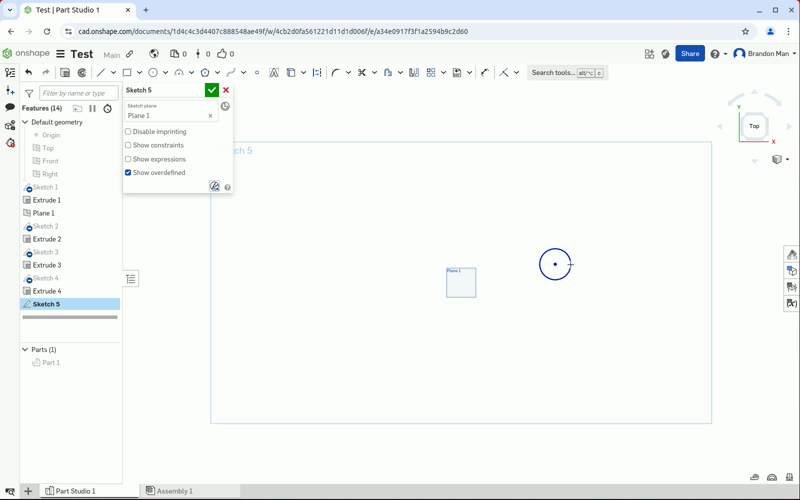
key_down(shift)
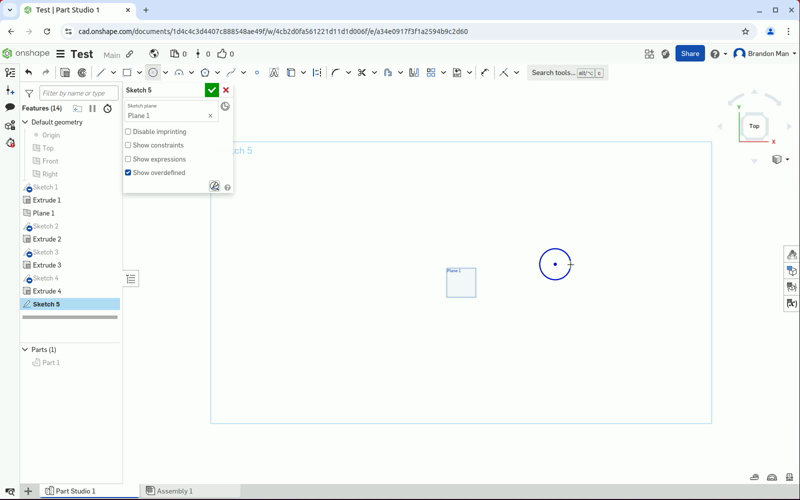
mouse_move(555, 264)
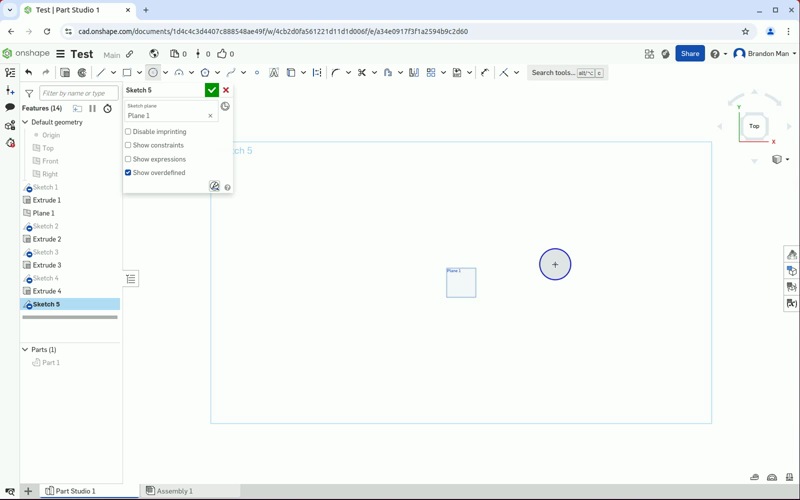
click(555, 264)
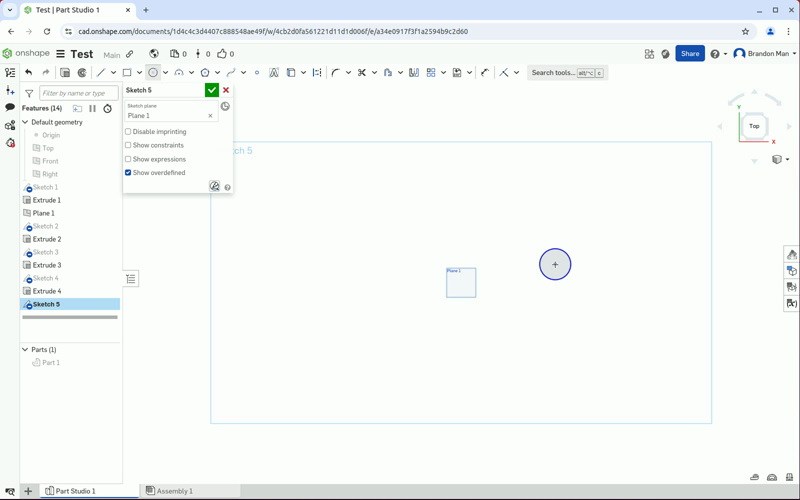
key_up(shift)
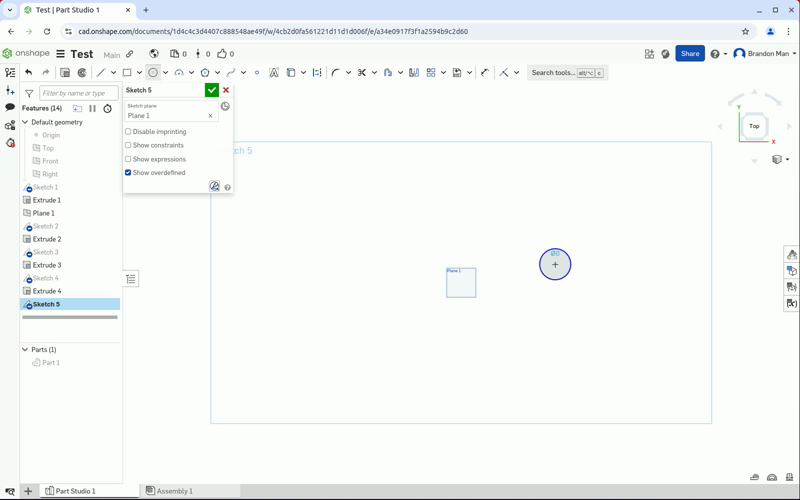
mouse_move(564, 264)
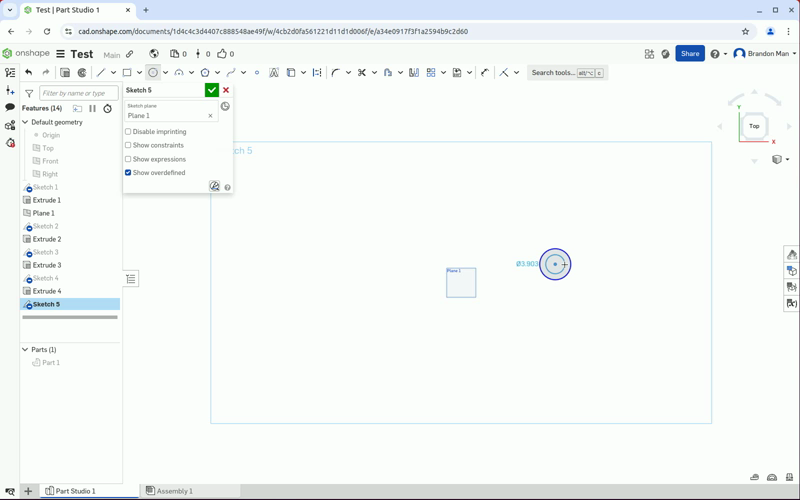
click(564, 264)
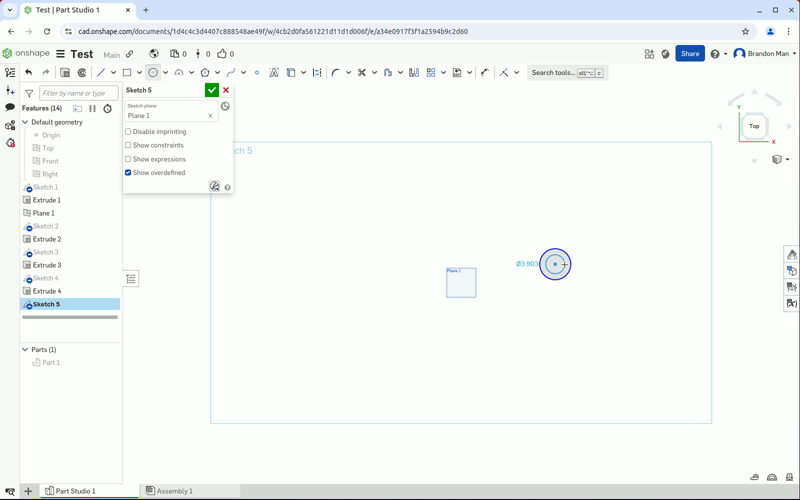
key(esc)
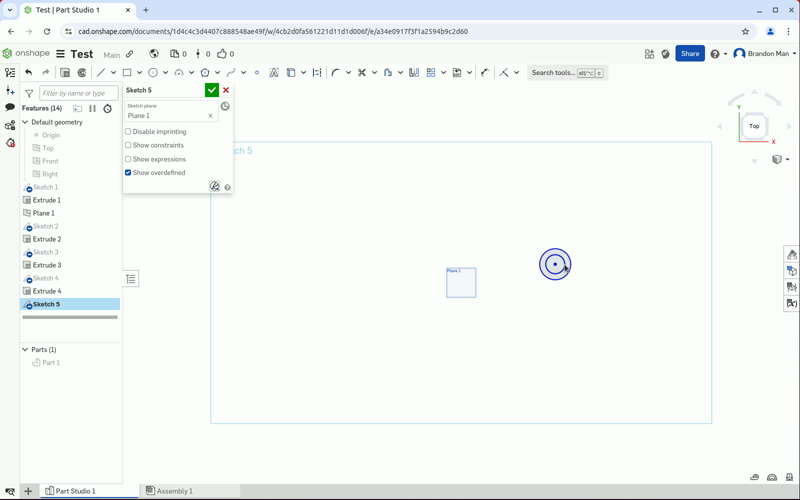
mouse_move(568, 269)
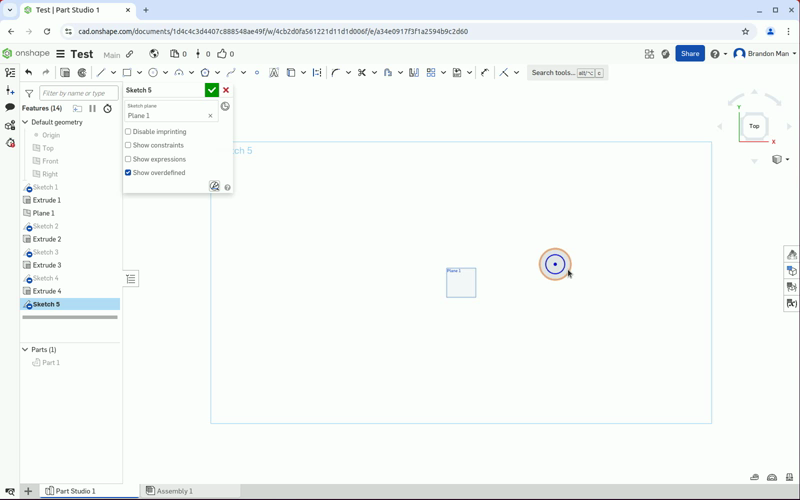
scroll(6)
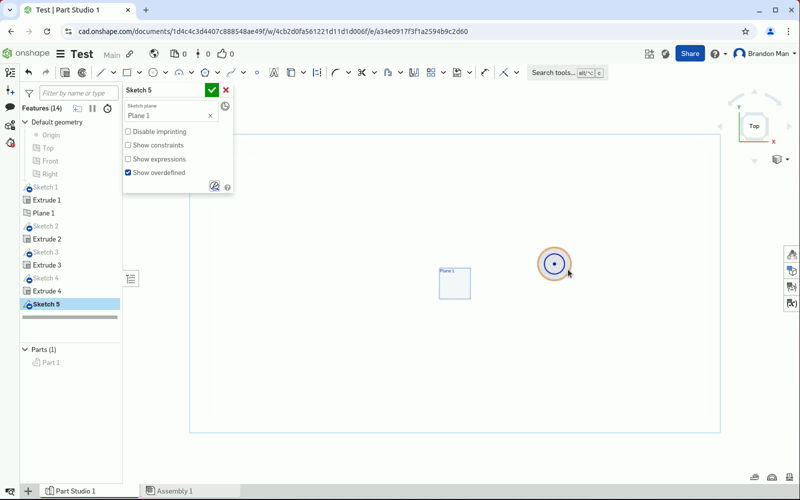
scroll(6)
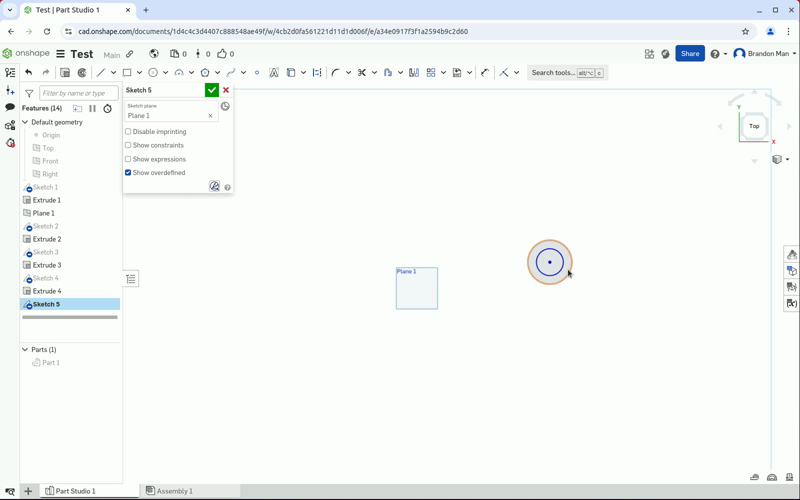
scroll(6)
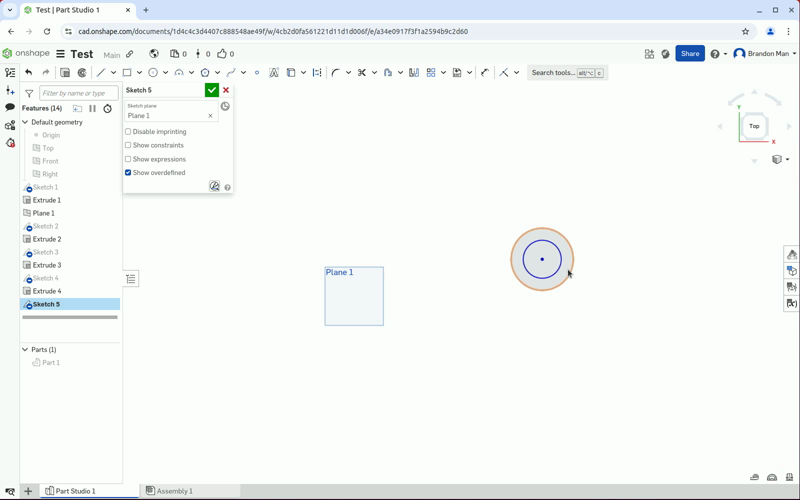
scroll(6)
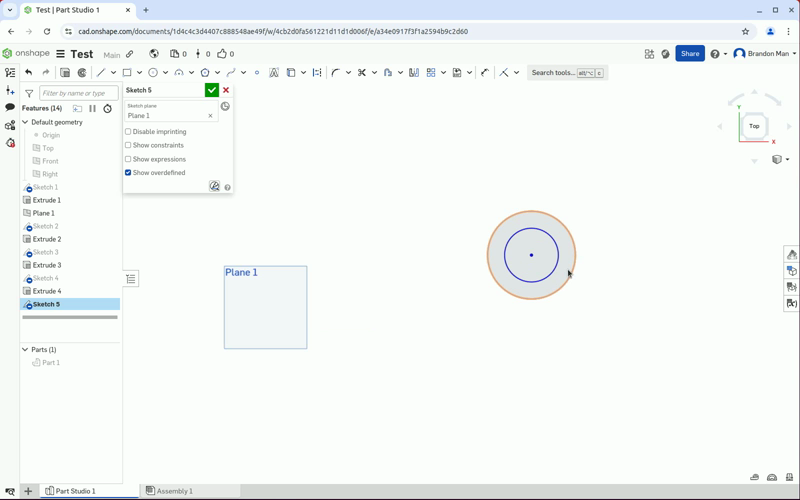
scroll(6)
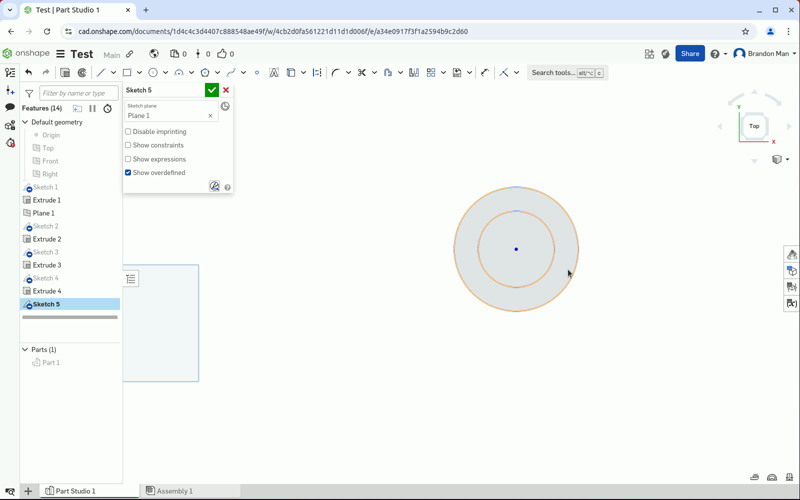
scroll(6)
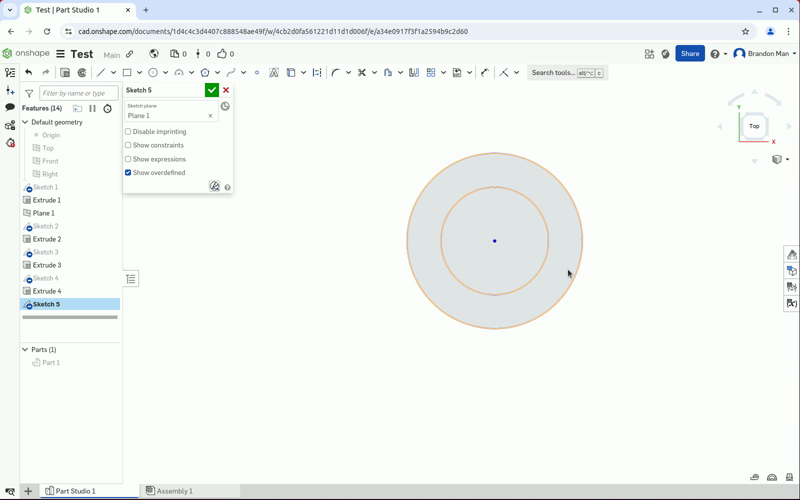
scroll(6)
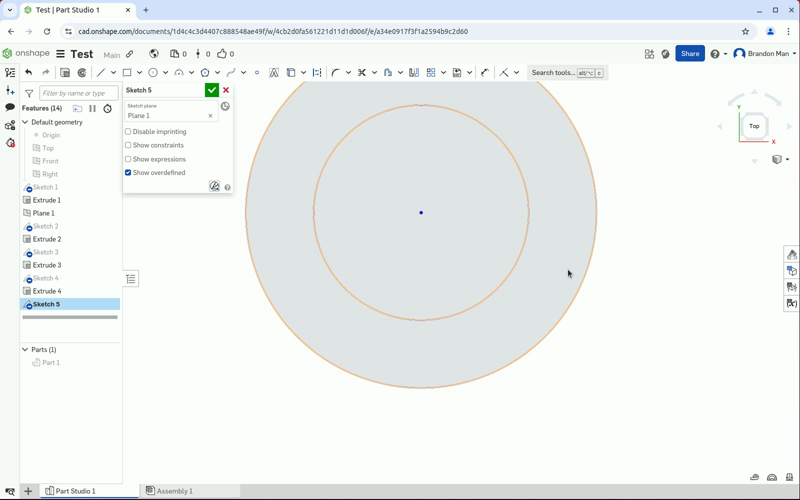
click(568, 269)
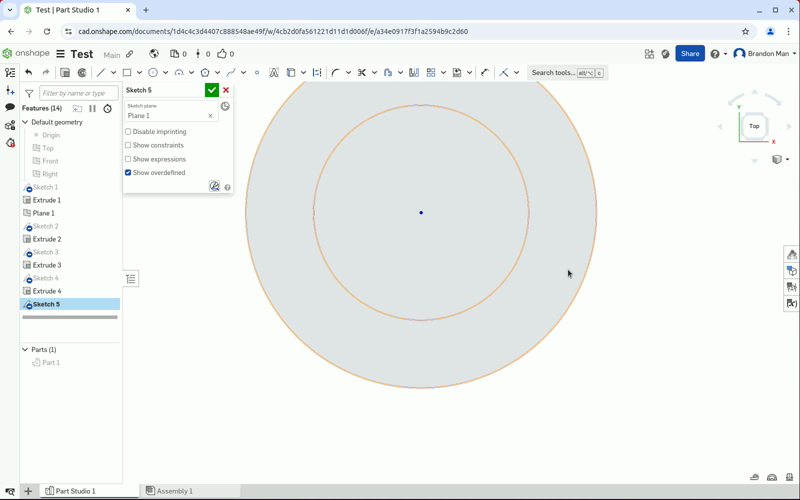
scroll(-6)
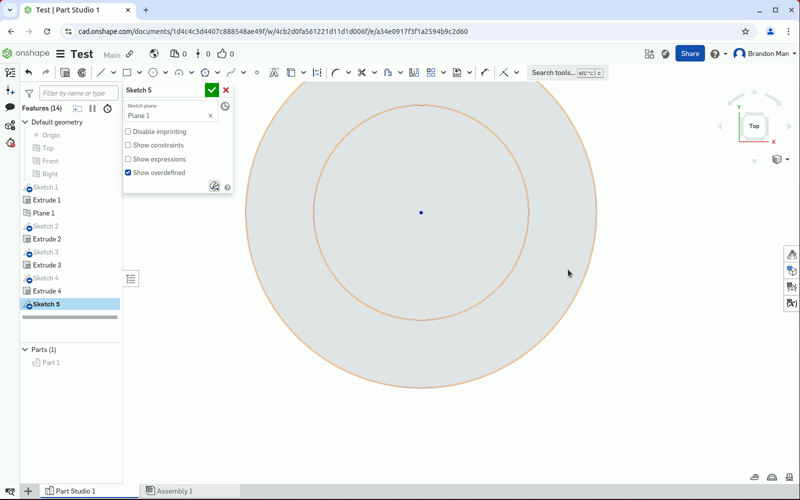
scroll(-6)
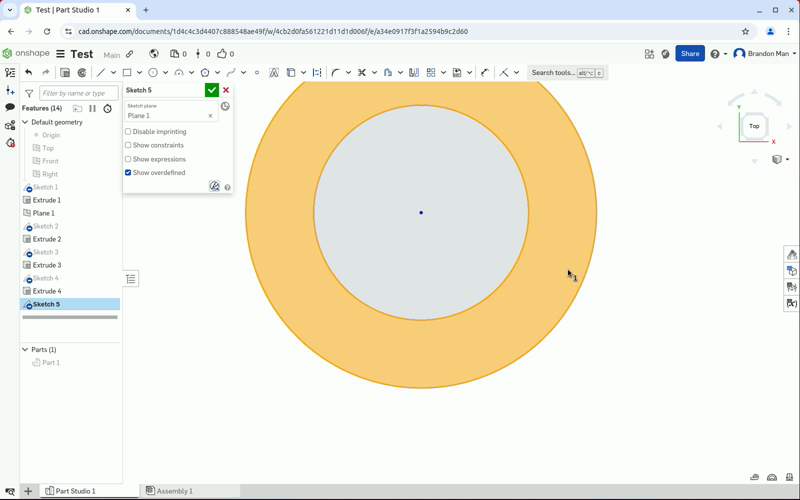
scroll(-6)
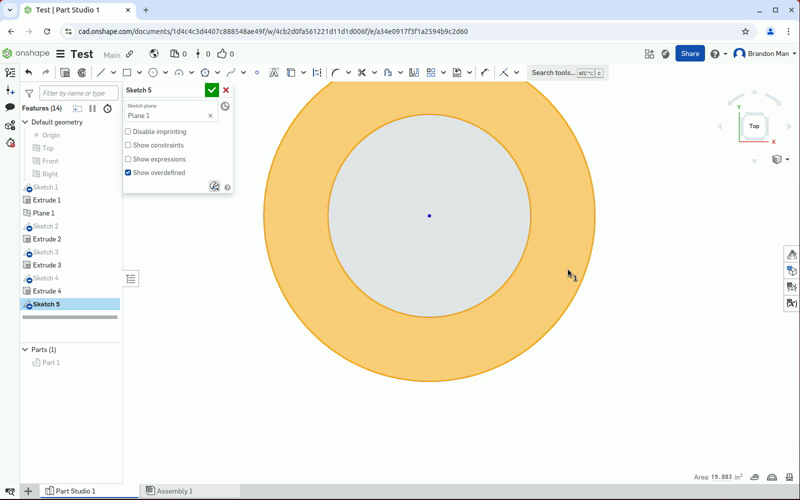
scroll(-6)
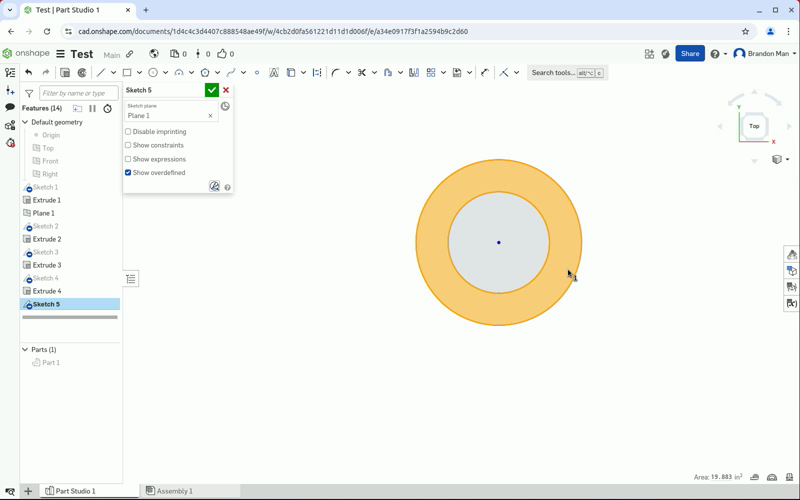
scroll(-6)
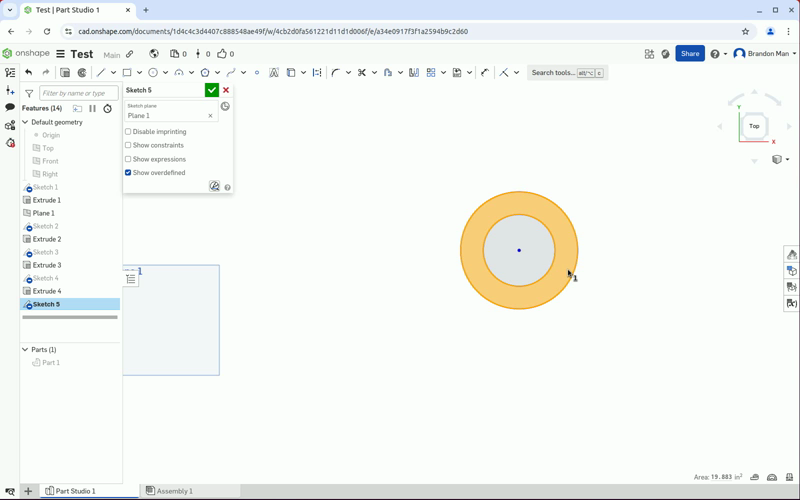
scroll(-6)
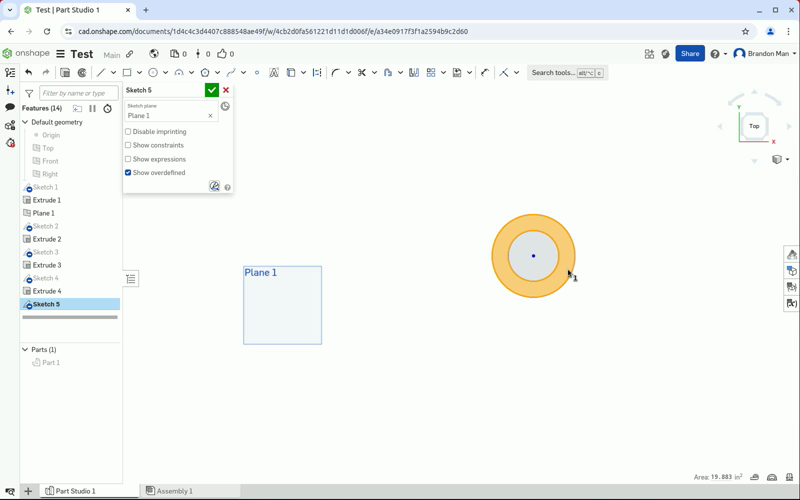
scroll(-6)
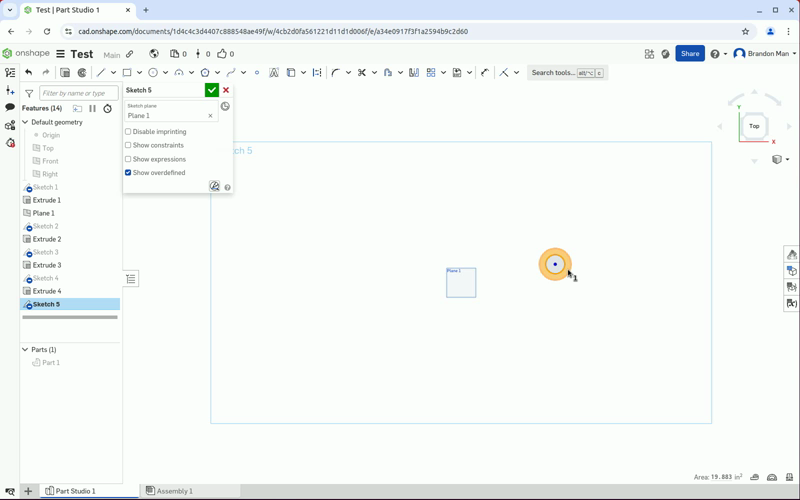
mouse_move(73, 352)
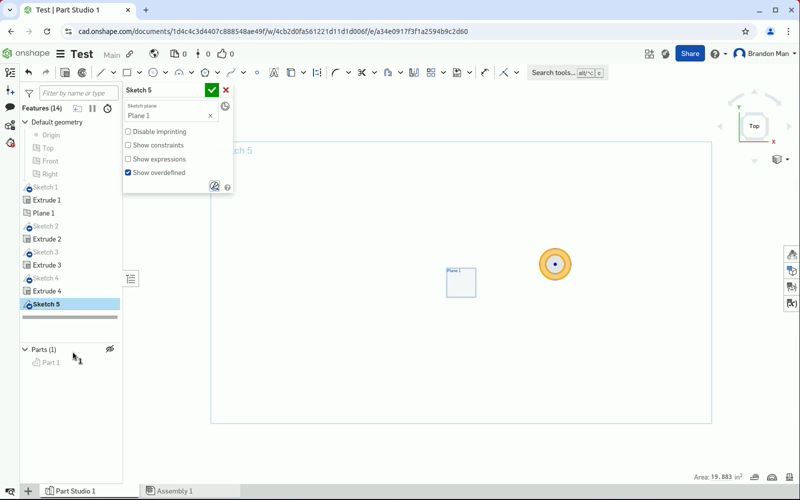
key(shift+y)
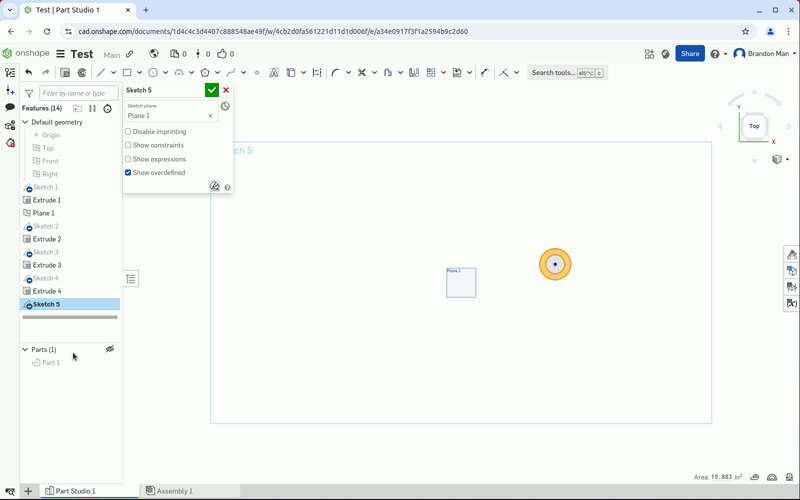
key(shift+e)
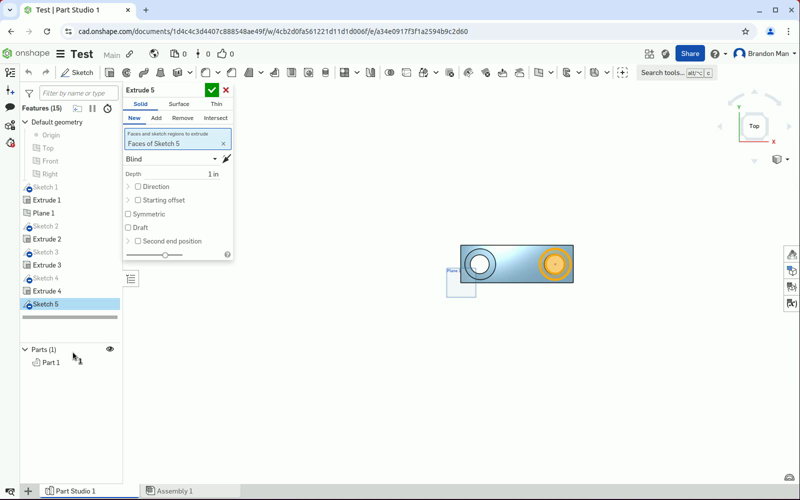
mouse_move(143, 106)
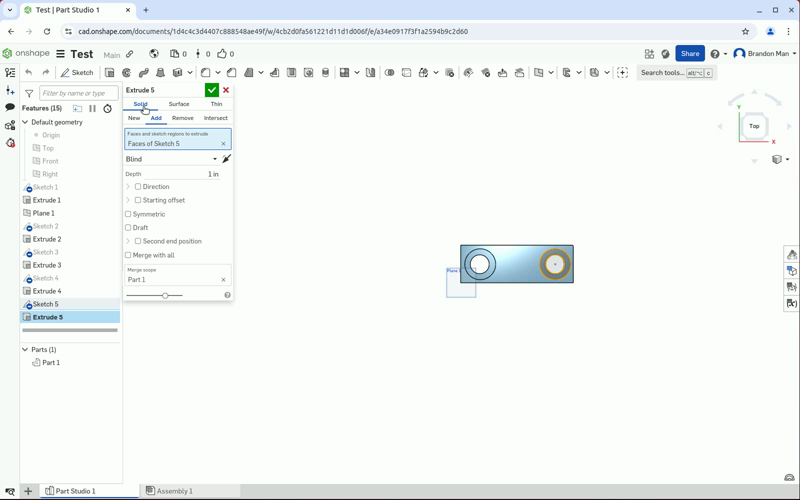
click(143, 106)
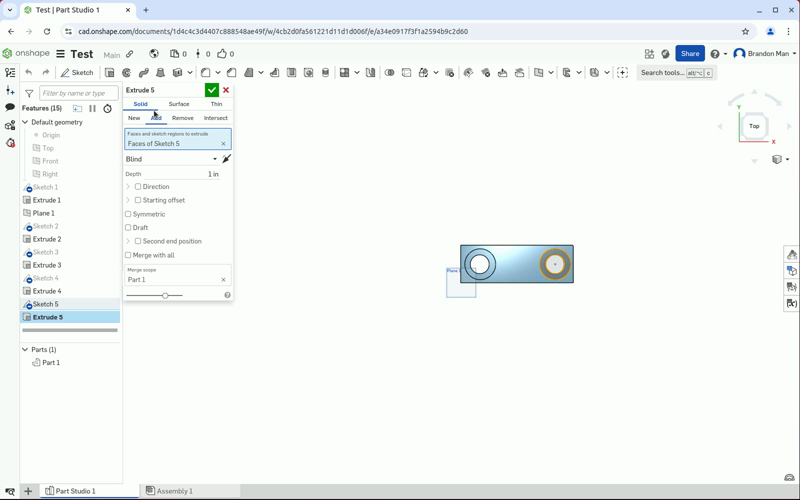
mouse_move(186, 120)
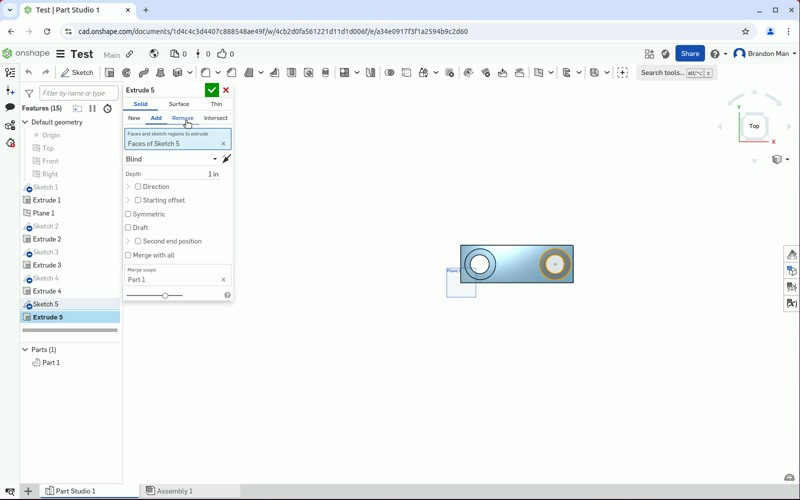
click(186, 120)
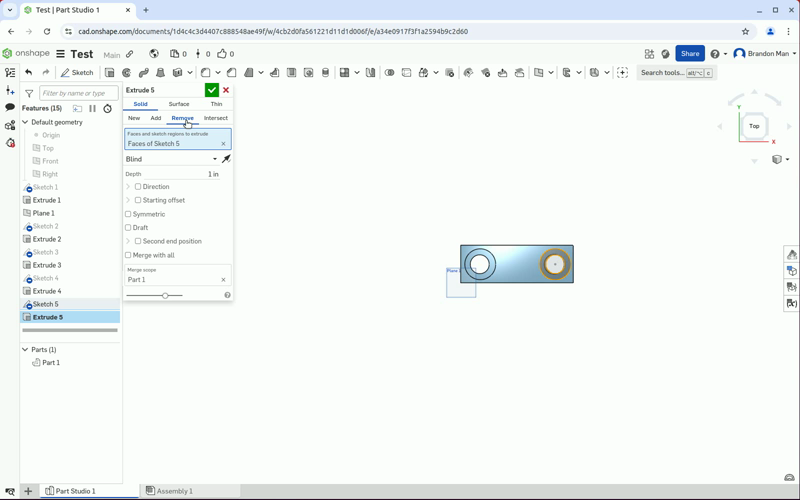
key(tab, 4)
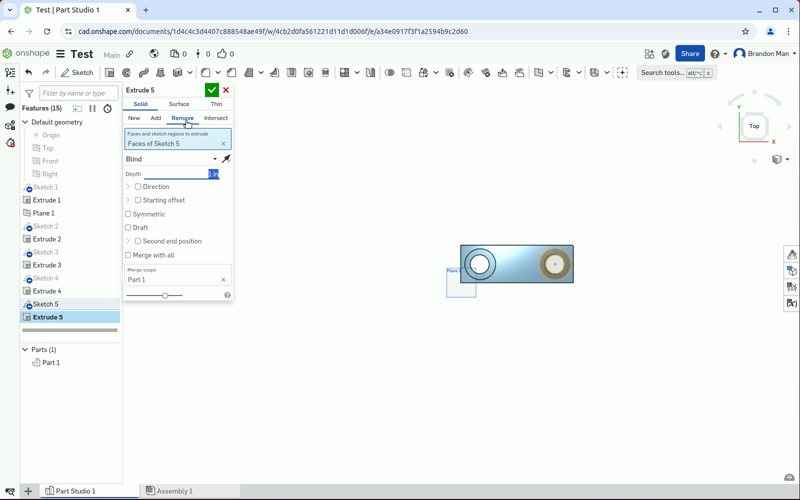
text(3.851)
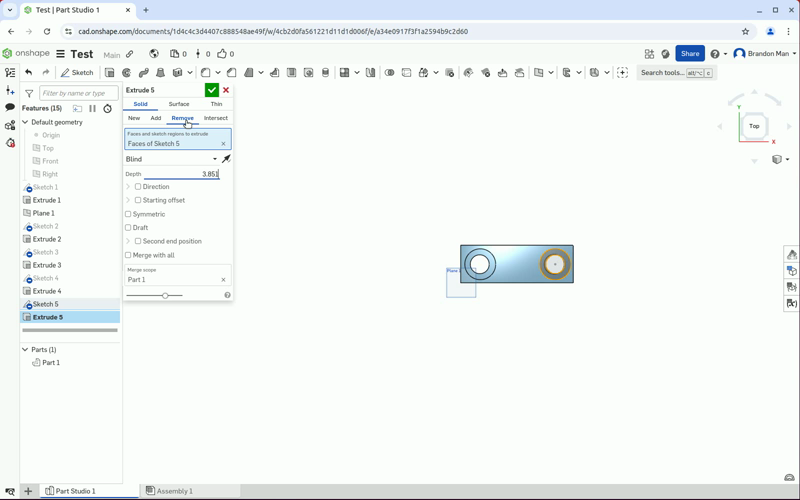
key(tab, 6)
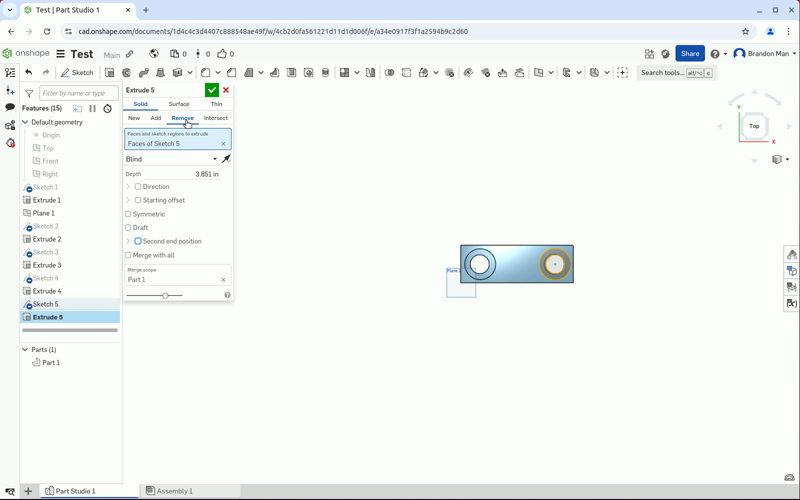
key(space)
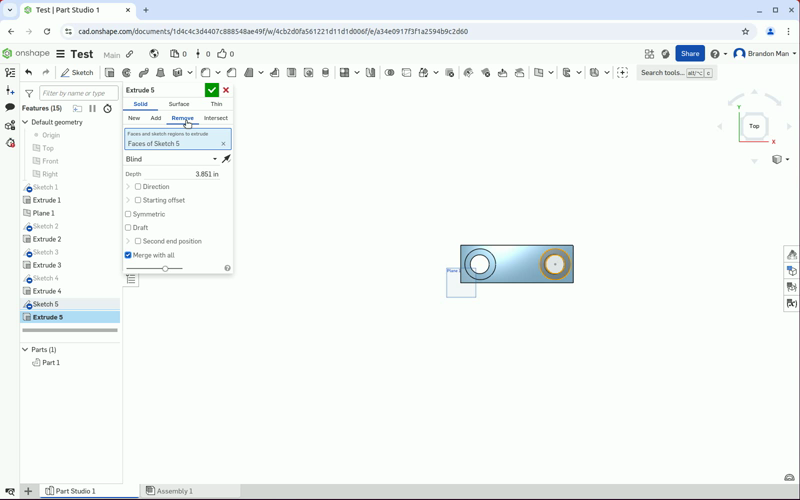
key(enter)
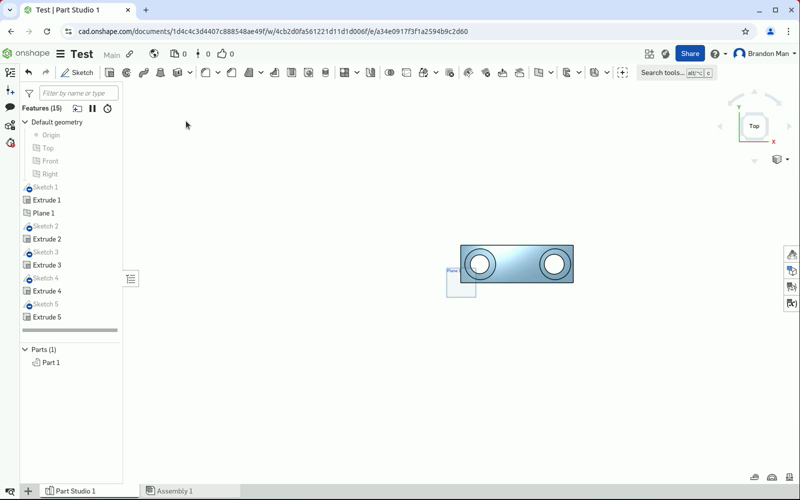
key(shift+h)
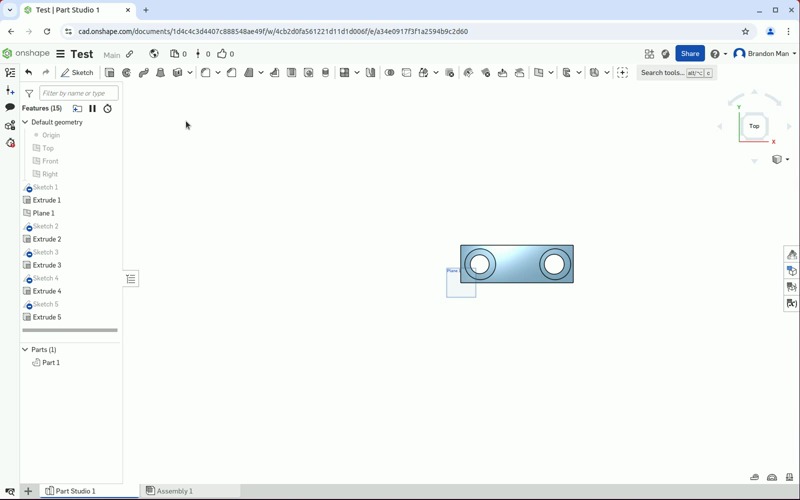
key(shift+h)
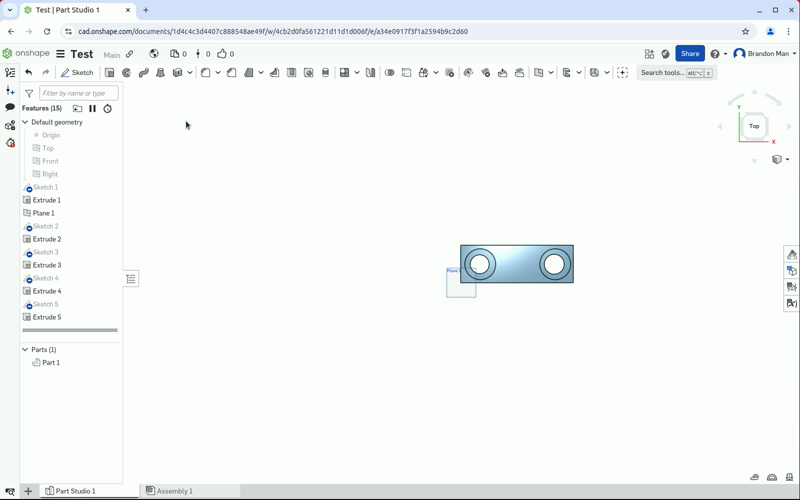
mouse_move(73, 189)
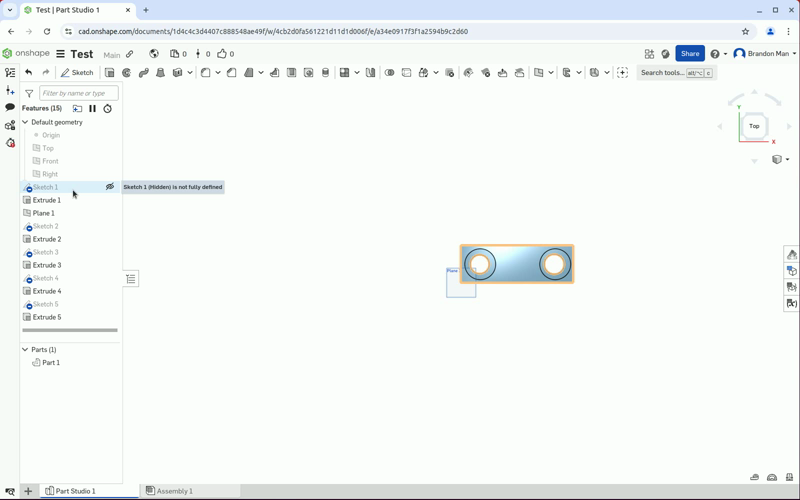
click(73, 189)
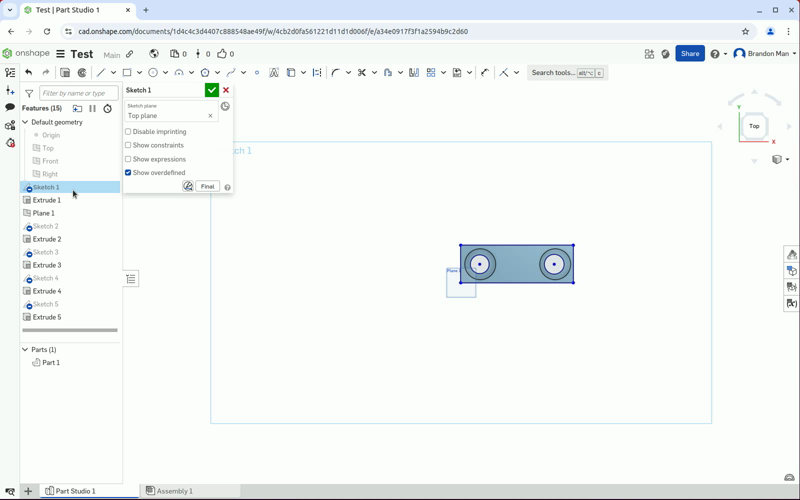
mouse_move(229, 92)
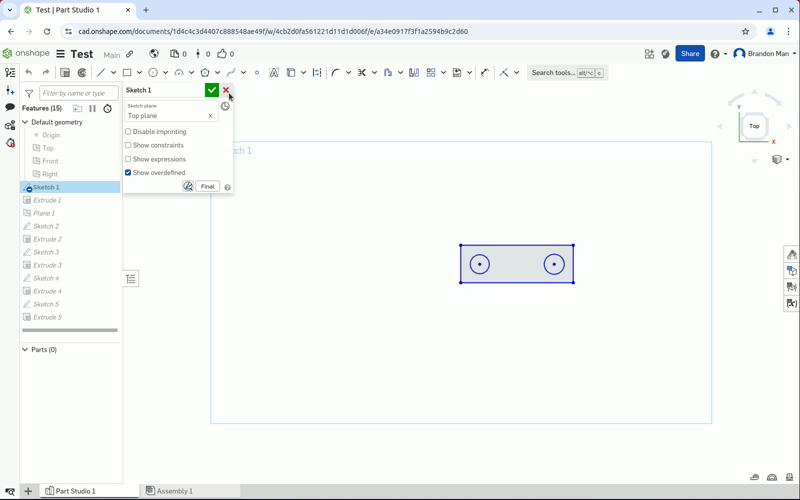
click(229, 92)
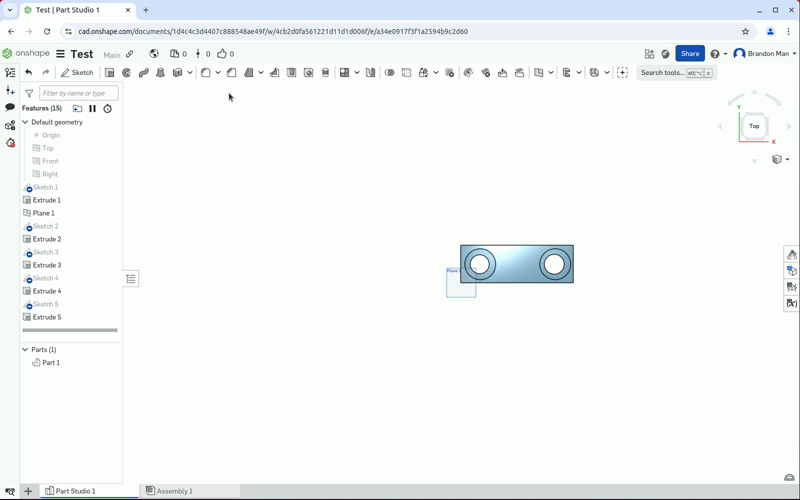
mouse_move(73, 352)
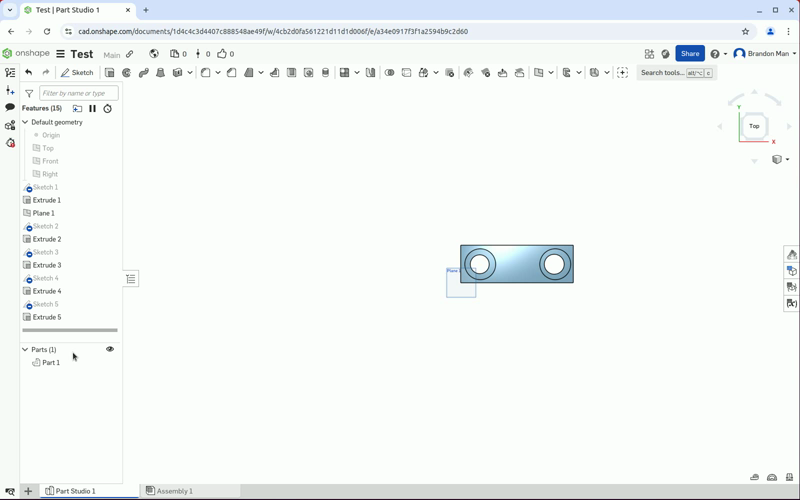
key(y)
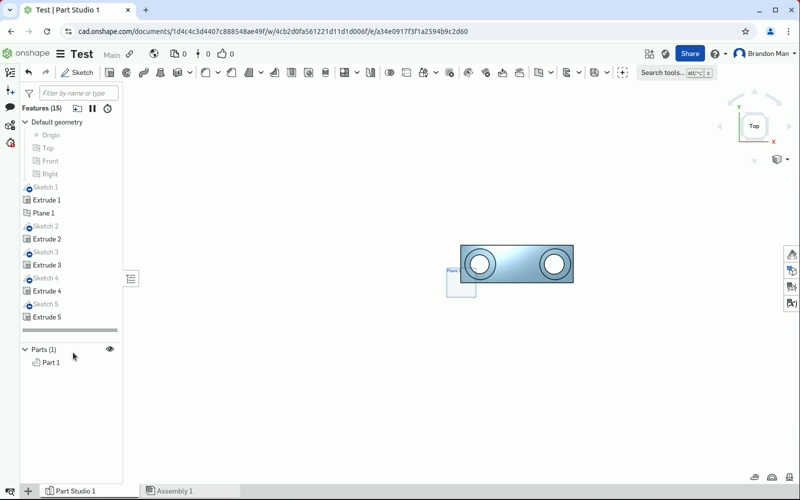
key(shift+p)
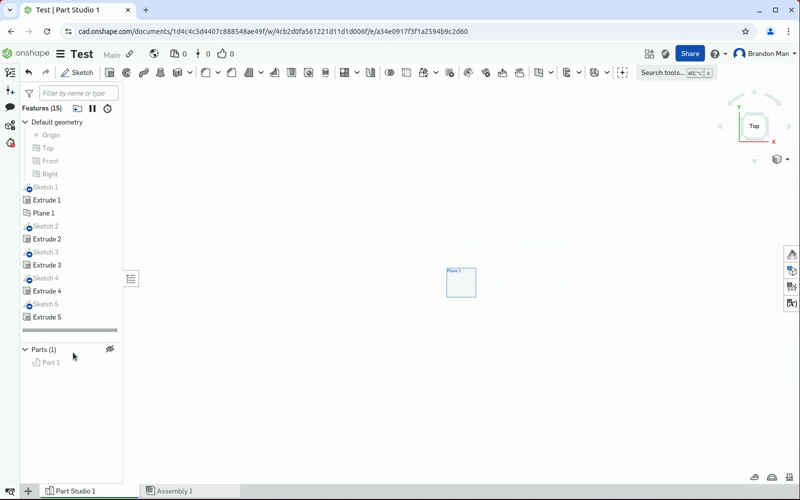
key(space)
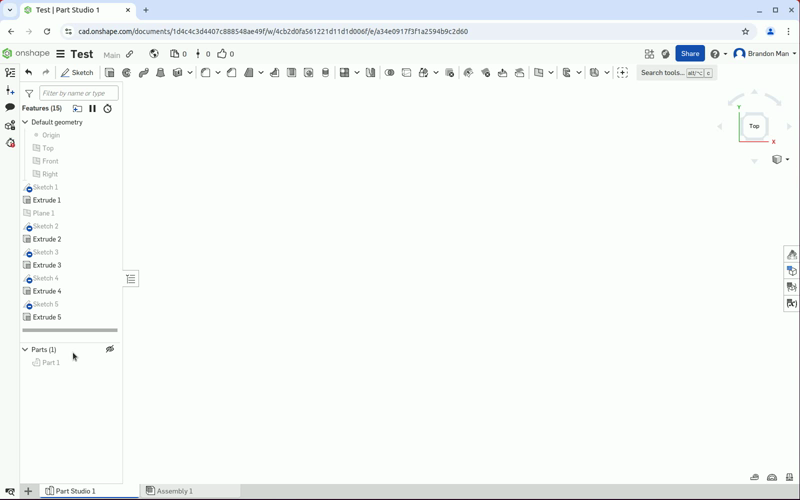
key_down(shift)
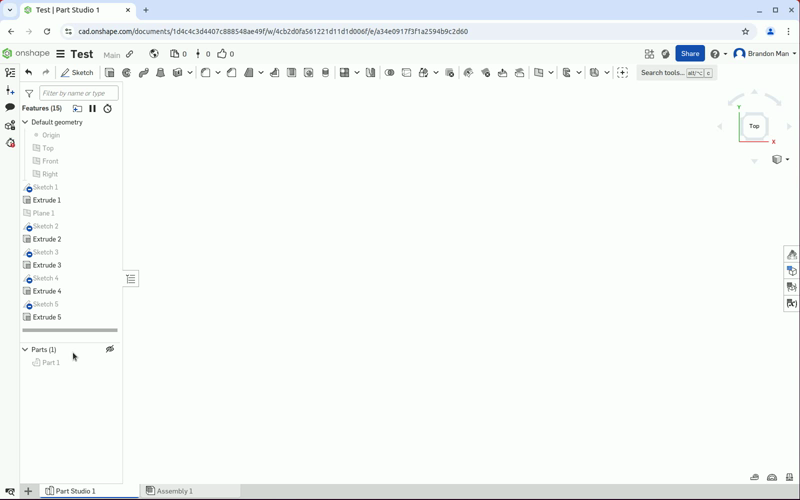
key(up)
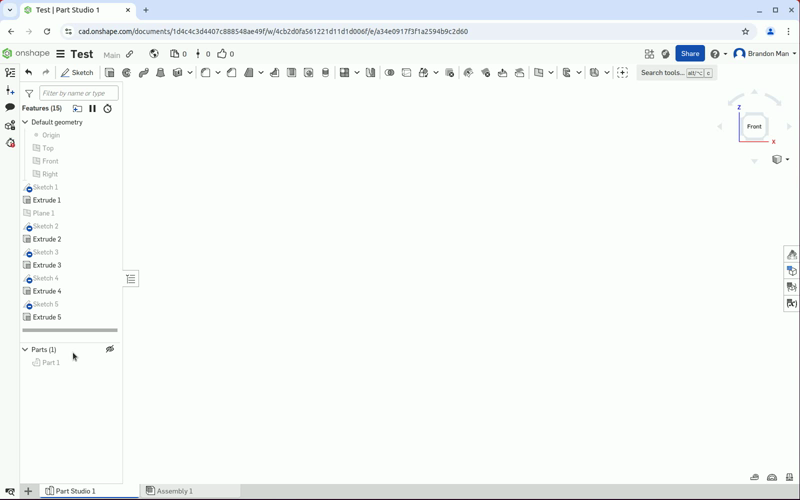
key_up(shift)
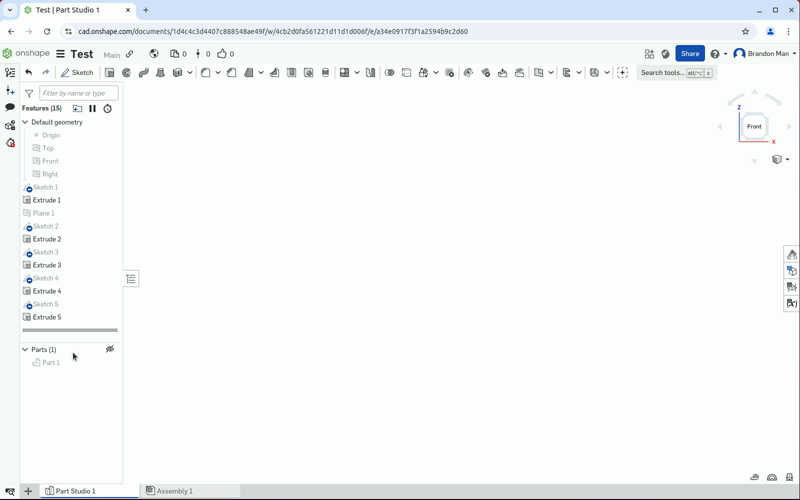
mouse_move(73, 352)
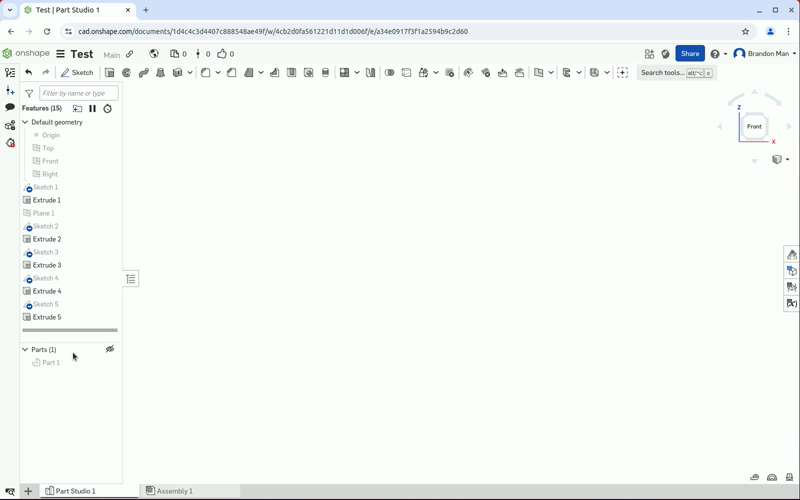
key(shift+y)
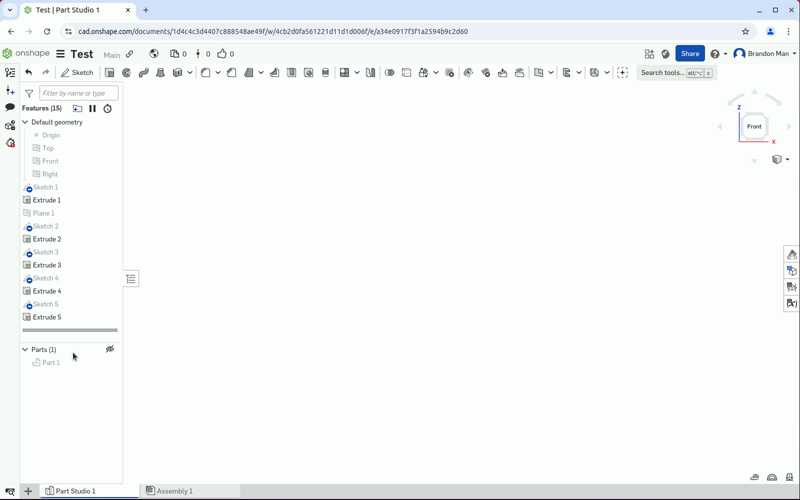
key(shift+s)
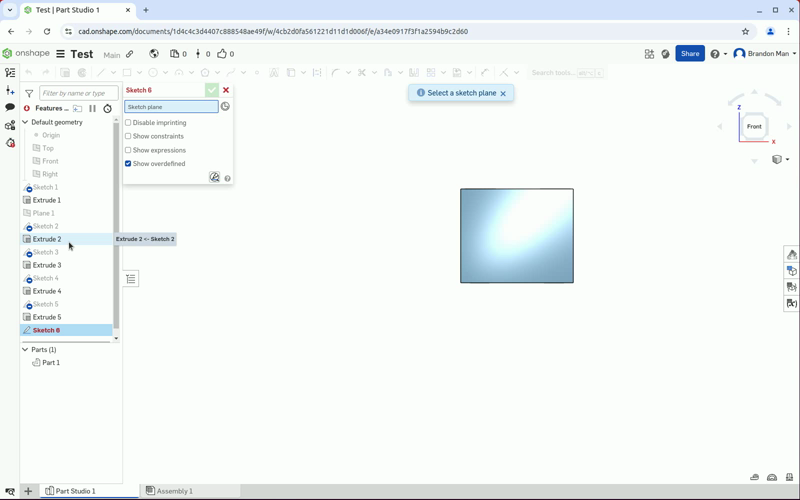
scroll(3)
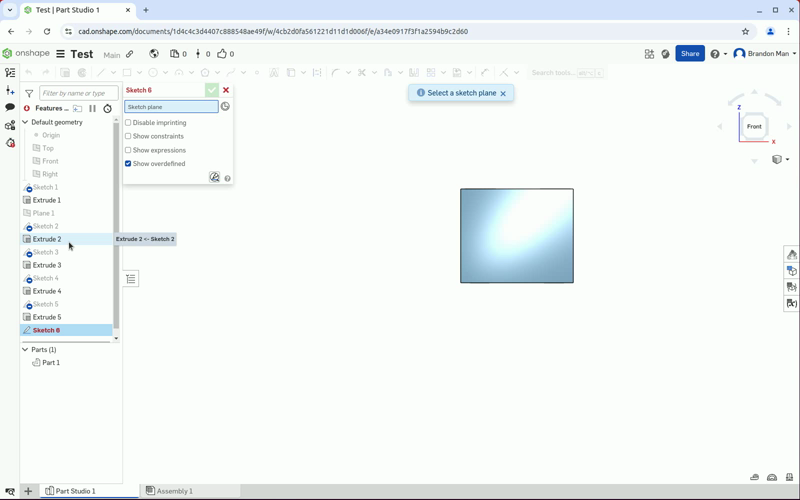
mouse_move(69, 163)
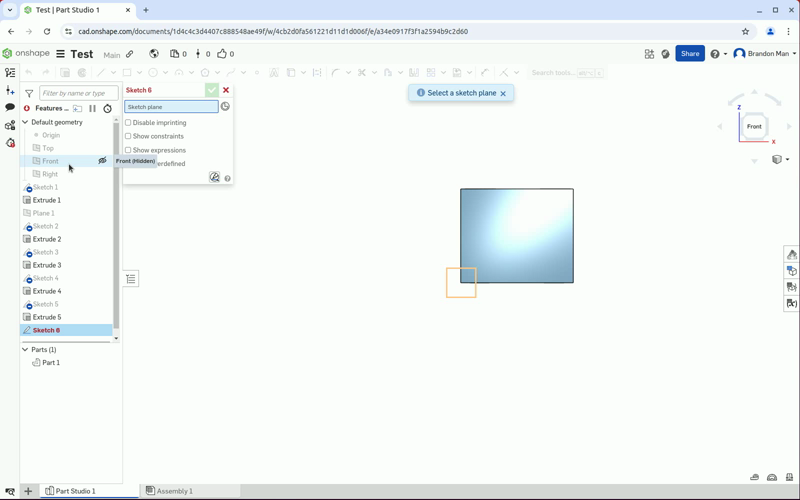
click(69, 163)
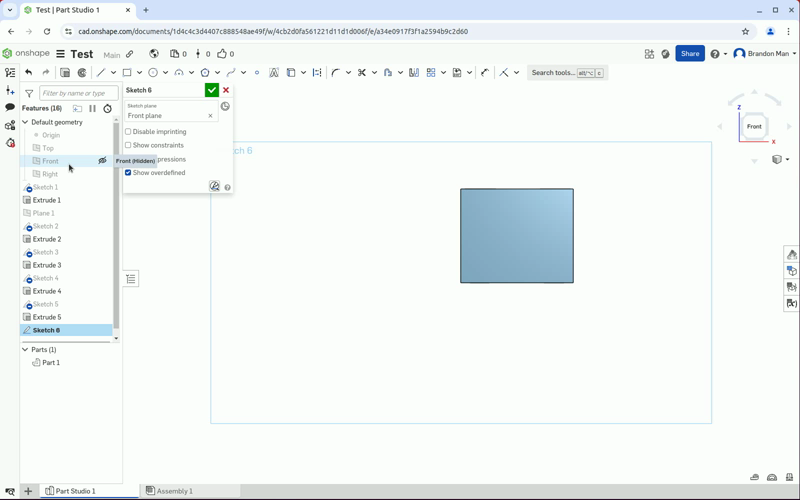
mouse_move(73, 352)
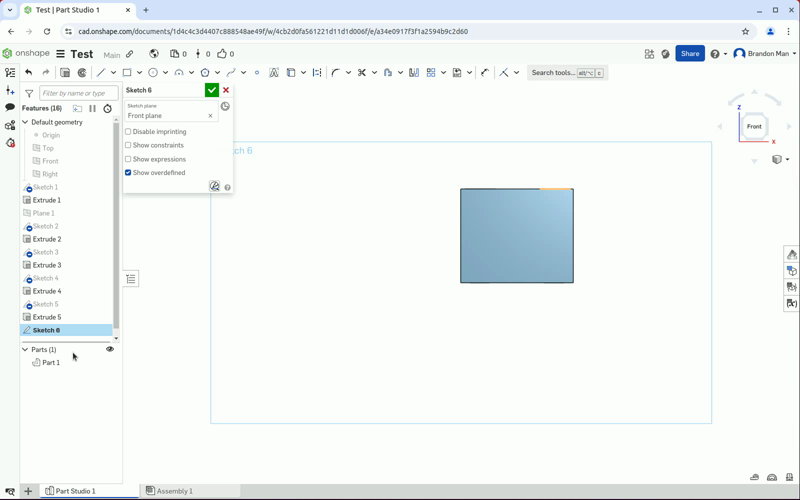
key(y)
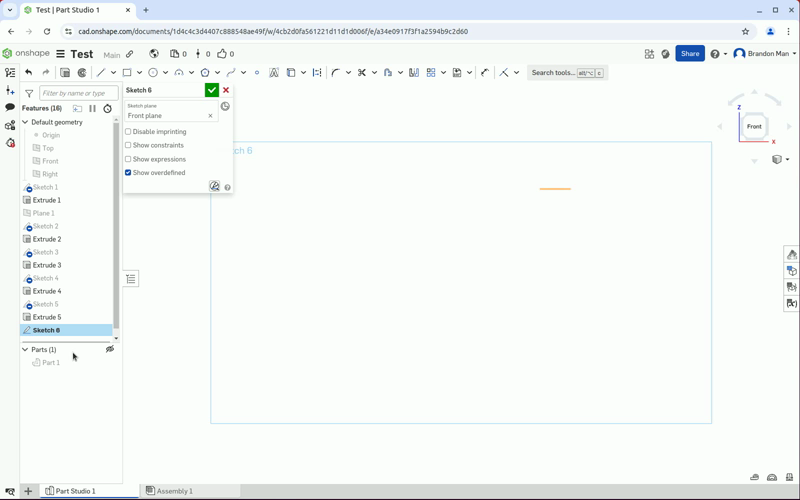
key(c)
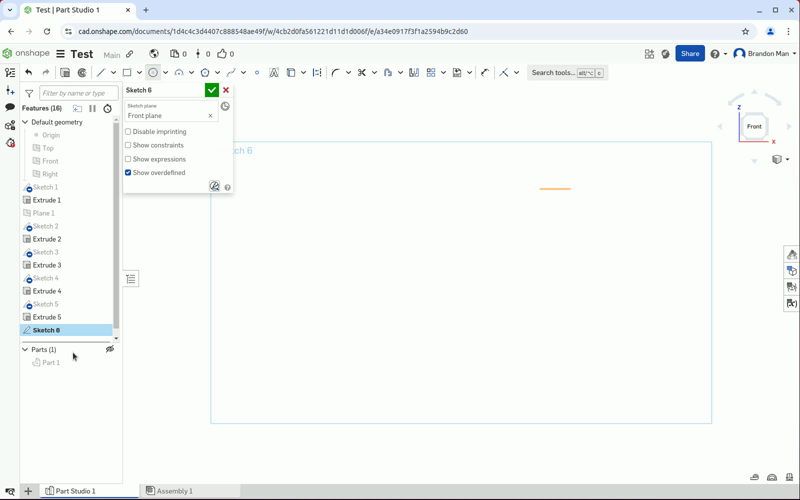
key_down(shift)
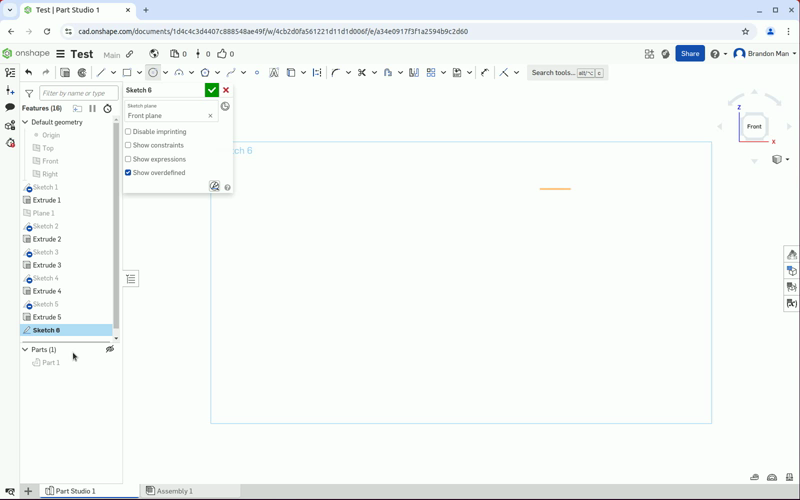
mouse_move(517, 226)
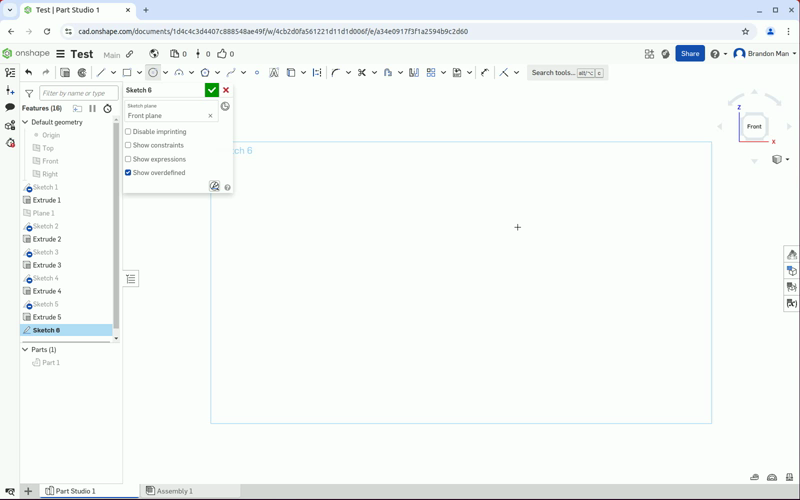
click(517, 226)
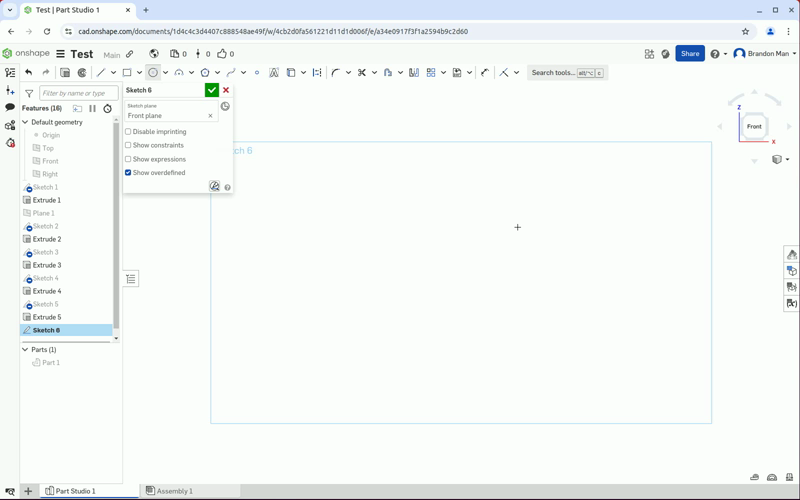
key_up(shift)
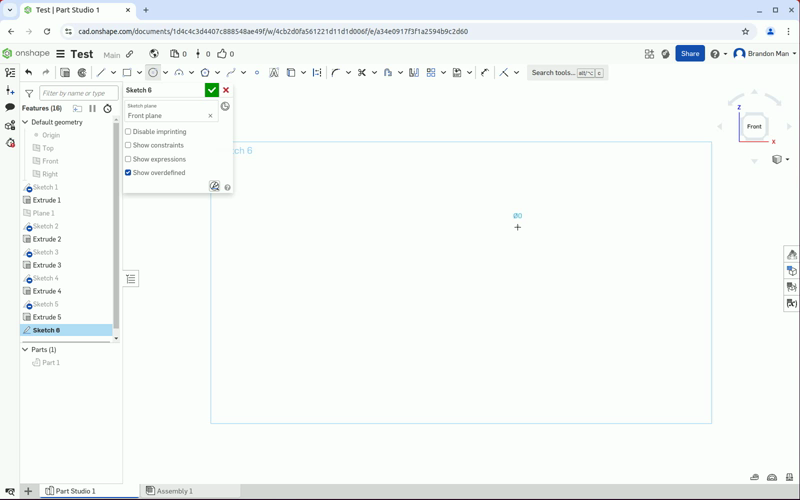
mouse_move(536, 226)
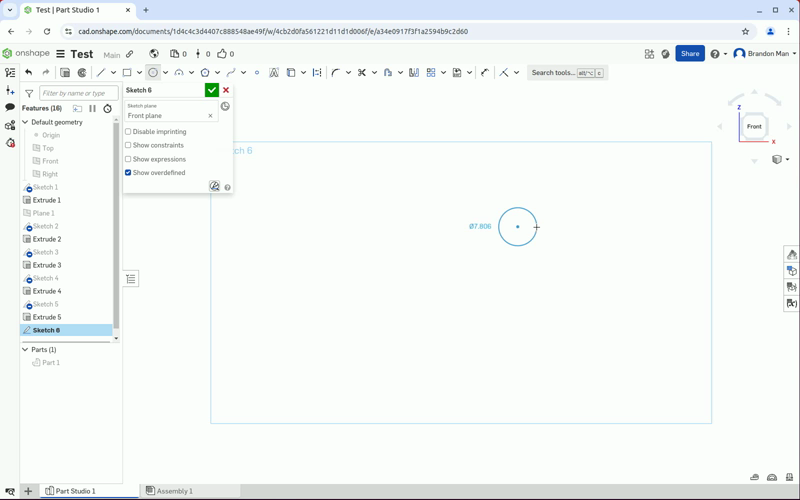
click(536, 226)
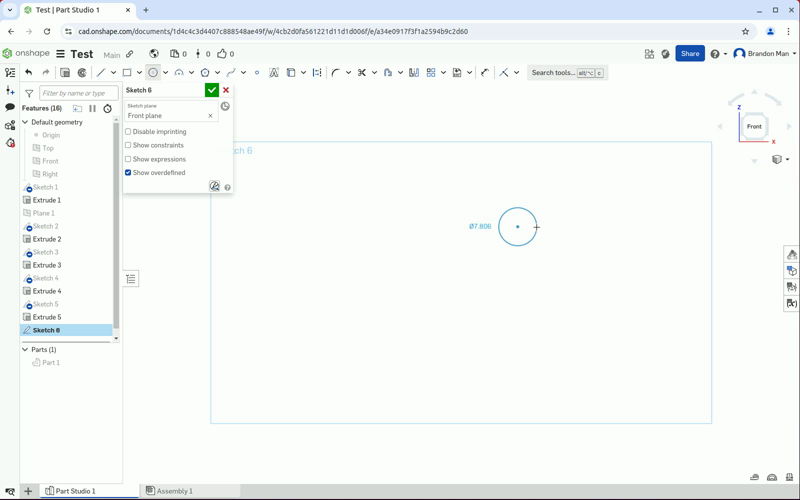
key(esc)
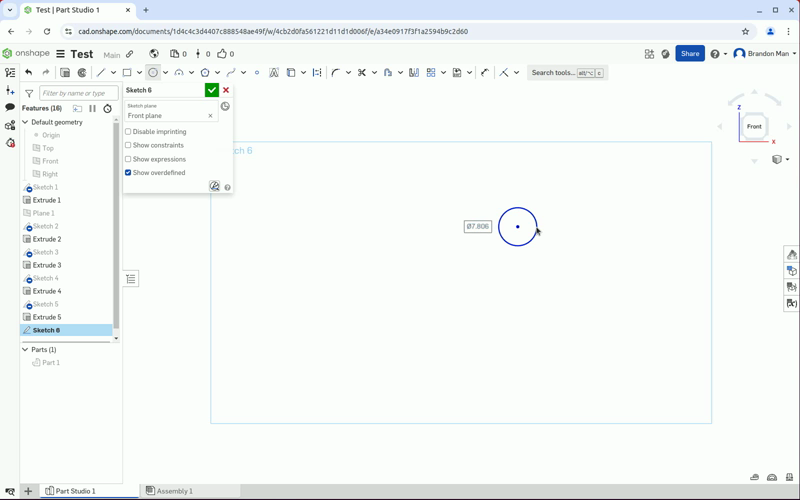
mouse_move(522, 227)
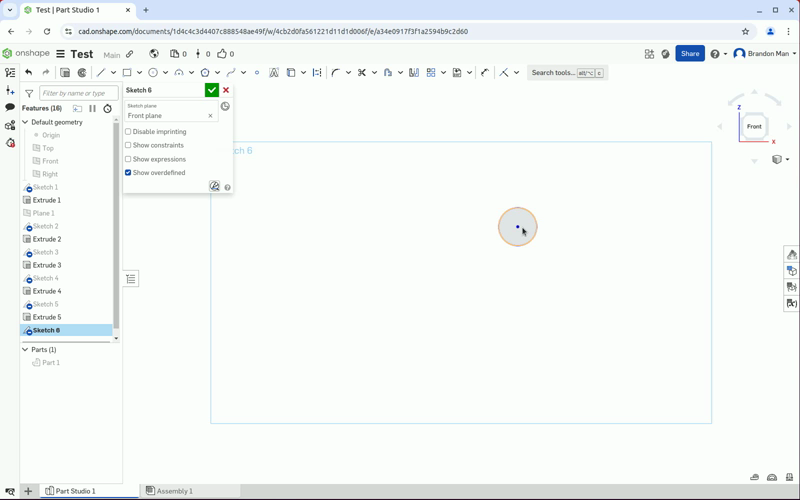
scroll(6)
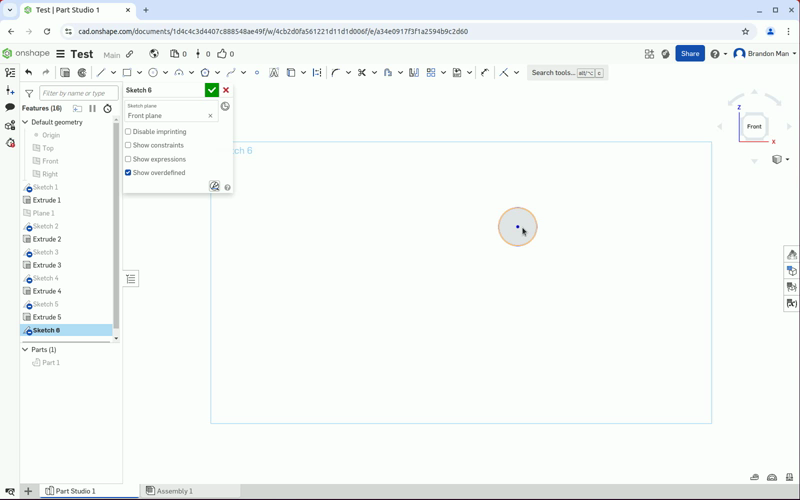
scroll(6)
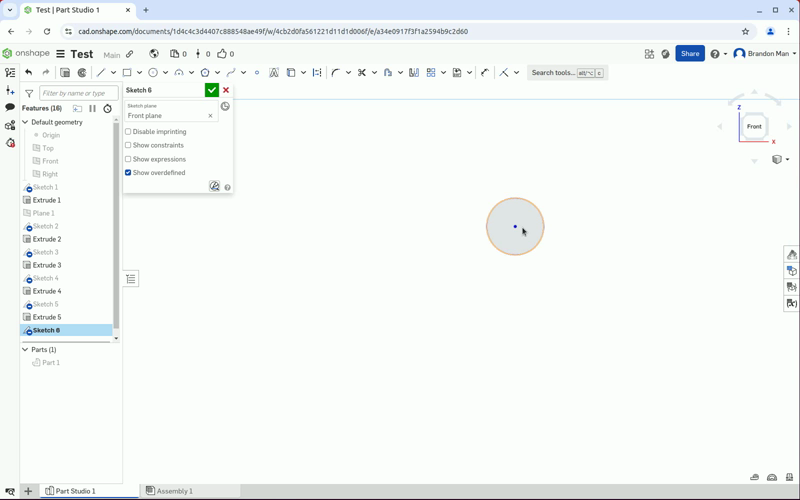
scroll(6)
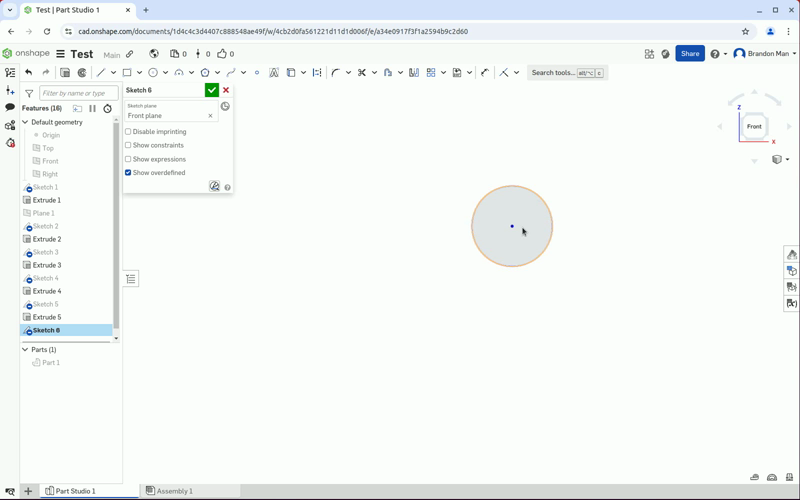
scroll(6)
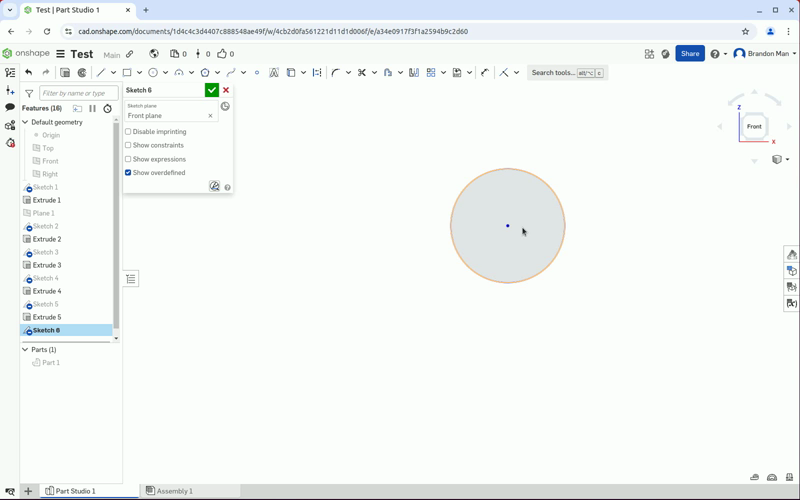
scroll(6)
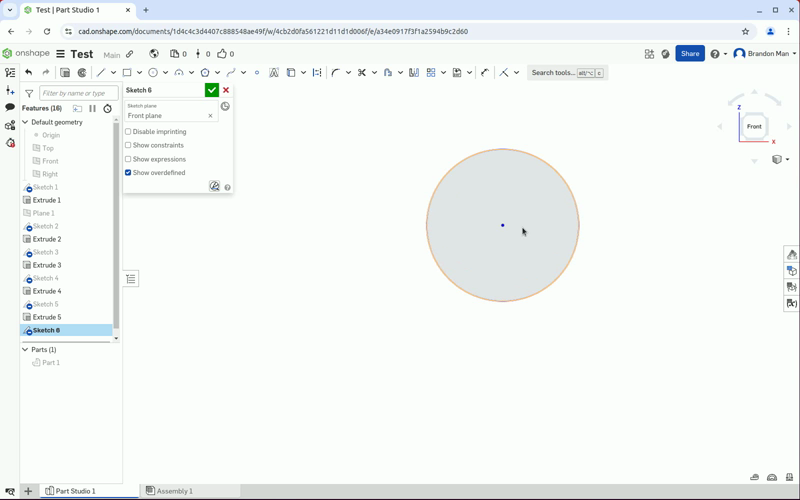
scroll(6)
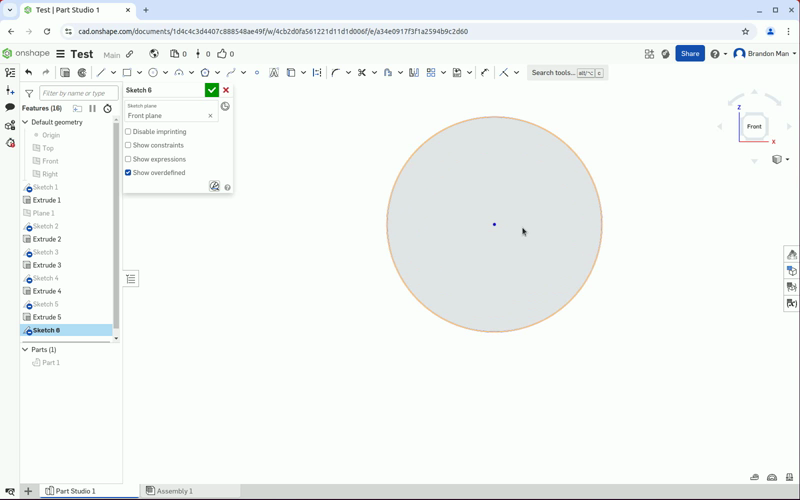
scroll(6)
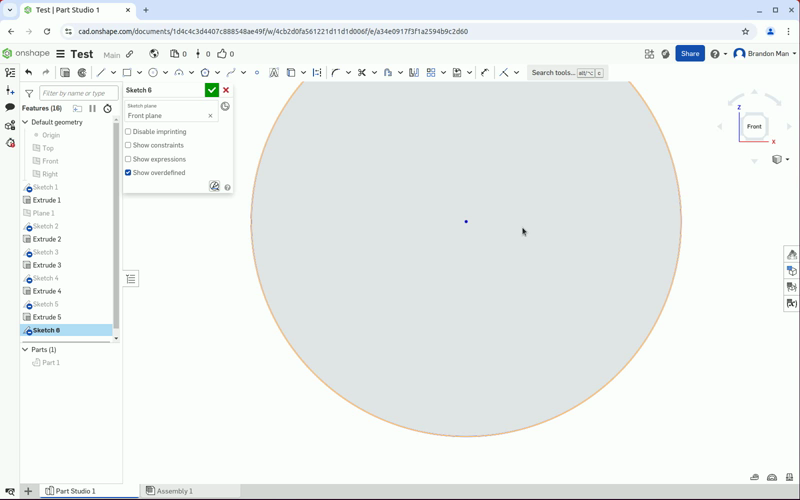
click(522, 227)
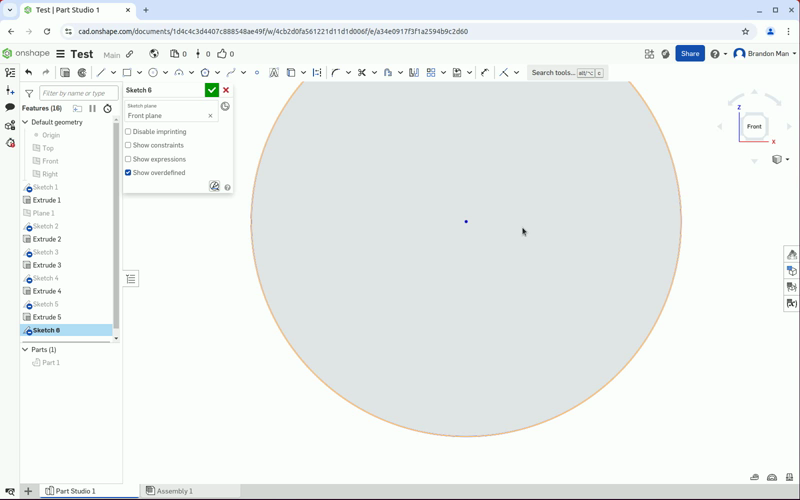
scroll(-6)
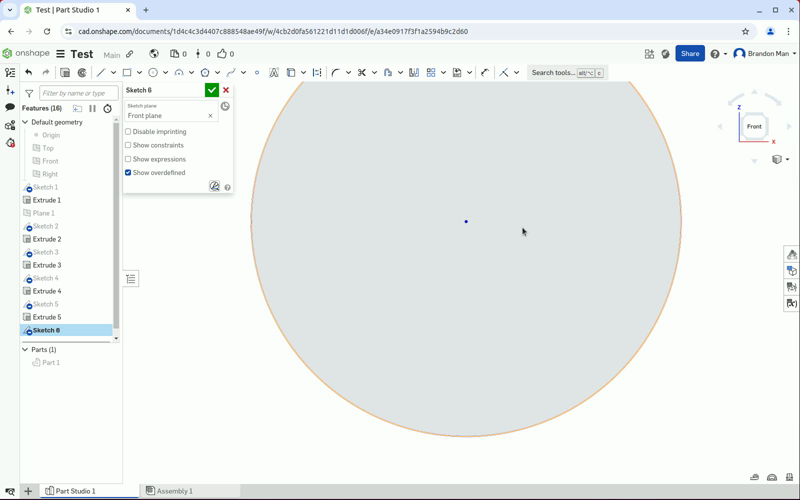
scroll(-6)
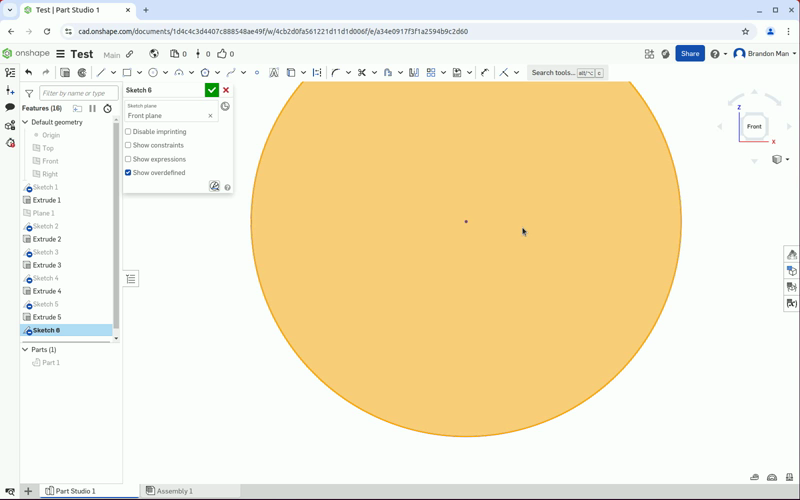
scroll(-6)
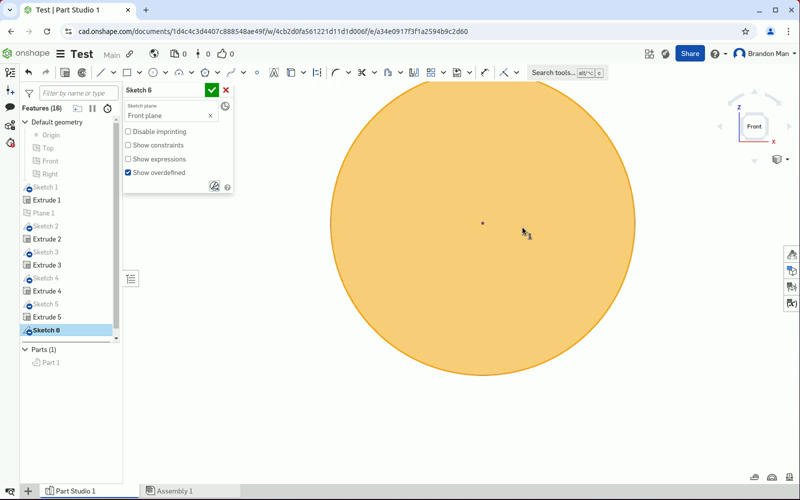
scroll(-6)
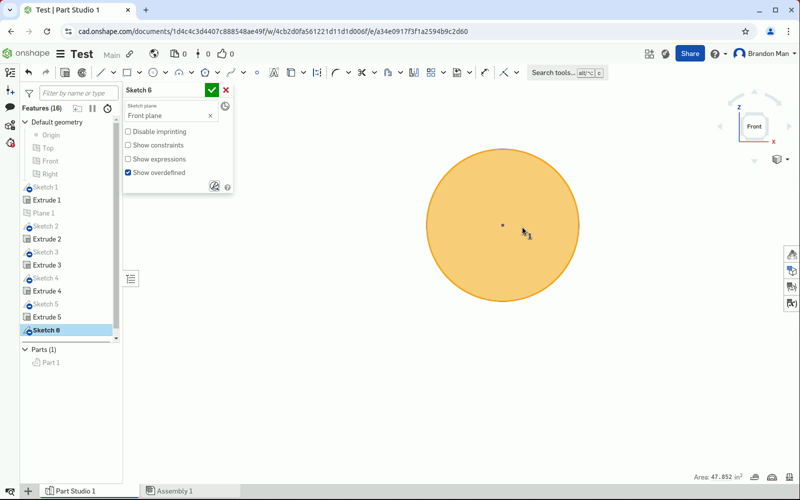
scroll(-6)
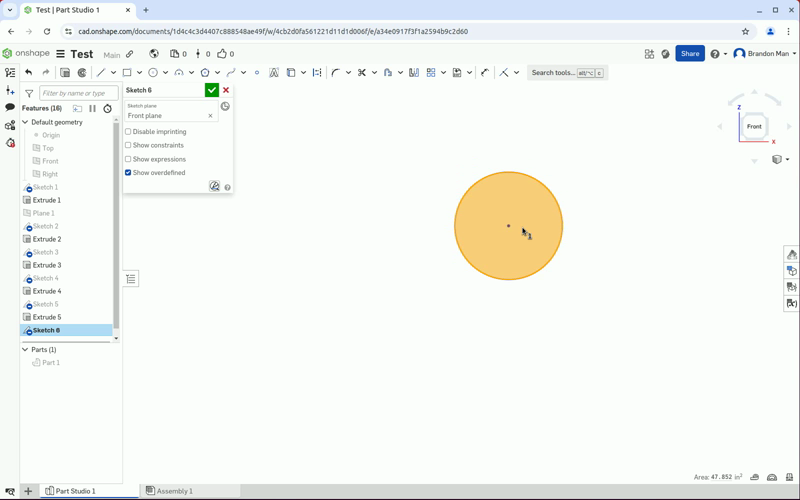
scroll(-6)
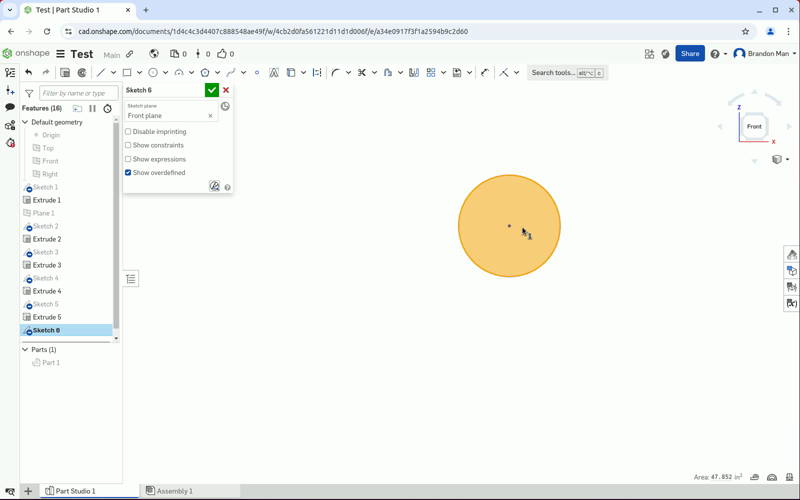
scroll(-6)
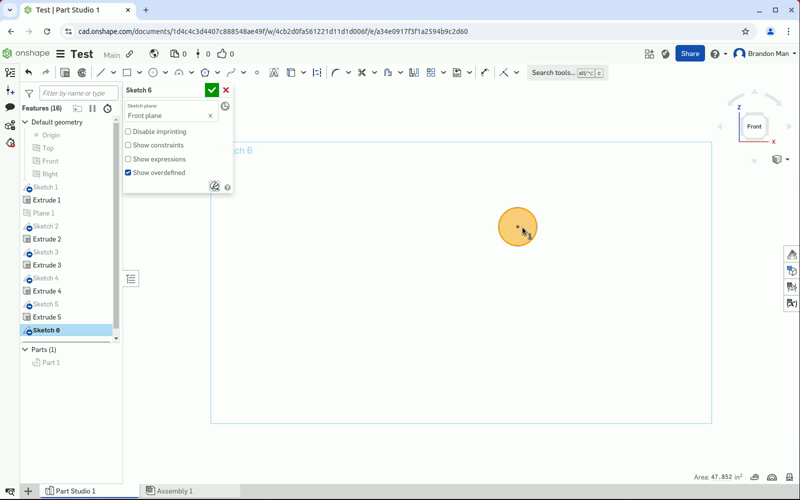
mouse_move(73, 352)
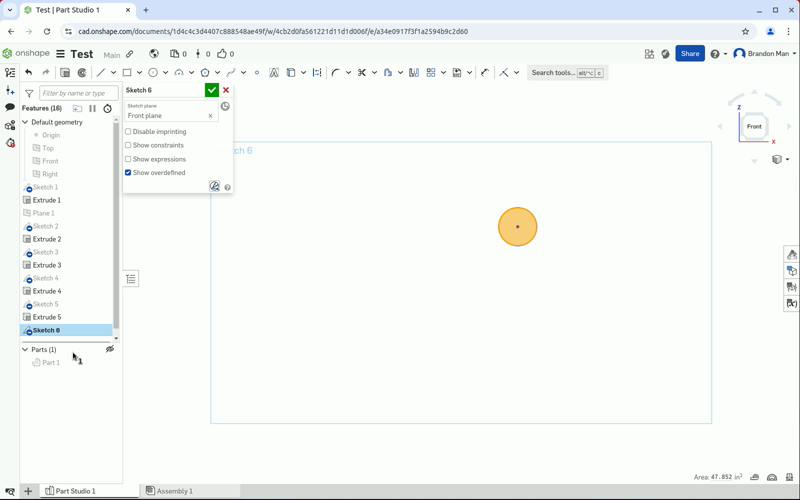
key(shift+y)
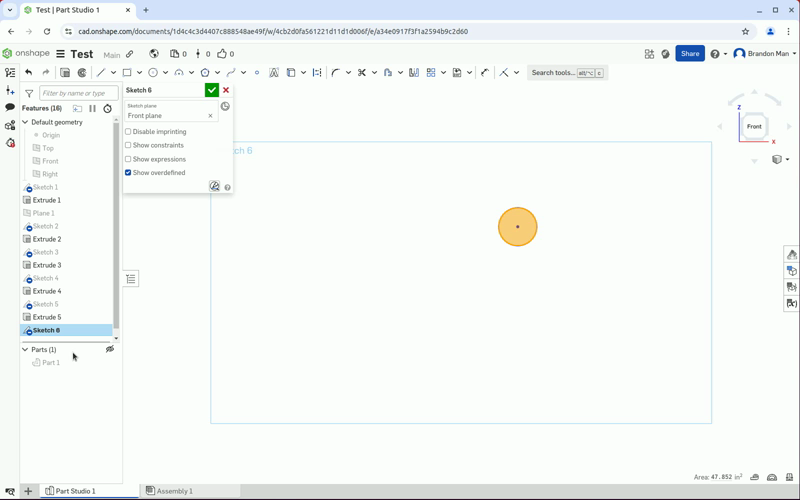
key(shift+e)
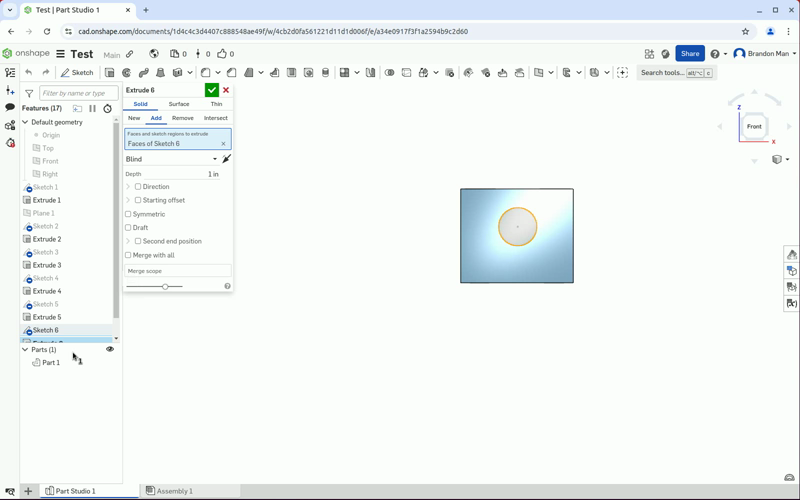
mouse_move(143, 106)
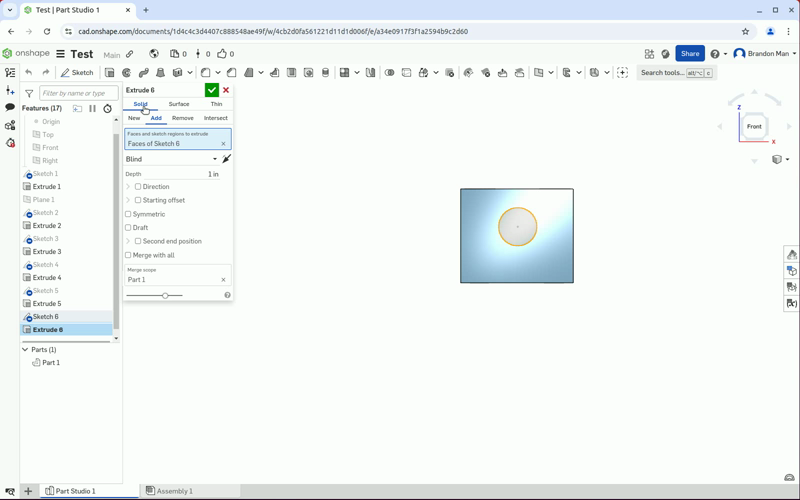
click(143, 106)
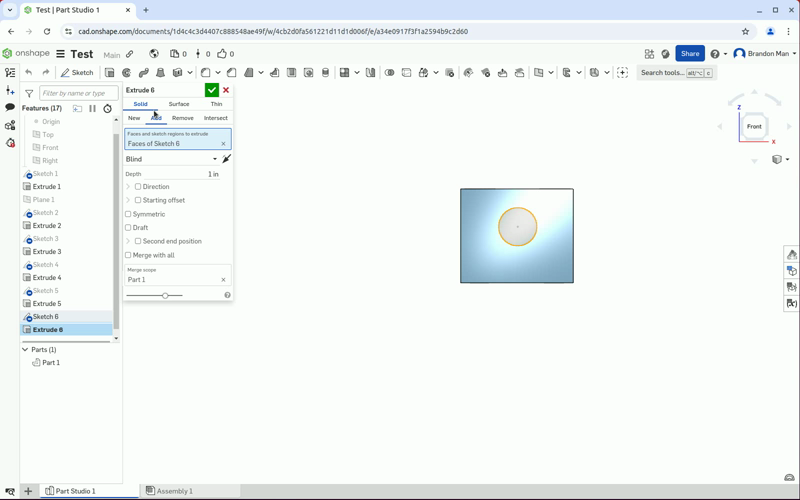
mouse_move(186, 120)
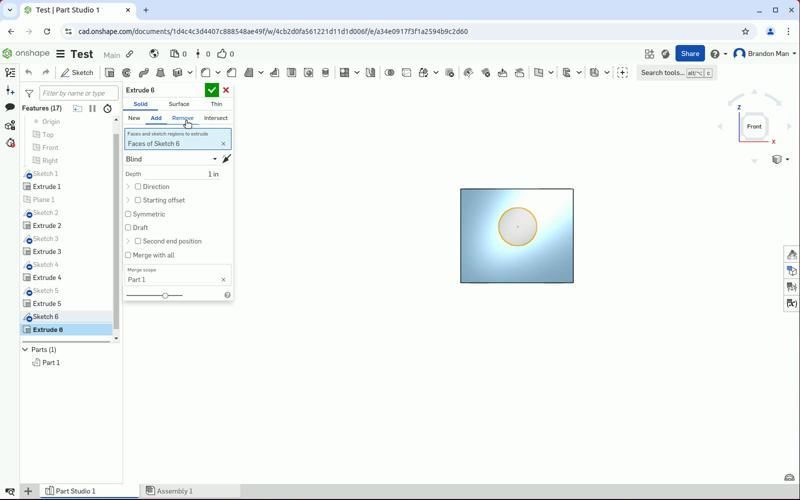
click(186, 120)
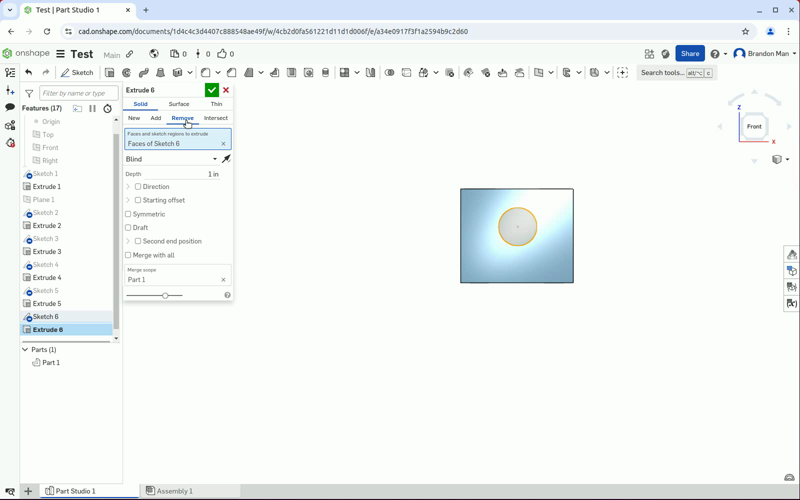
key(tab, 4)
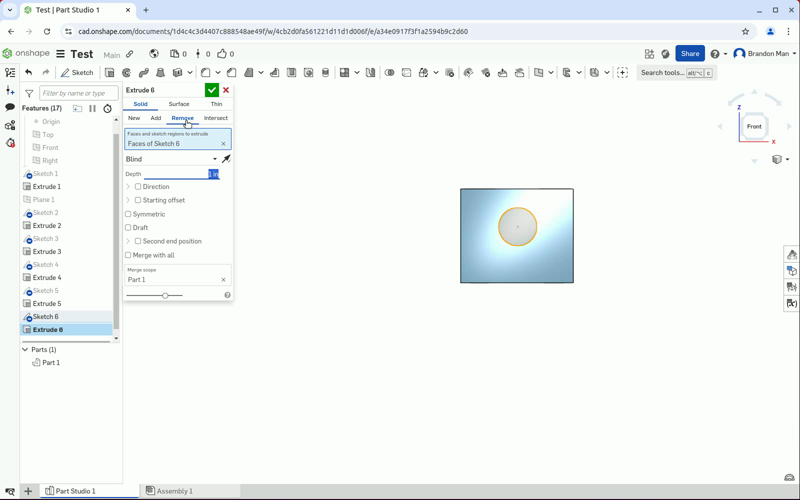
text(19.257)
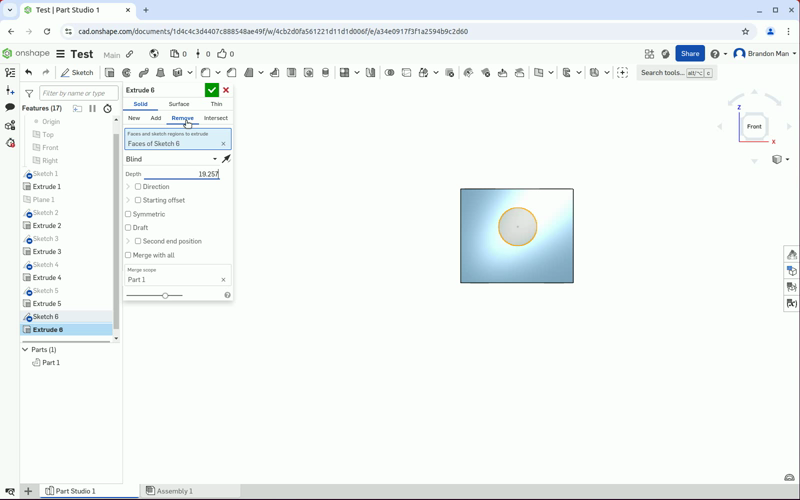
key(tab, 6)
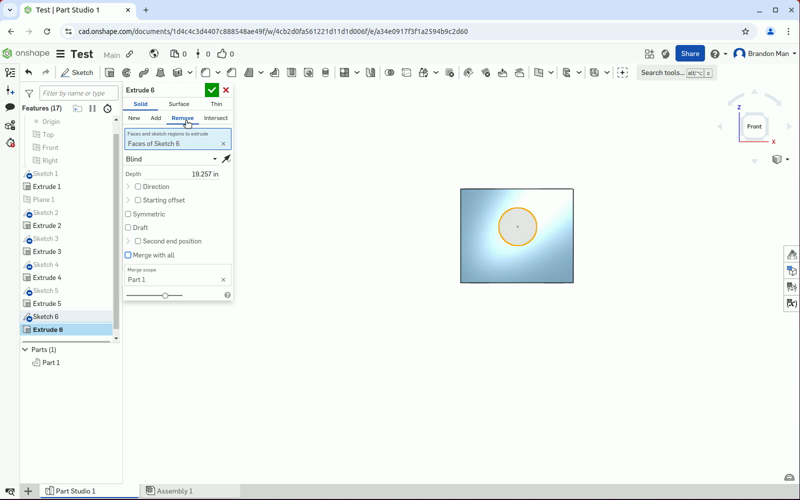
key(space)
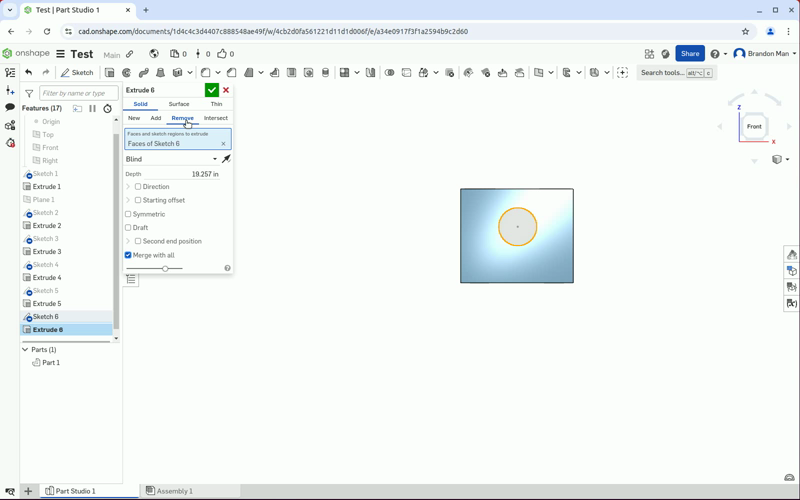
key(enter)
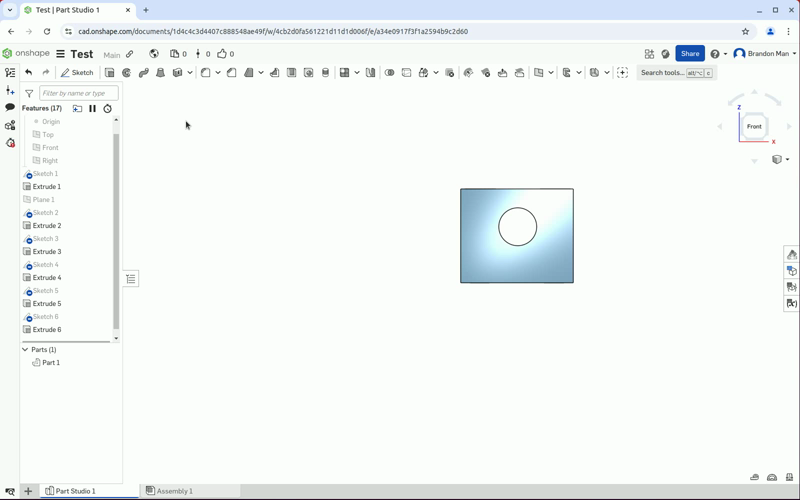
key(shift+h)
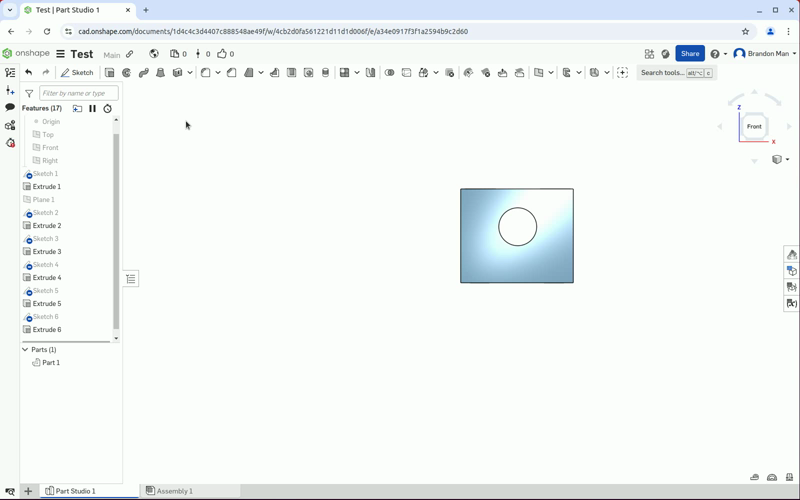
key(shift+h)
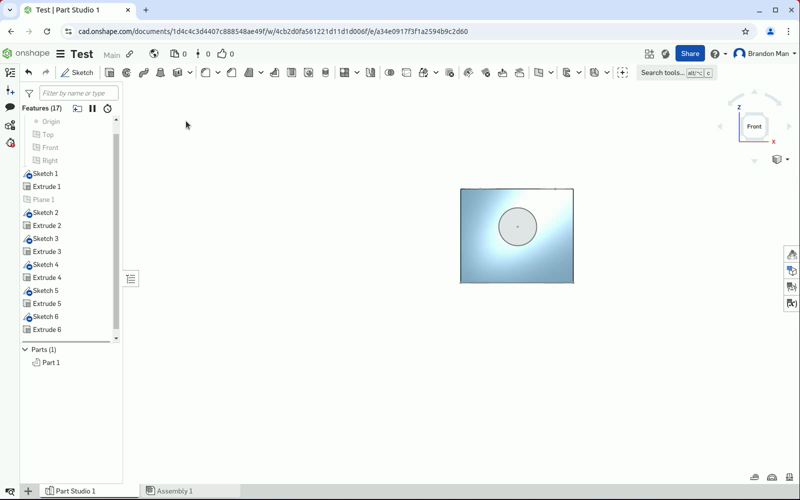
key(shift+7)
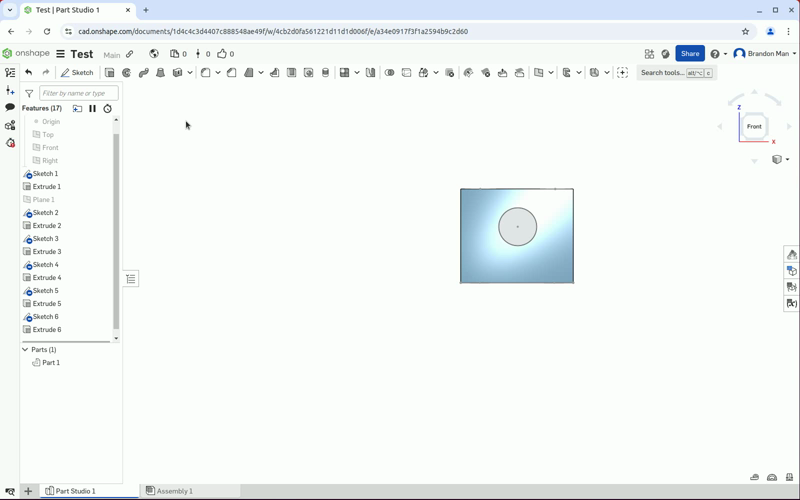
key(left, 2)
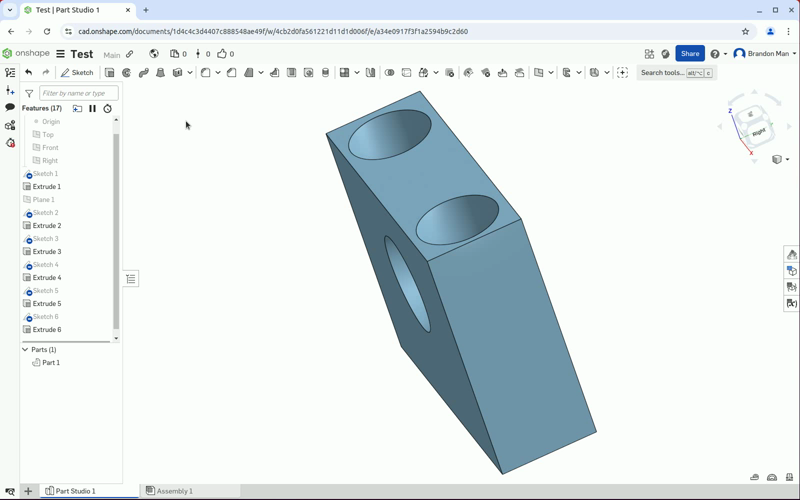
key(down, 2)
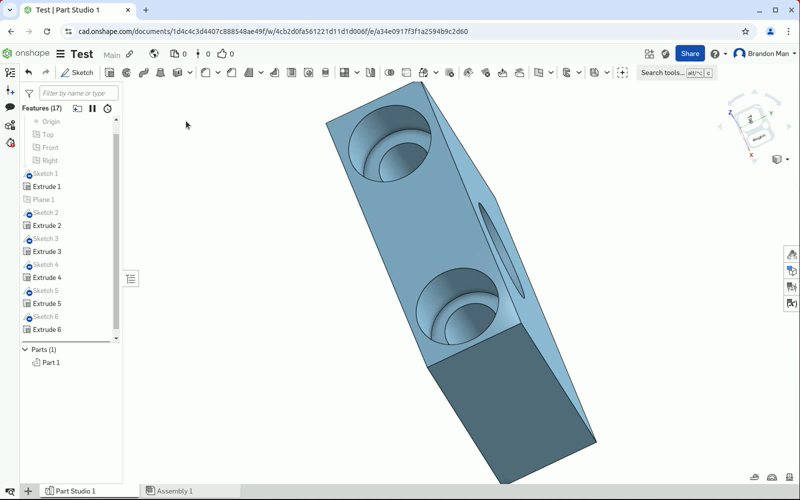
key(up, 2)
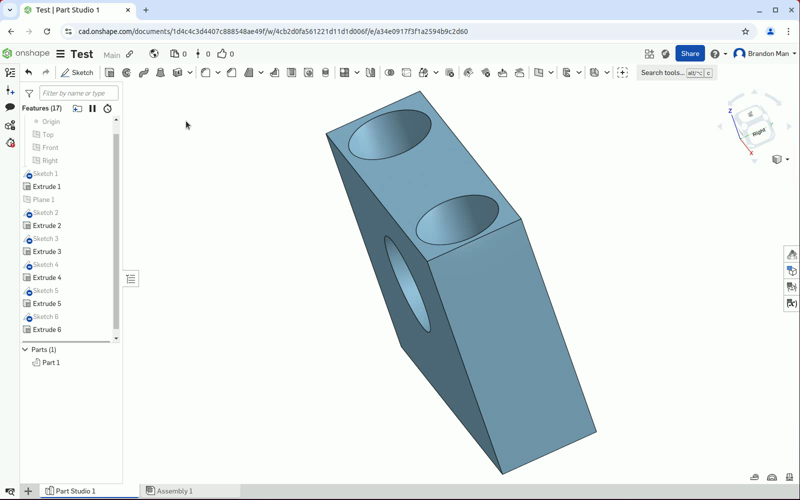
key(right, 2)
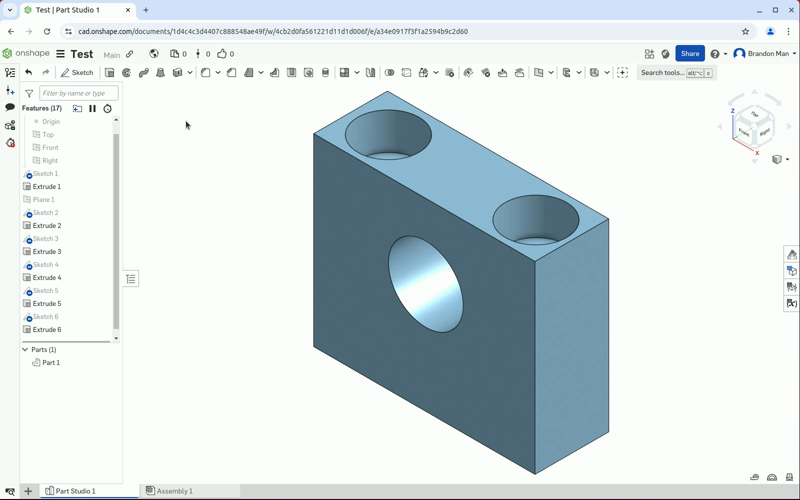
mouse_move(69, 176)
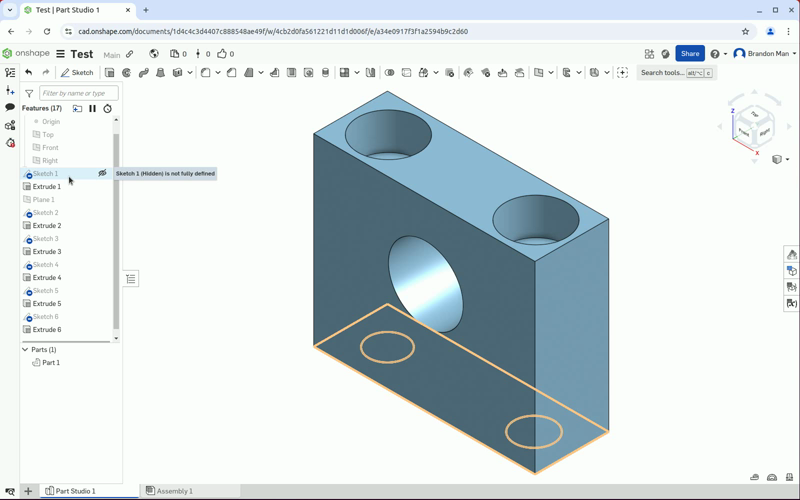
click(69, 176)